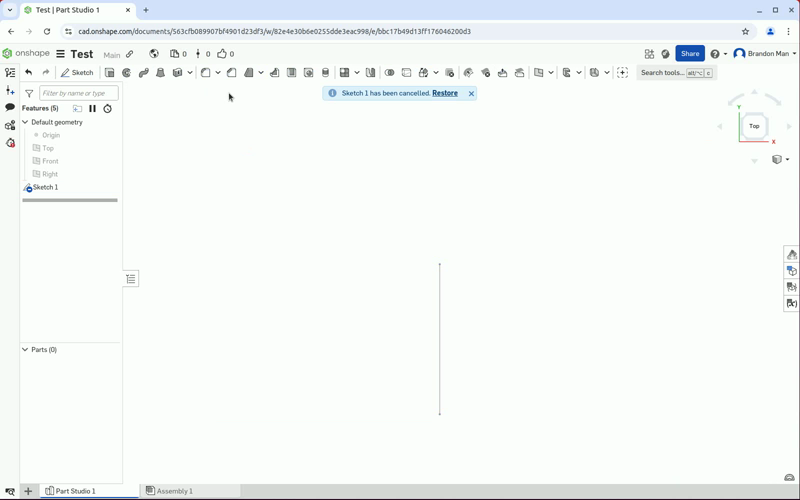
key(shift+h)
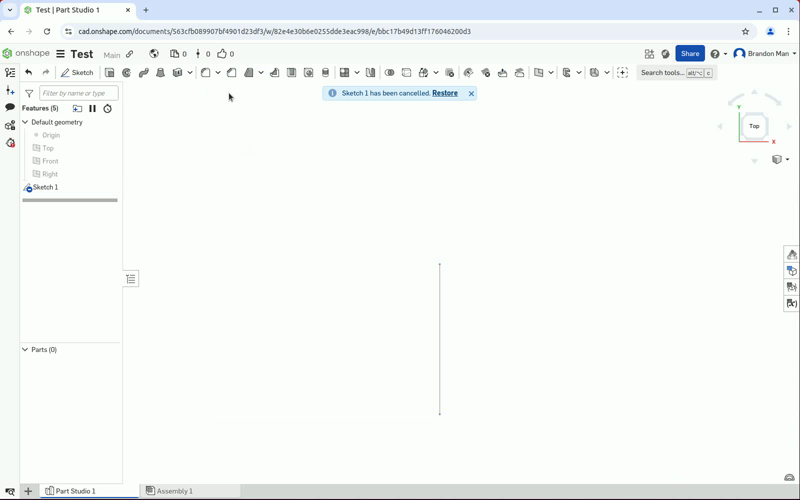
key(shift+s)
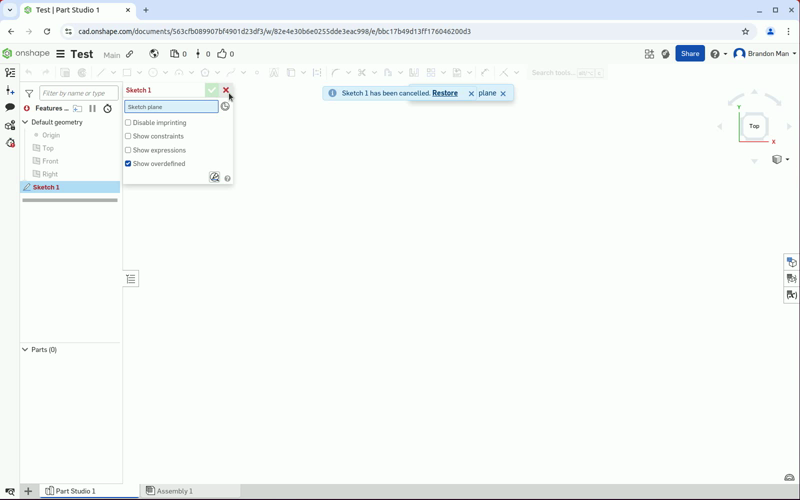
mouse_move(73, 150)
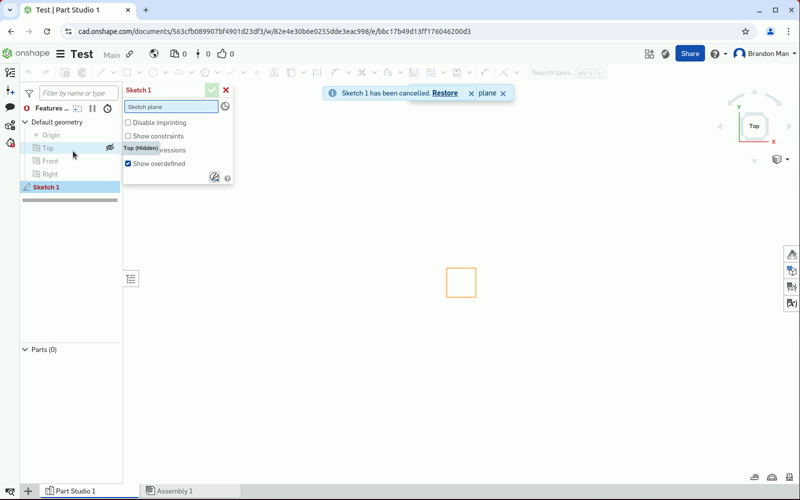
click(73, 150)
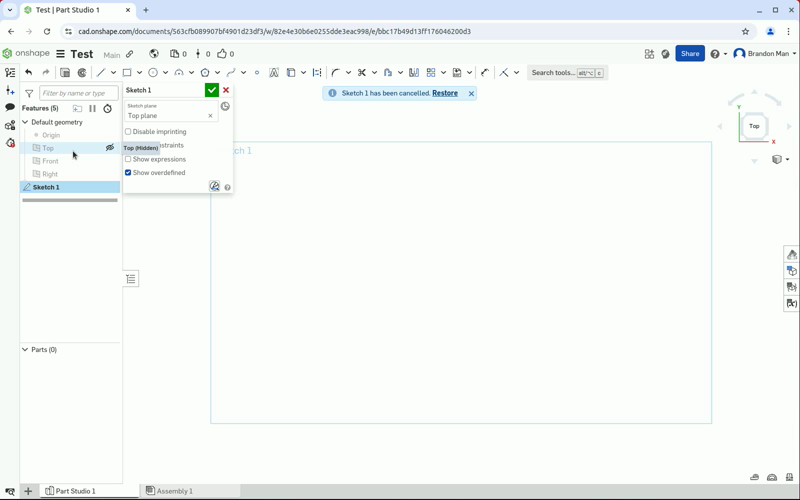
mouse_move(73, 352)
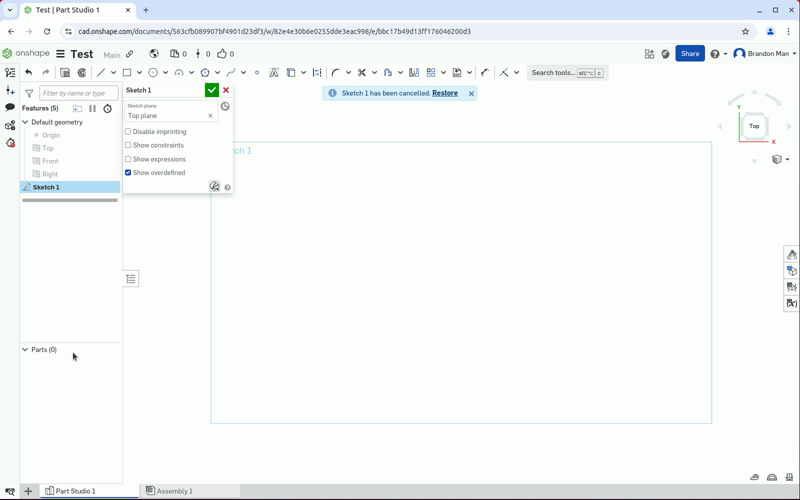
key(y)
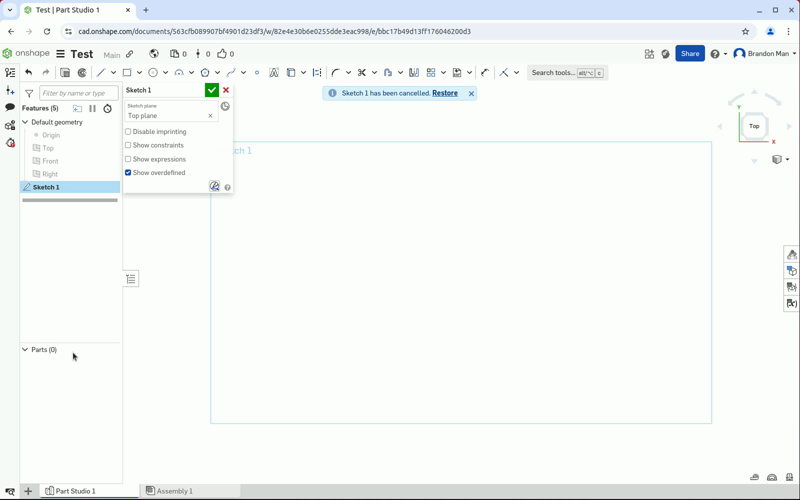
key(a)
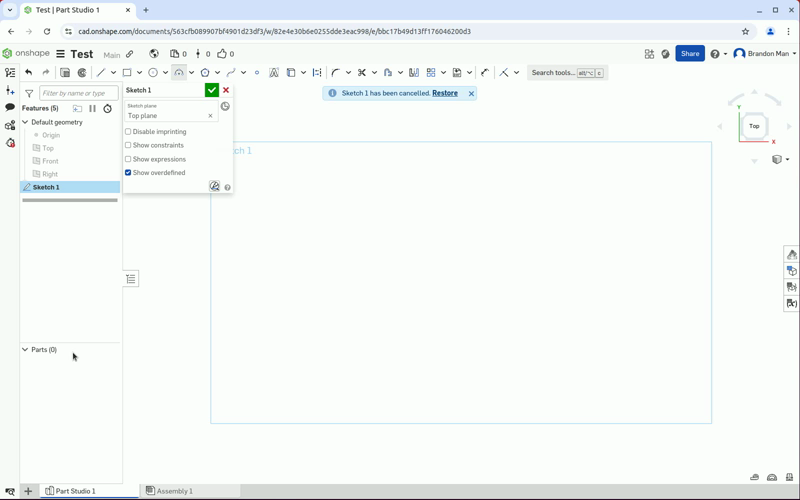
key_down(shift)
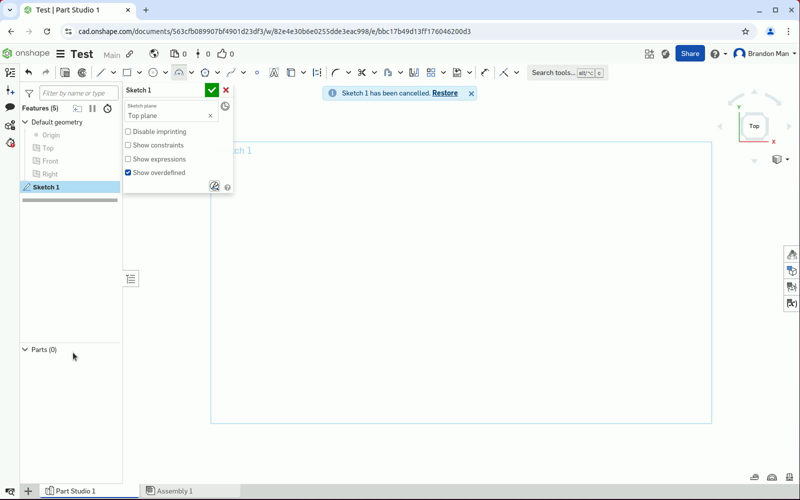
mouse_move(412, 265)
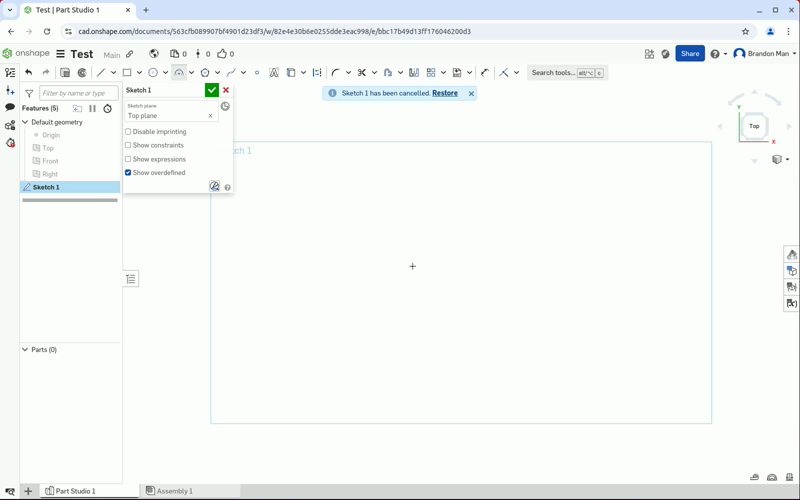
click(412, 265)
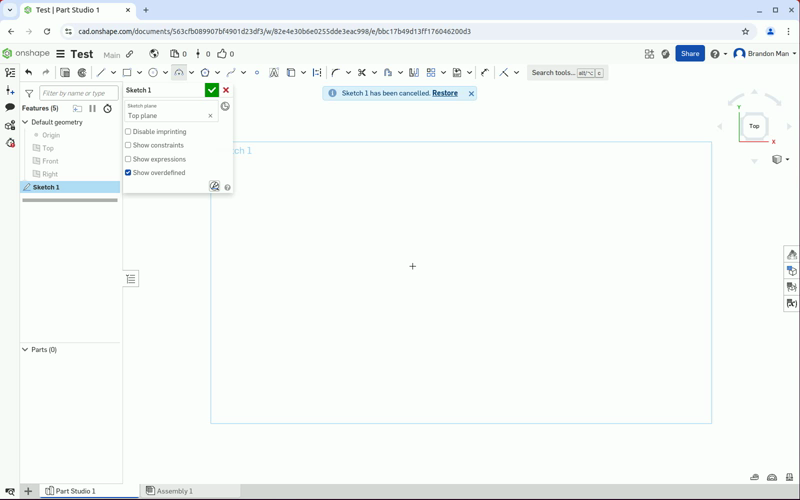
key_up(shift)
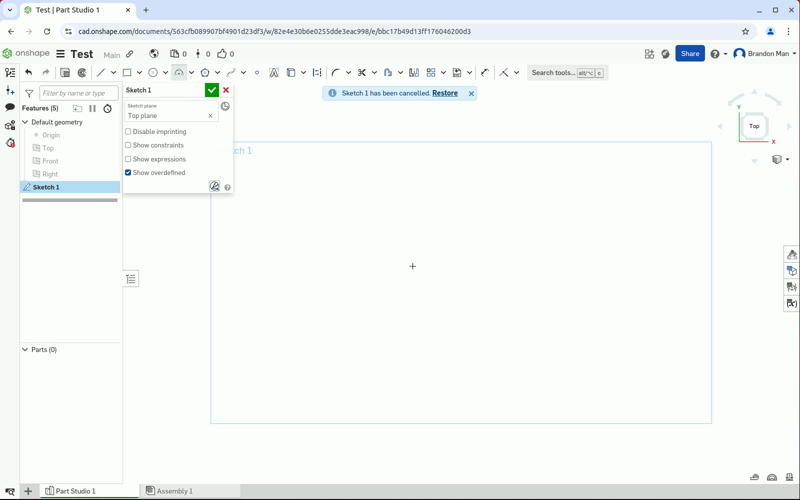
key_down(shift)
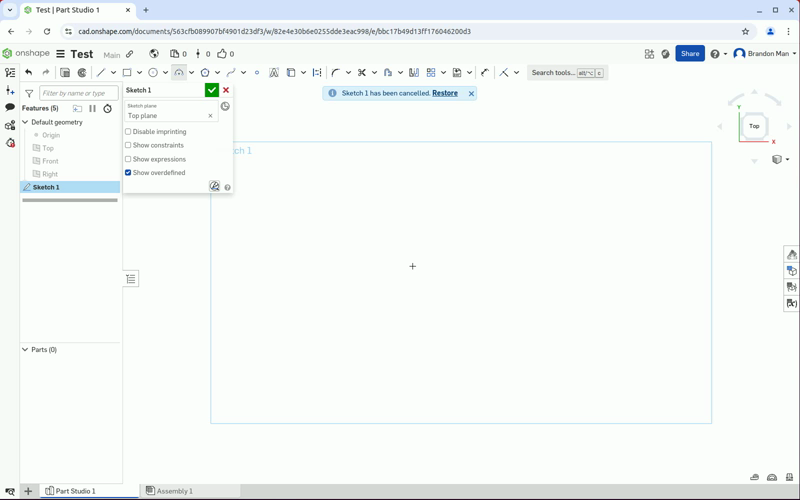
mouse_move(425, 337)
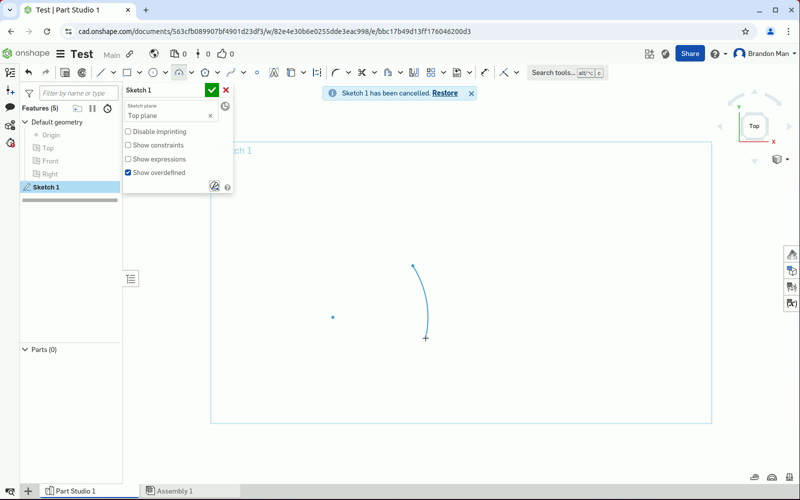
click(425, 337)
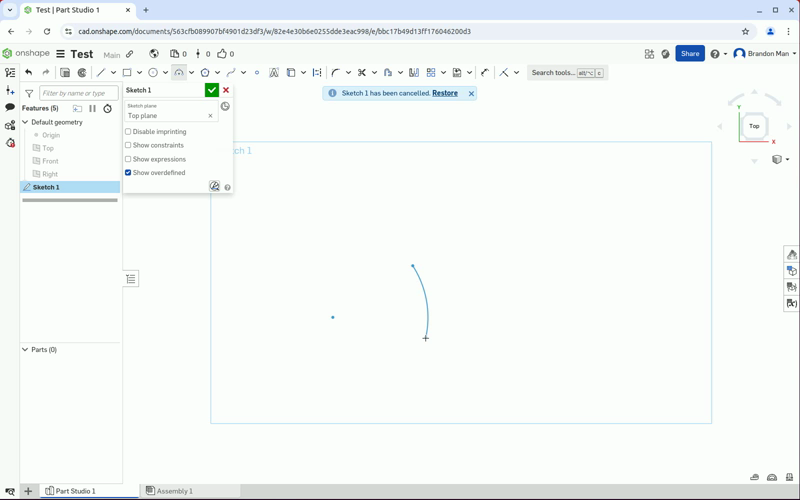
mouse_move(416, 301)
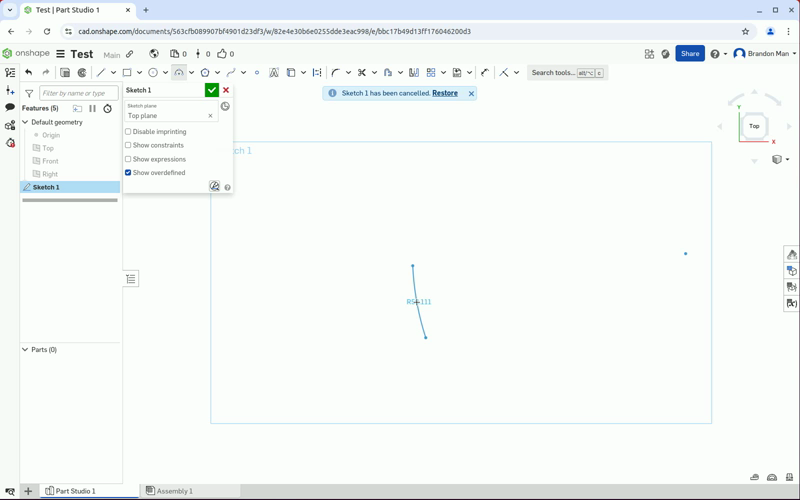
click(416, 301)
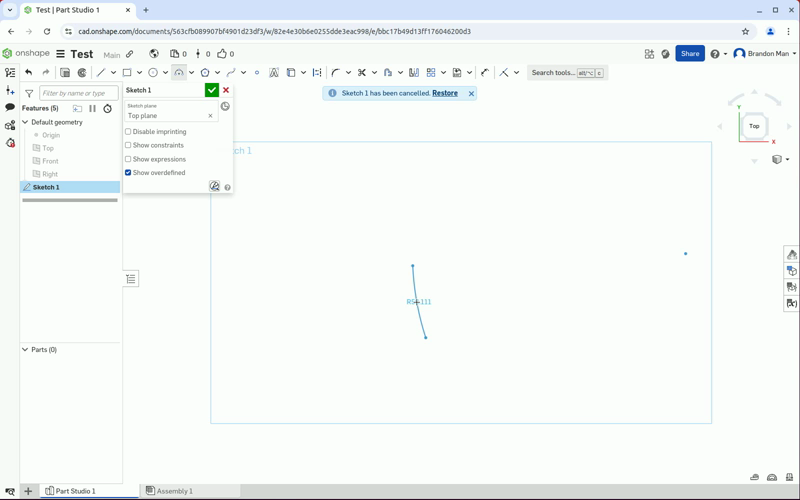
key_up(shift)
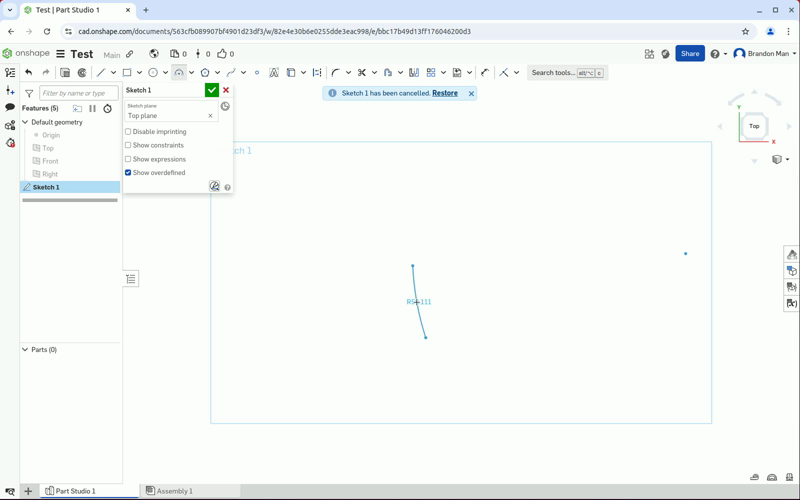
mouse_move(425, 337)
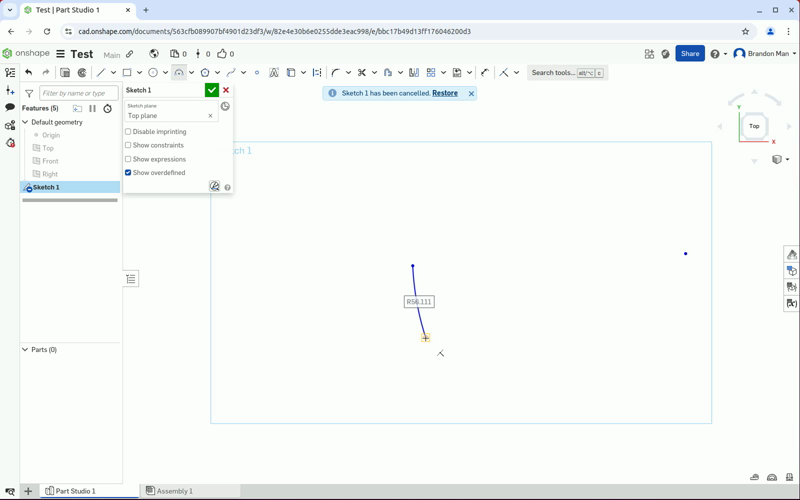
click(425, 337)
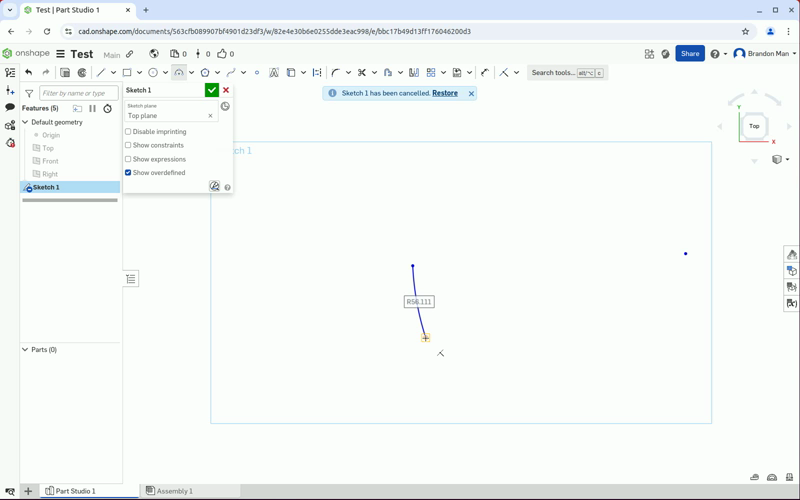
key_down(shift)
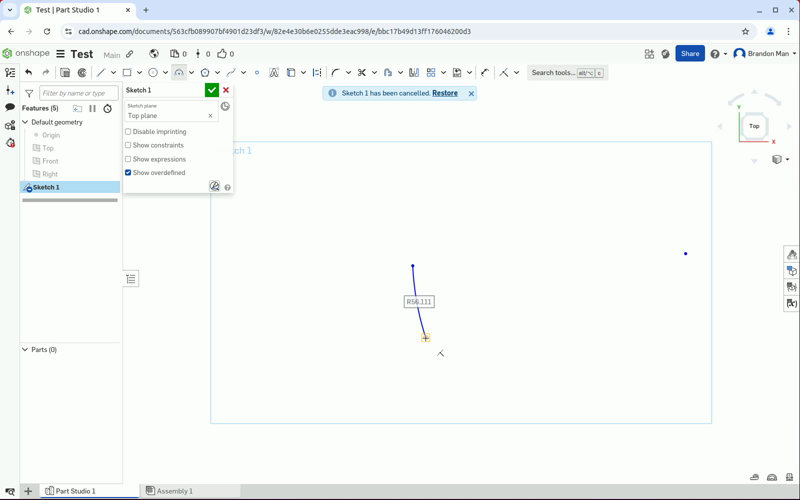
mouse_move(438, 257)
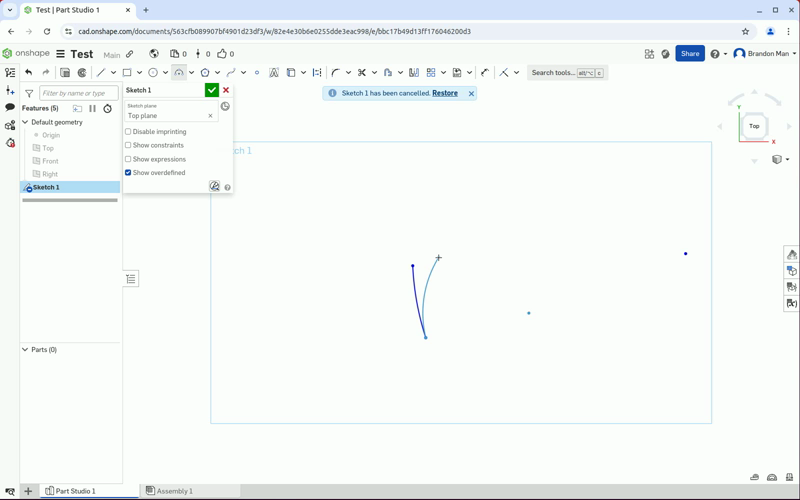
click(438, 257)
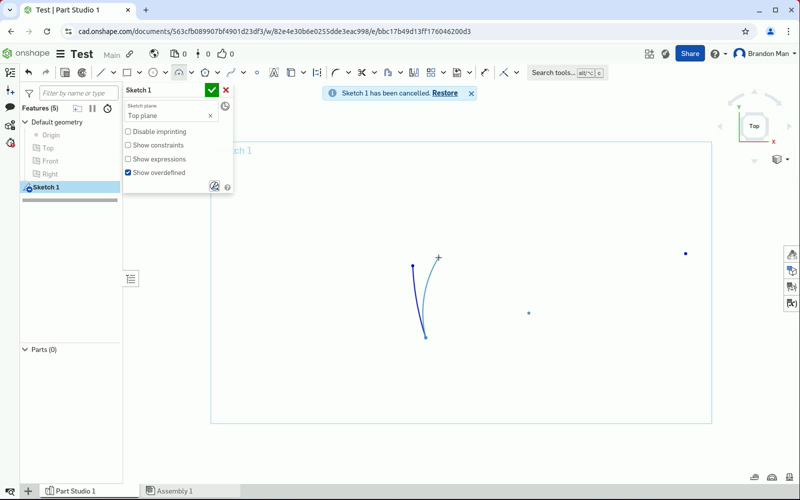
mouse_move(435, 297)
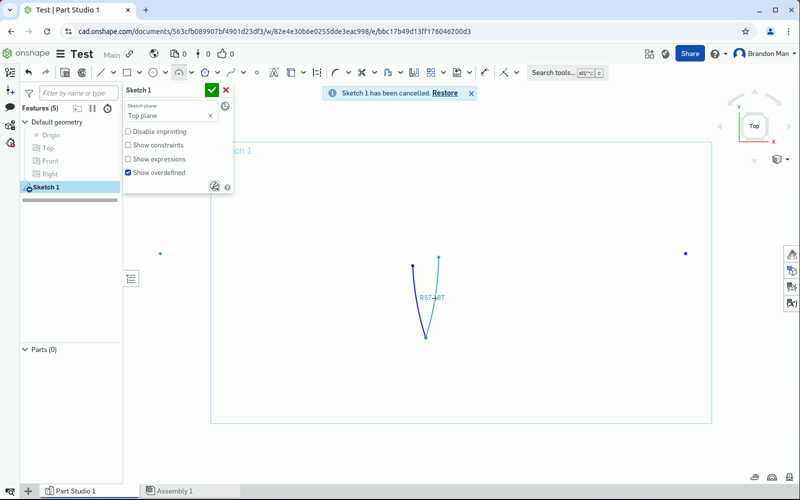
click(435, 297)
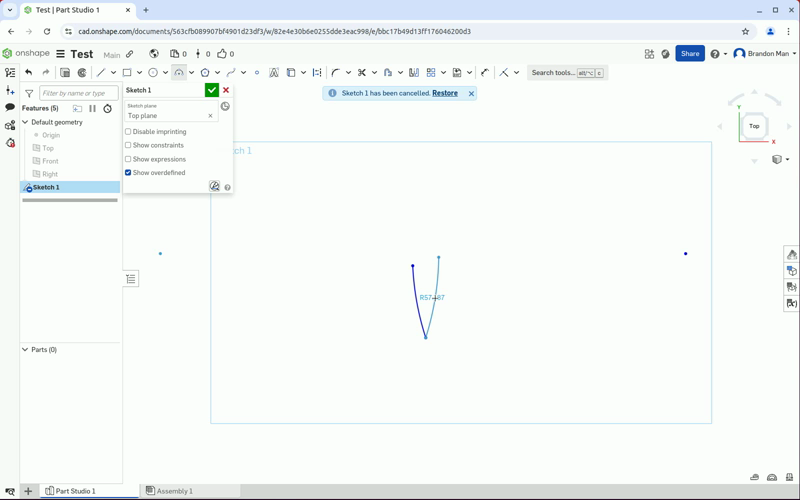
key_up(shift)
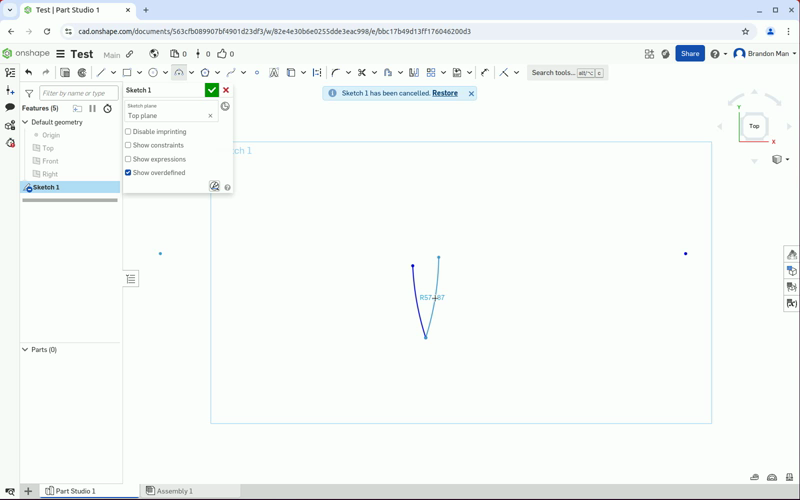
key(esc)
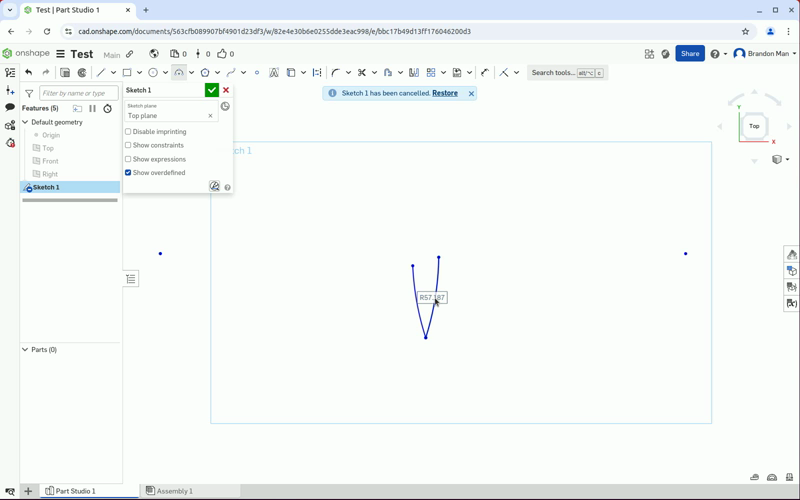
key(l)
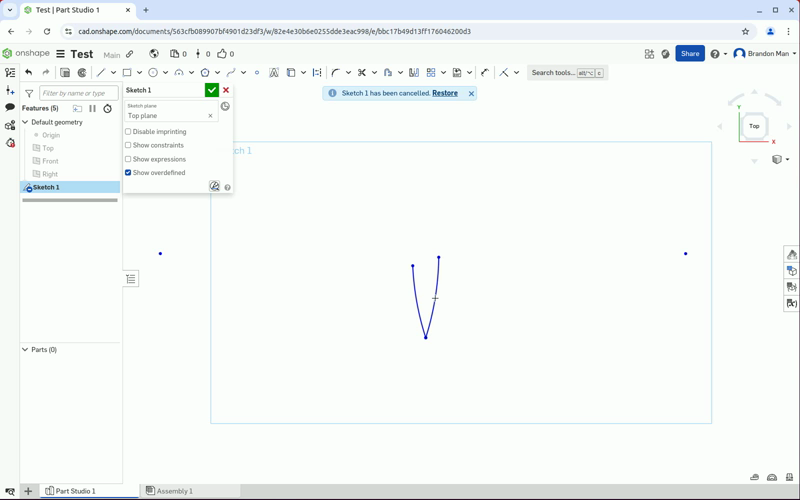
mouse_move(438, 257)
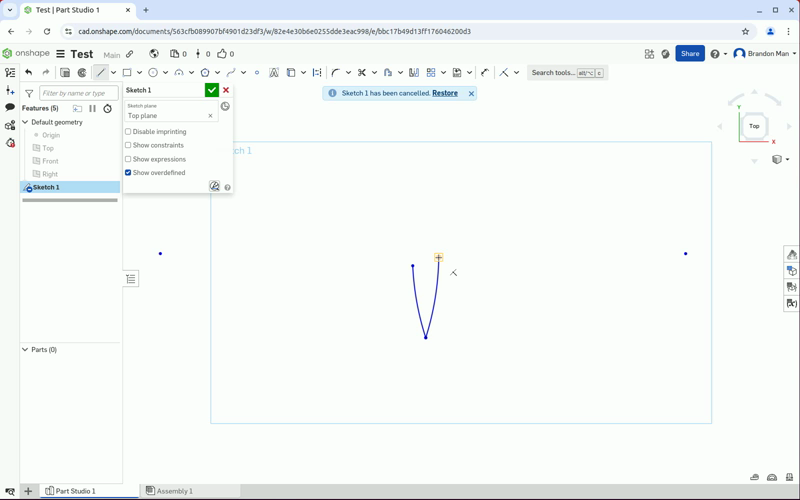
click(438, 257)
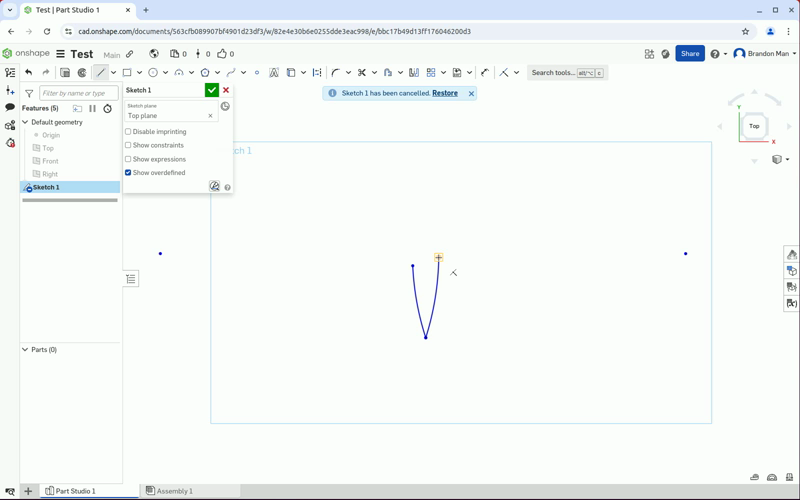
key_down(shift)
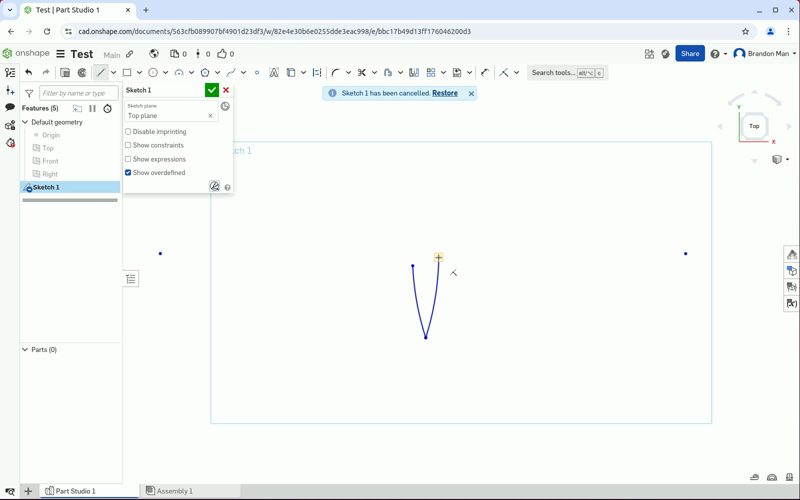
mouse_move(468, 257)
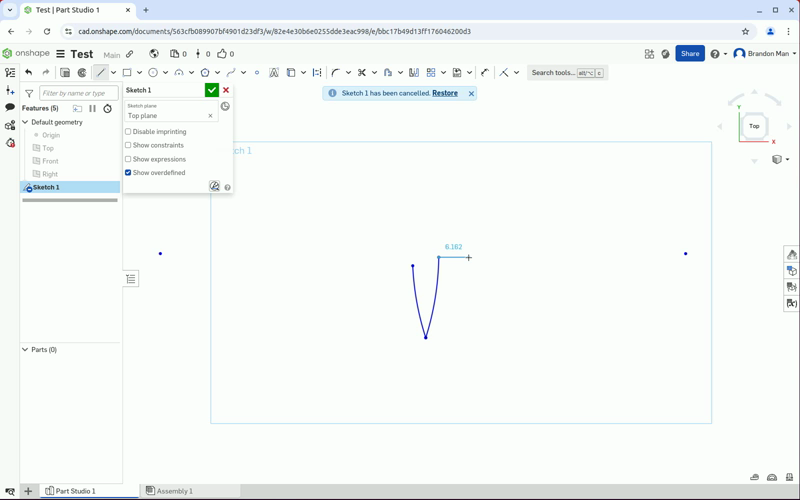
mouse_move(438, 250)
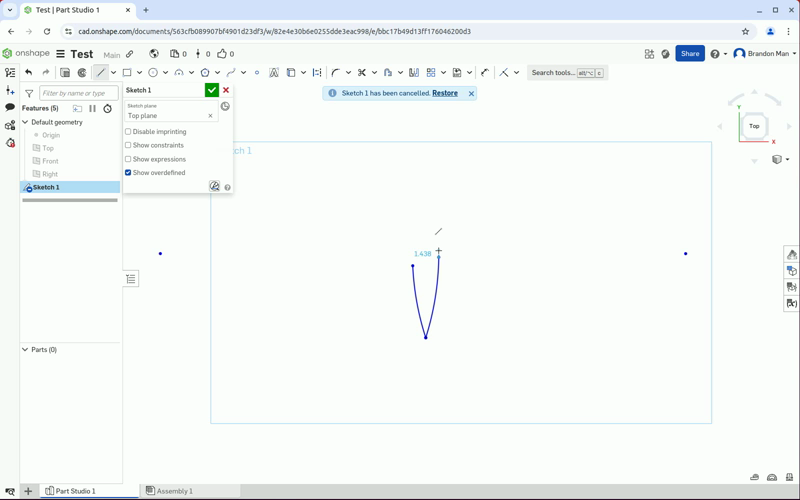
scroll(6)
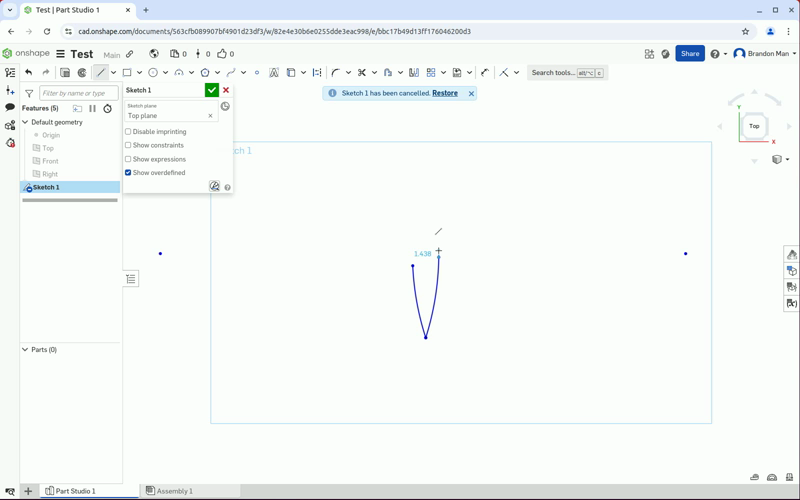
scroll(6)
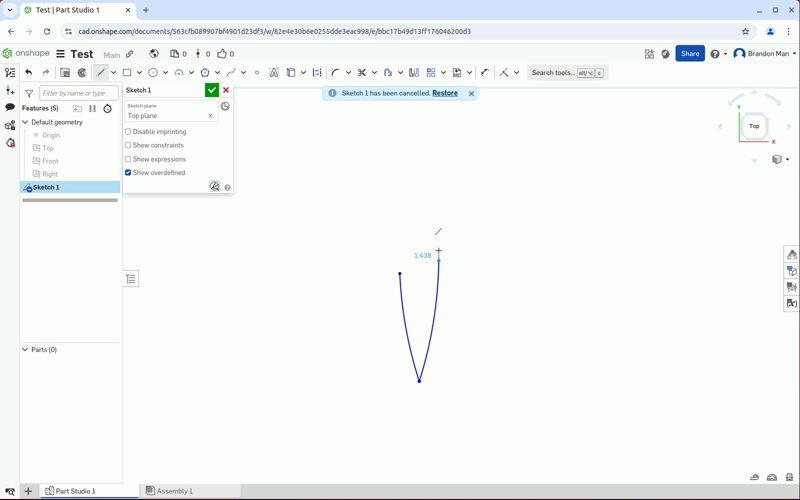
scroll(6)
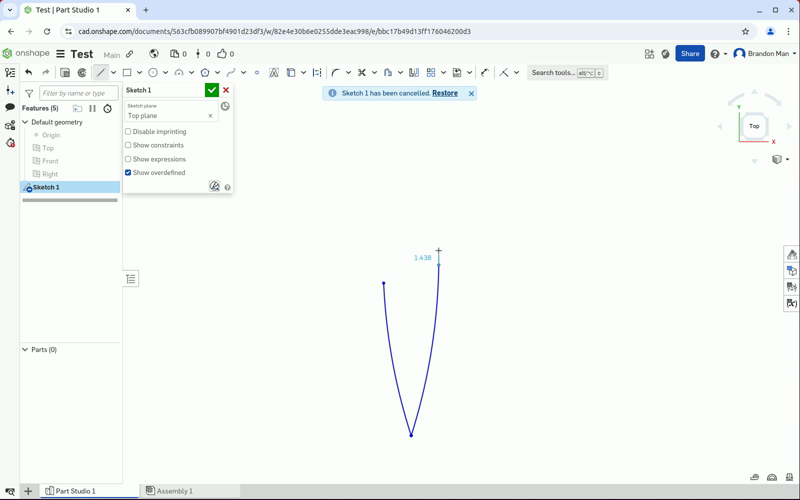
scroll(6)
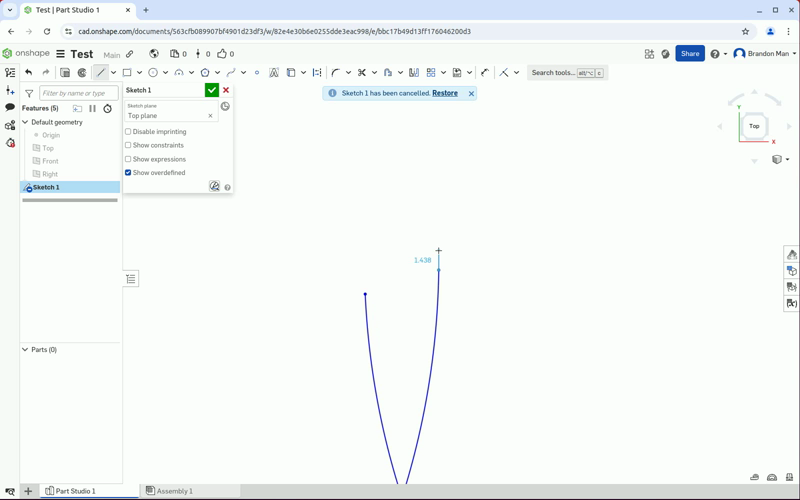
scroll(6)
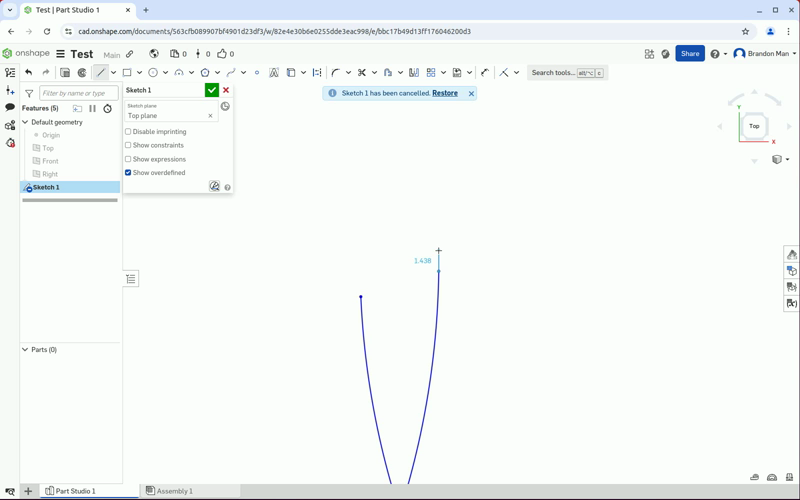
scroll(6)
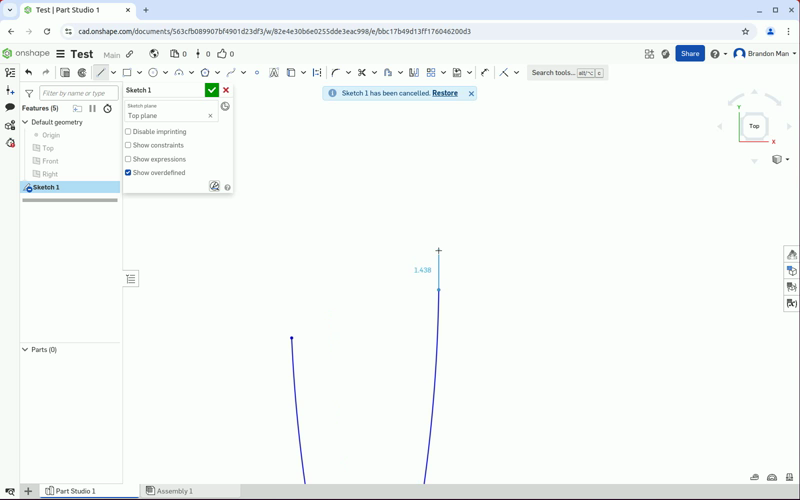
scroll(6)
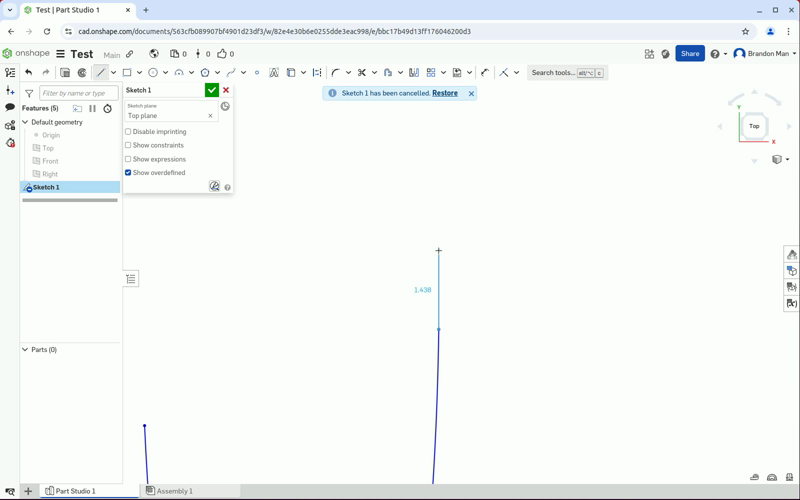
click(438, 250)
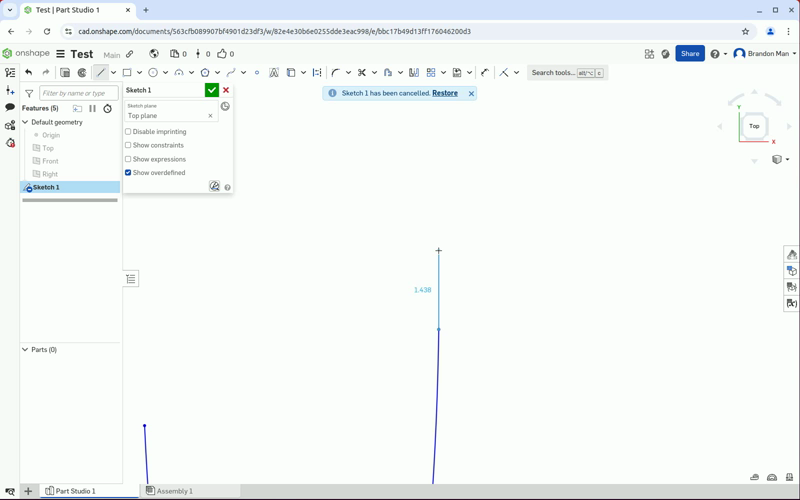
scroll(-6)
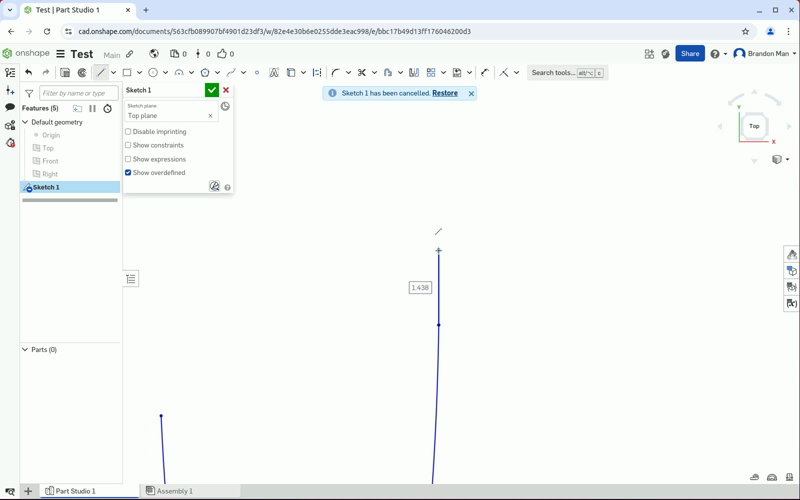
scroll(-6)
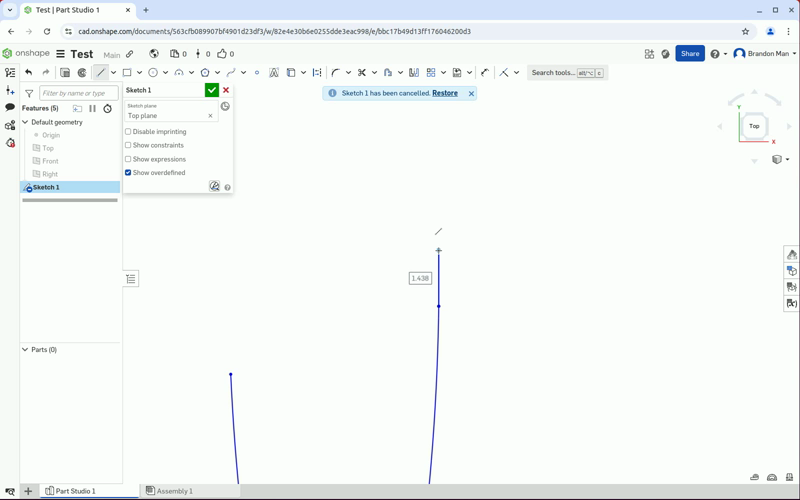
scroll(-6)
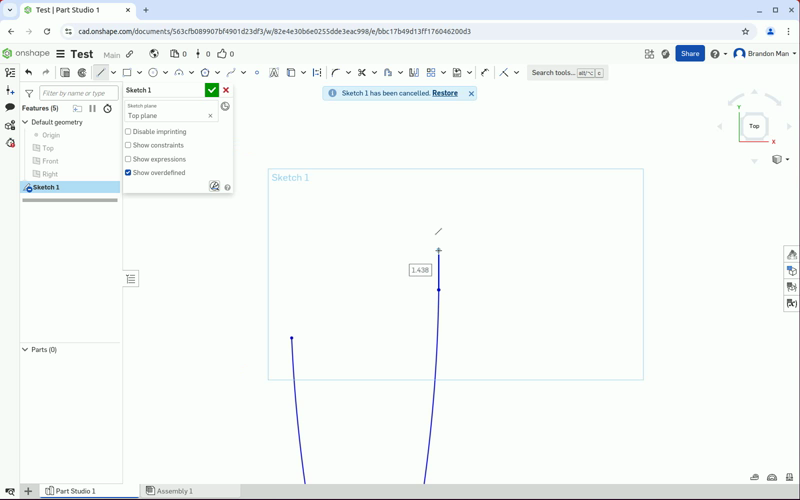
scroll(-6)
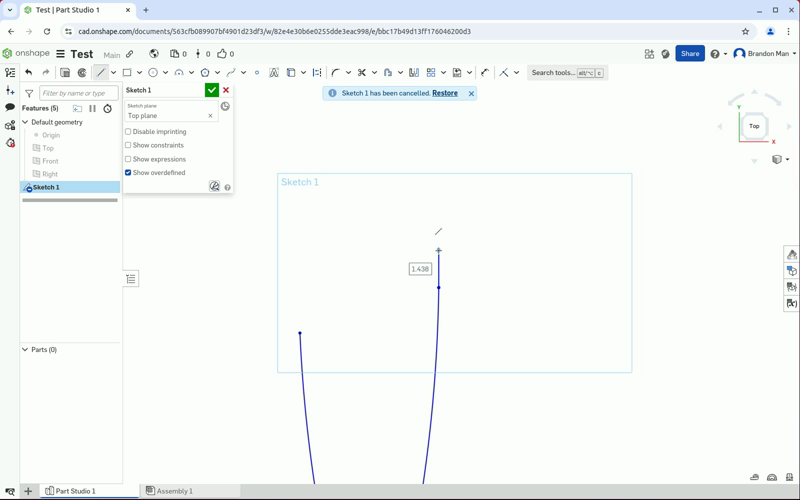
scroll(-6)
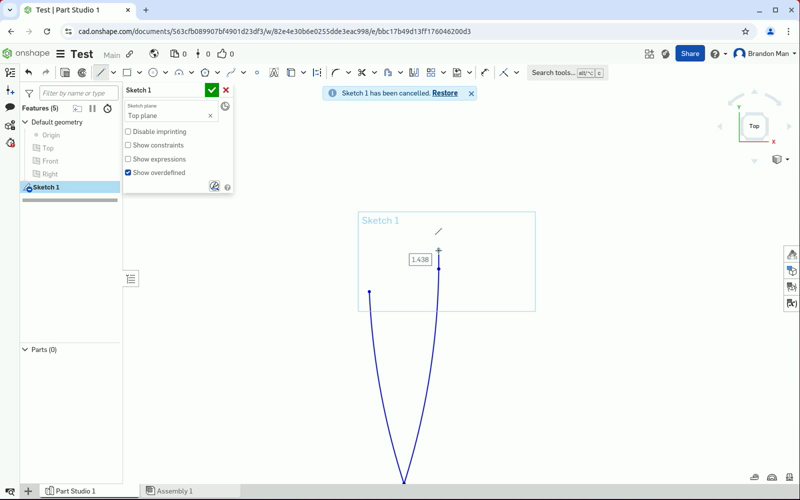
scroll(-6)
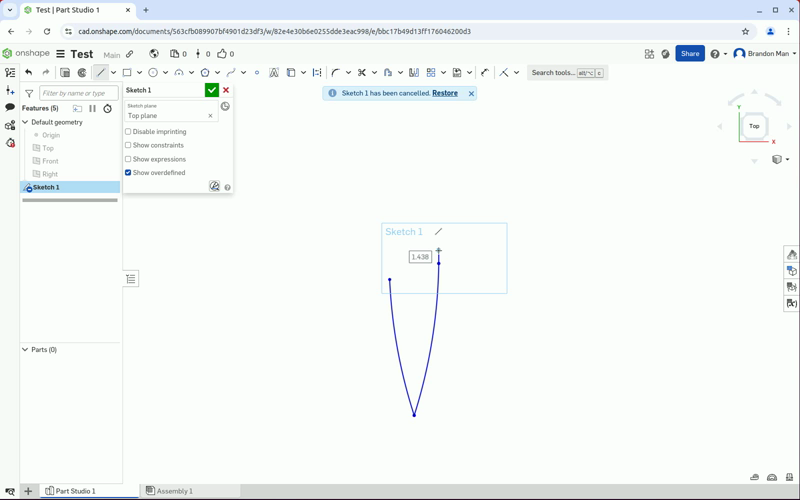
scroll(-6)
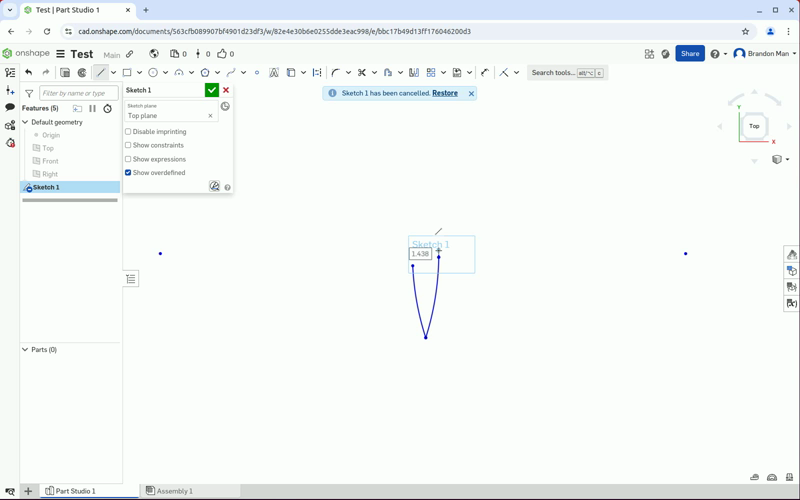
key_up(shift)
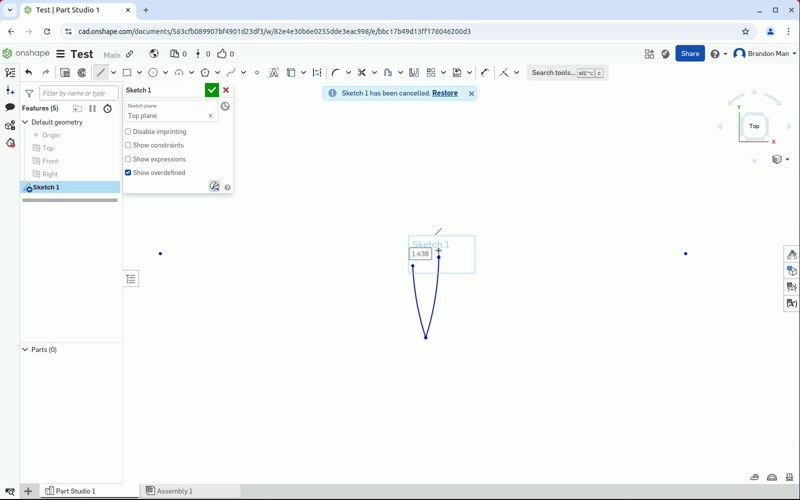
key(esc)
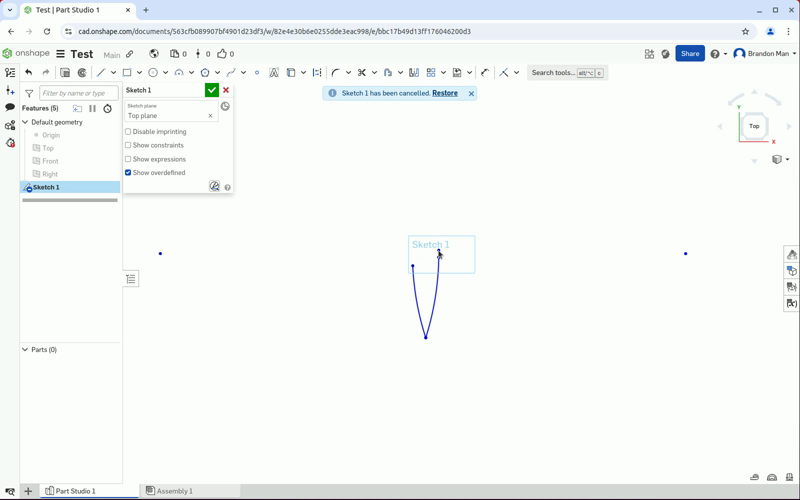
key(a)
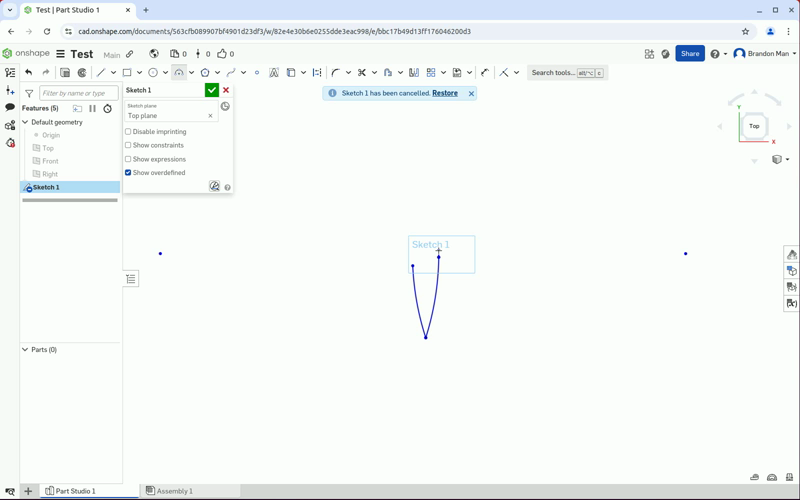
mouse_move(438, 250)
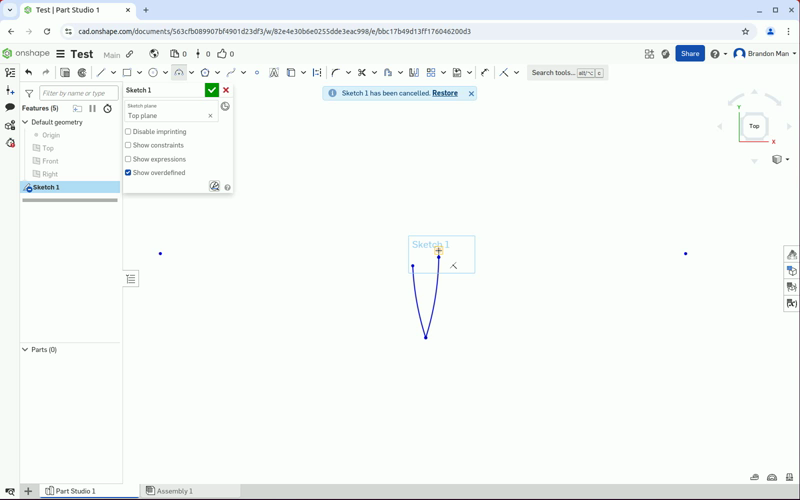
click(438, 250)
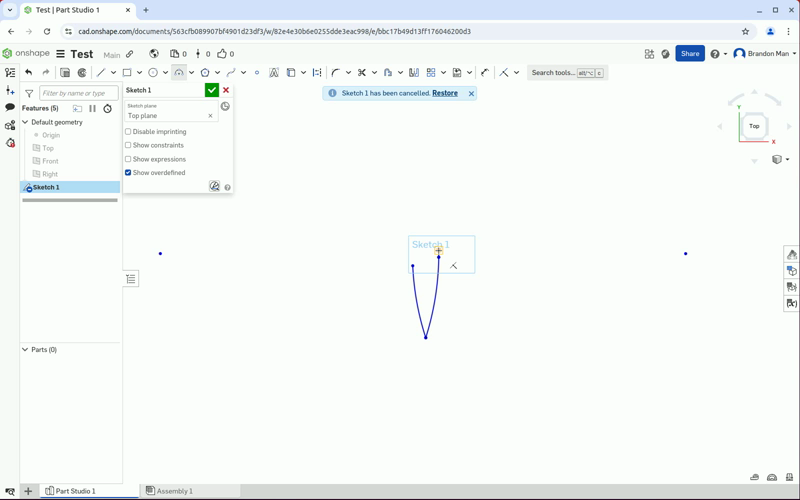
key_down(shift)
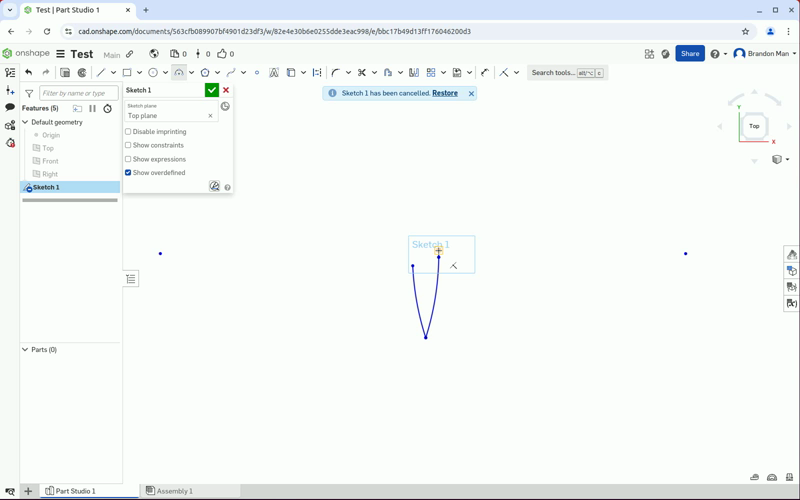
mouse_move(425, 170)
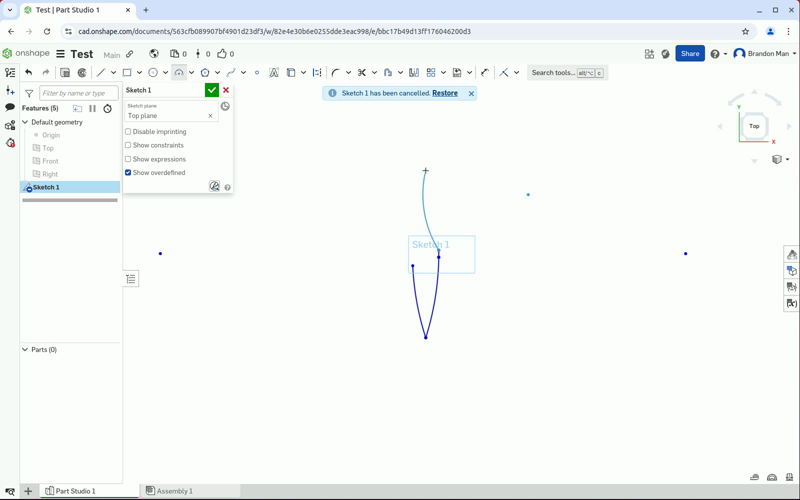
click(425, 170)
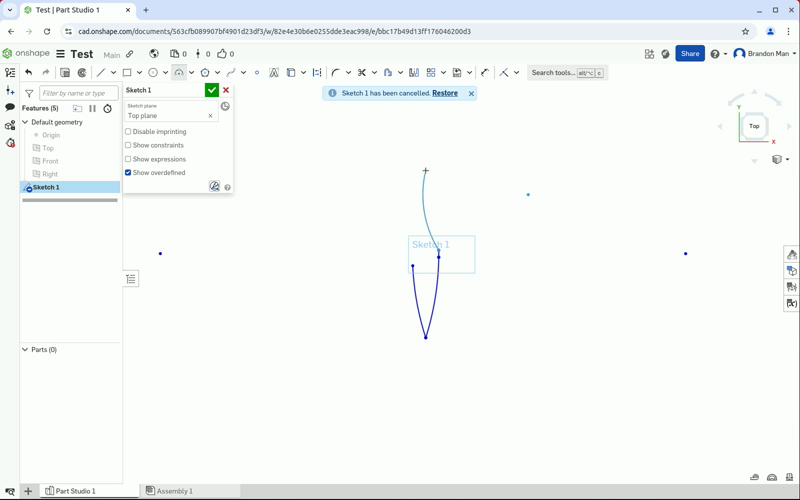
mouse_move(435, 209)
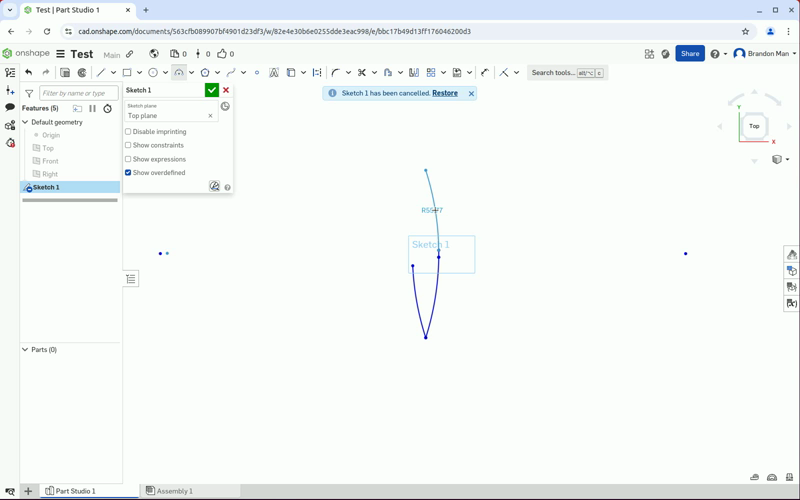
click(435, 209)
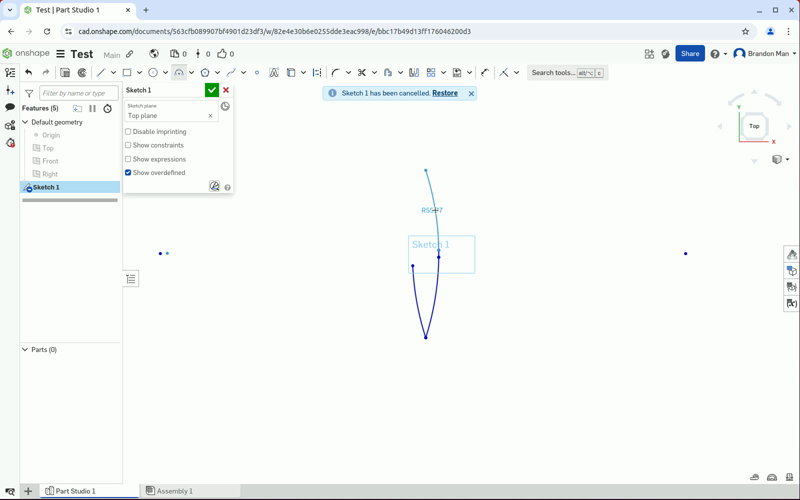
key_up(shift)
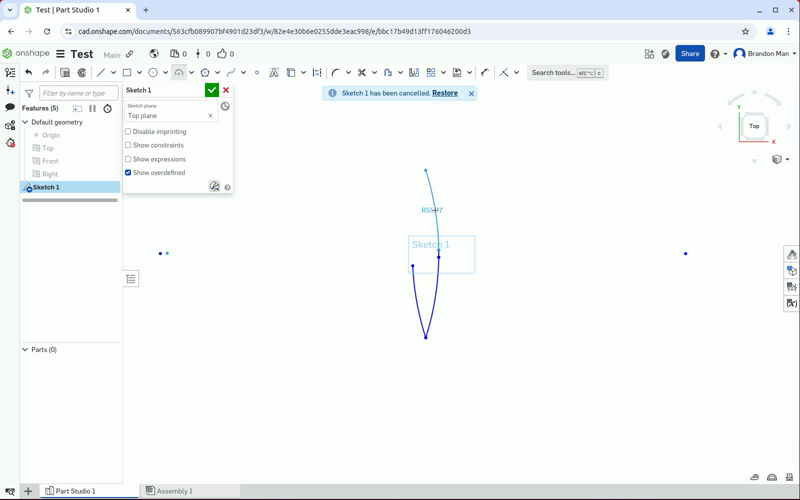
mouse_move(425, 170)
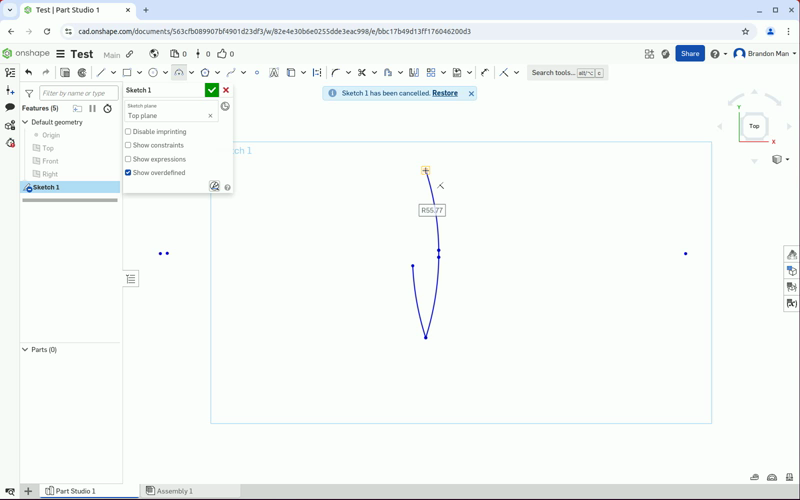
click(425, 170)
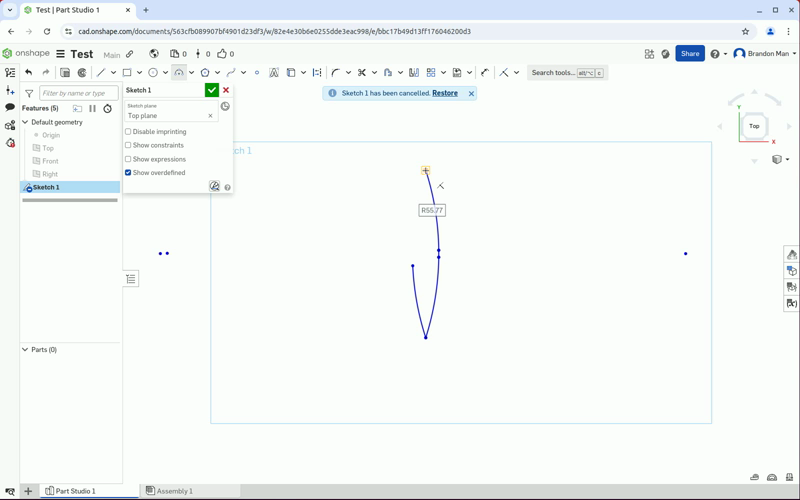
key_down(shift)
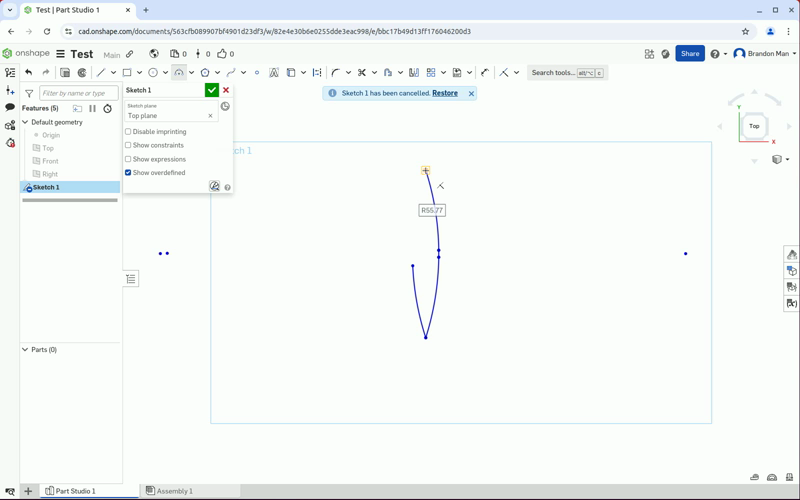
mouse_move(412, 242)
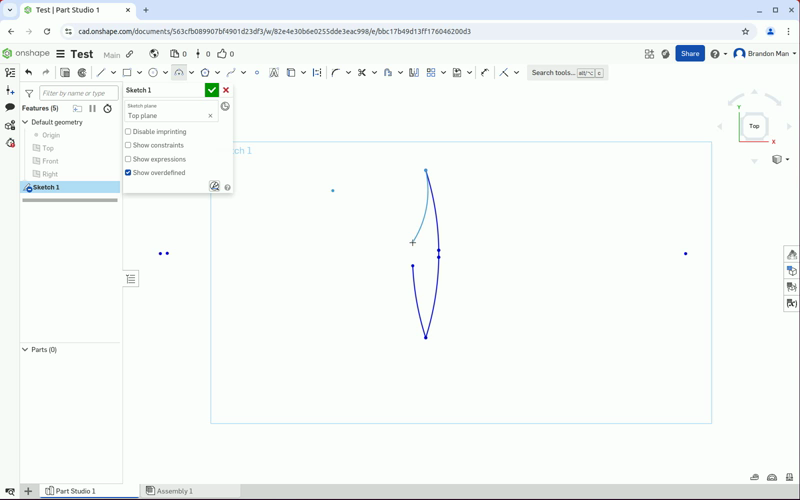
click(412, 242)
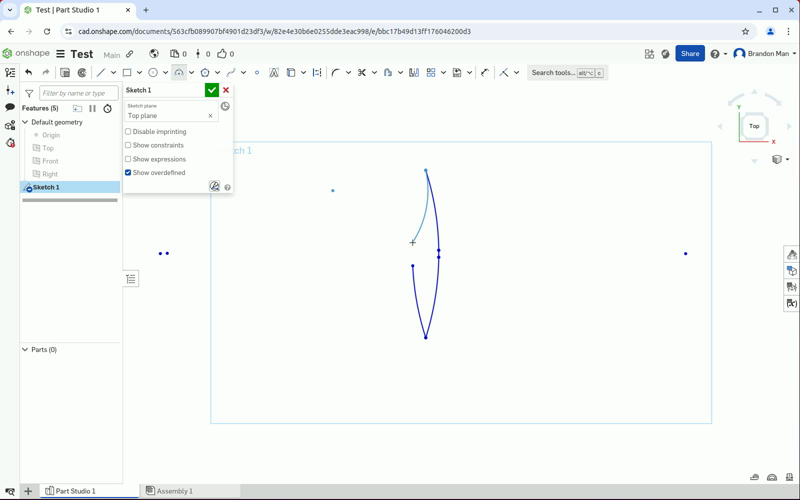
mouse_move(416, 205)
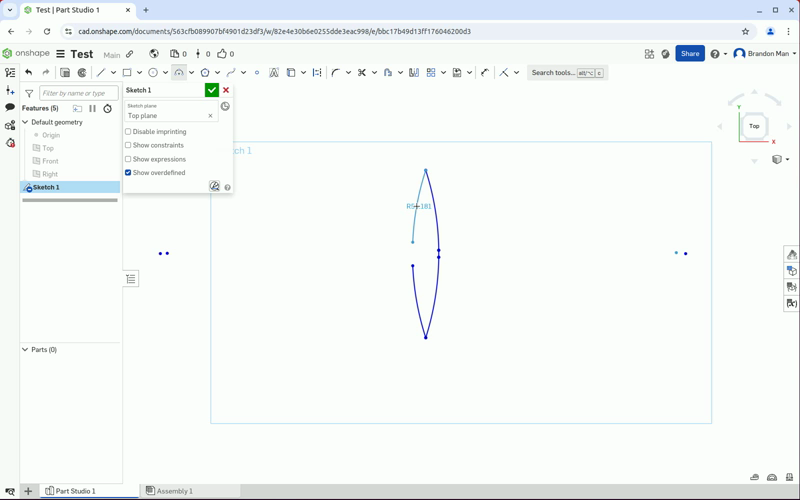
click(416, 205)
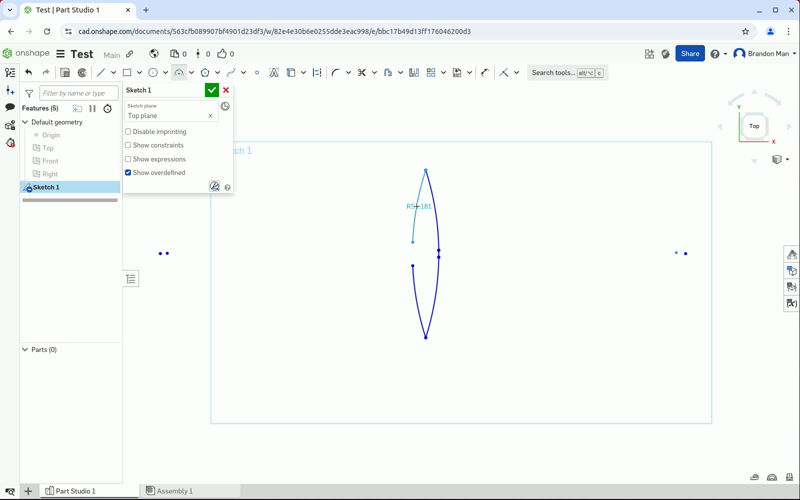
key_up(shift)
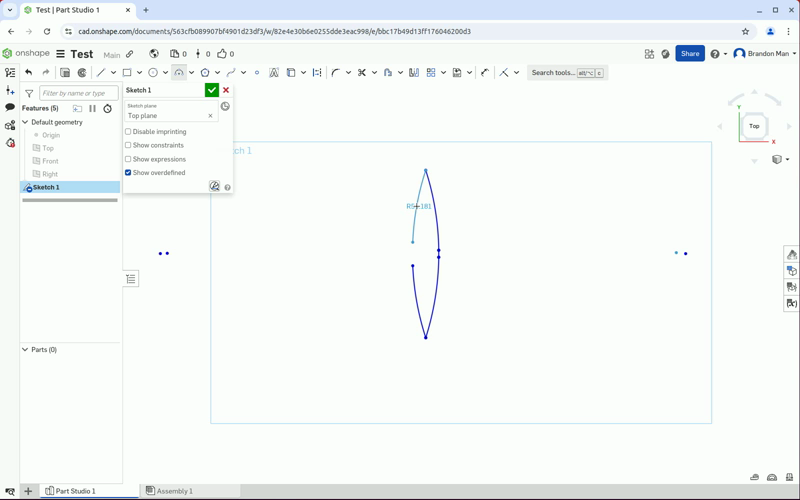
key(esc)
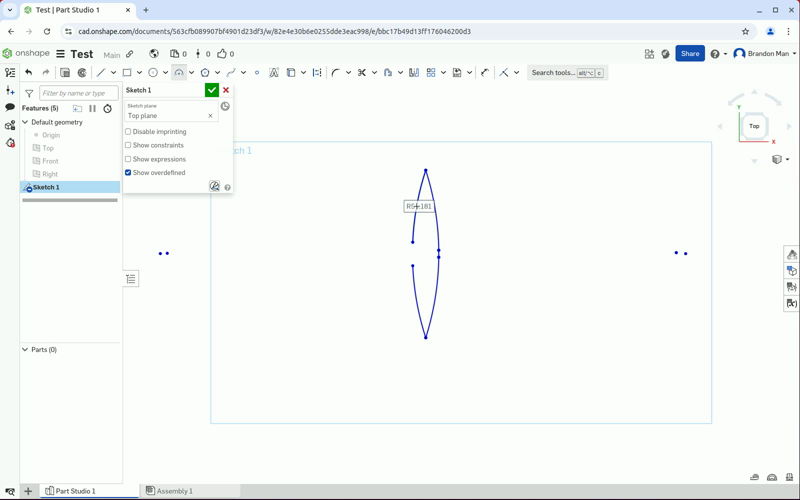
key(l)
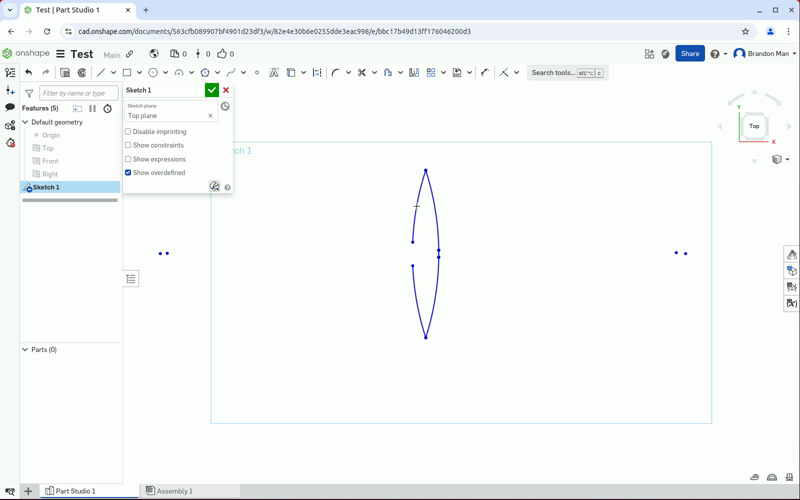
mouse_move(412, 242)
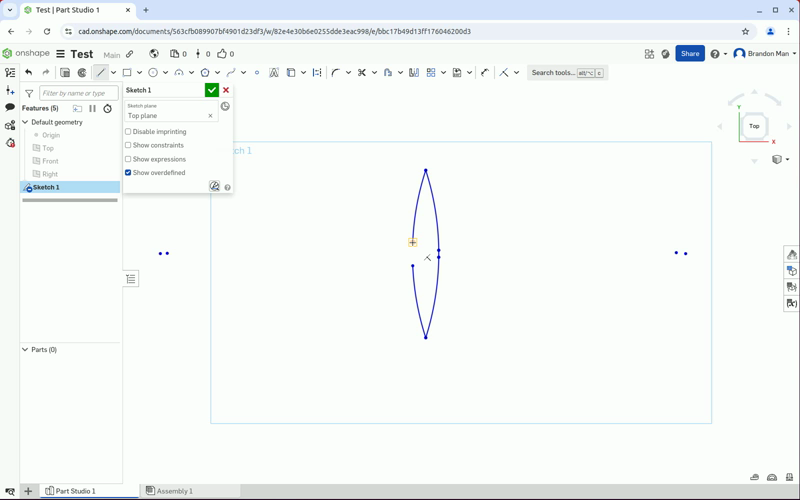
click(412, 242)
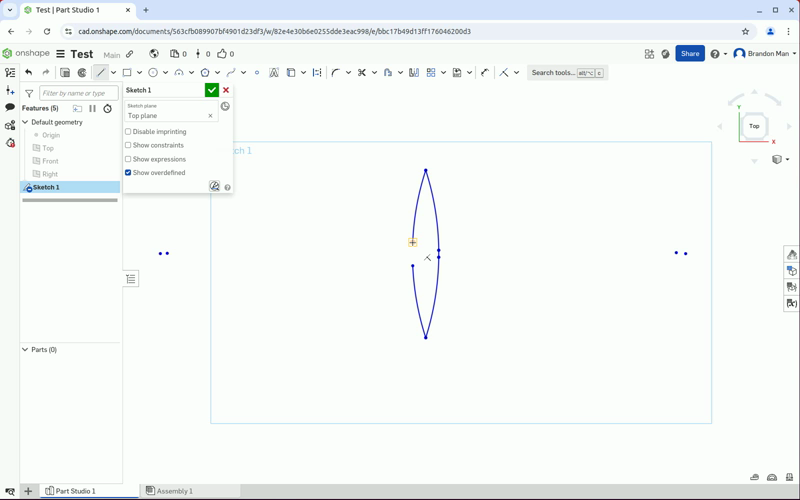
mouse_move(442, 242)
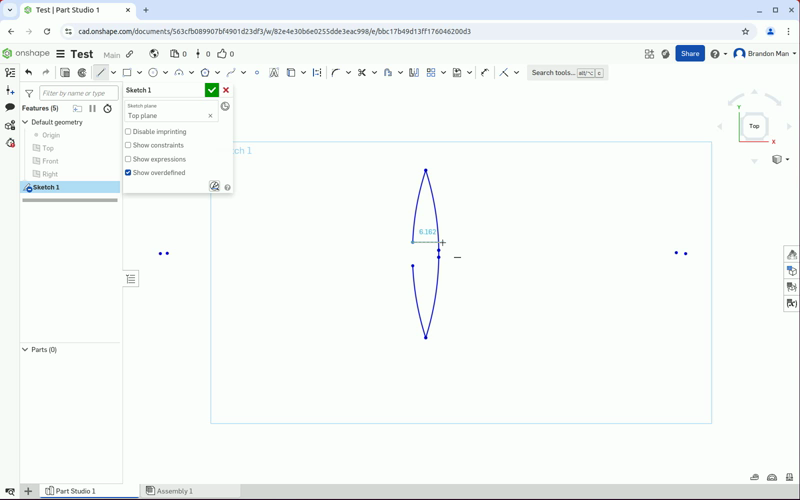
key_down(shift)
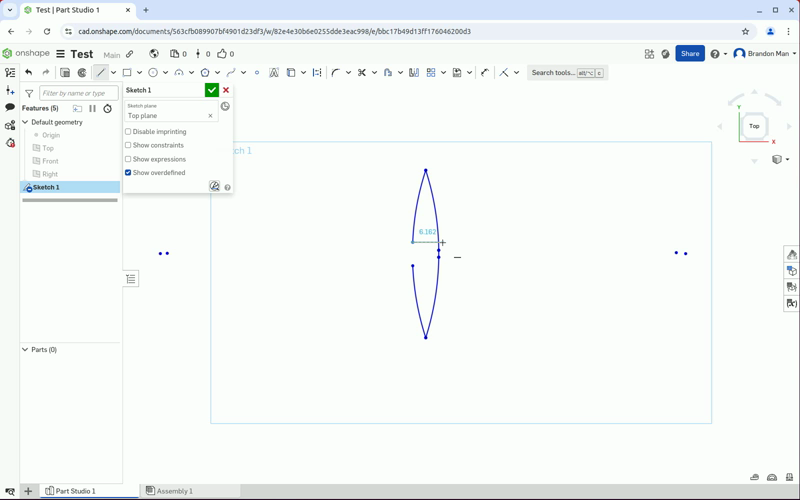
mouse_move(412, 265)
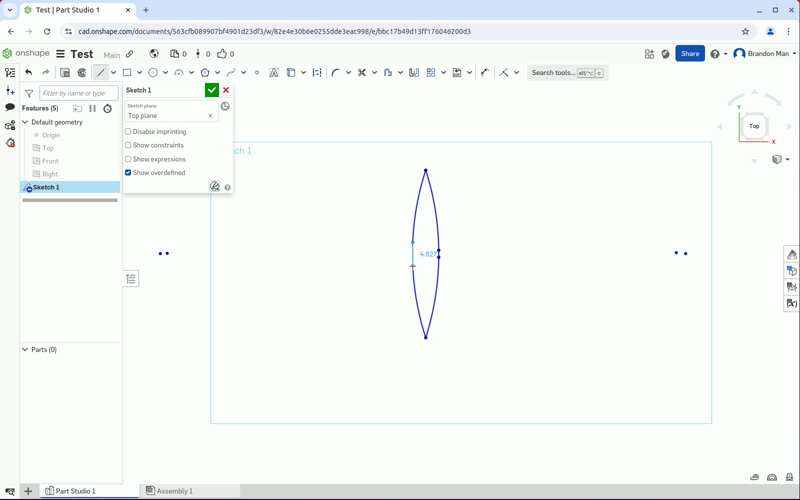
key_up(shift)
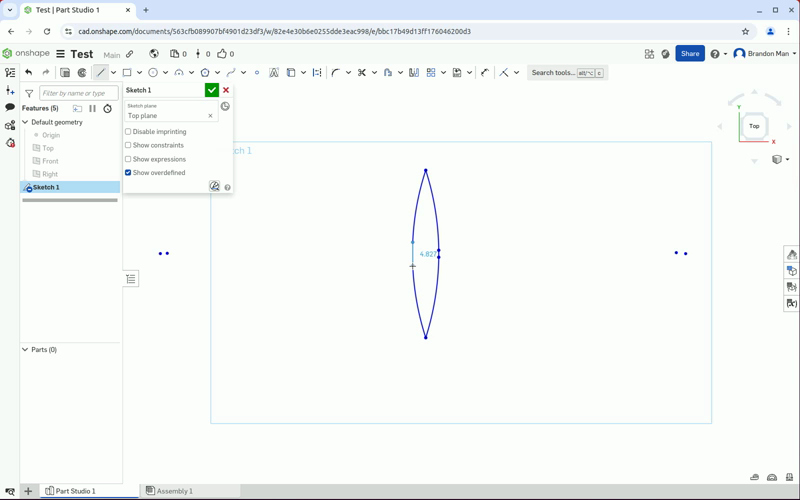
click(412, 265)
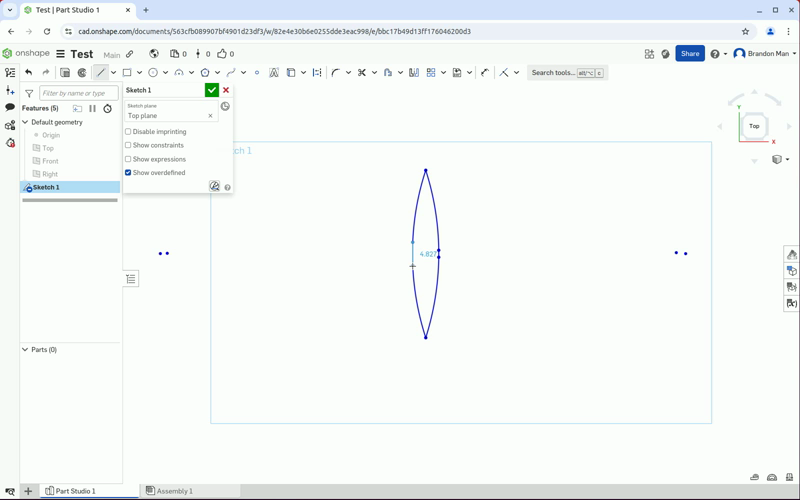
key(esc)
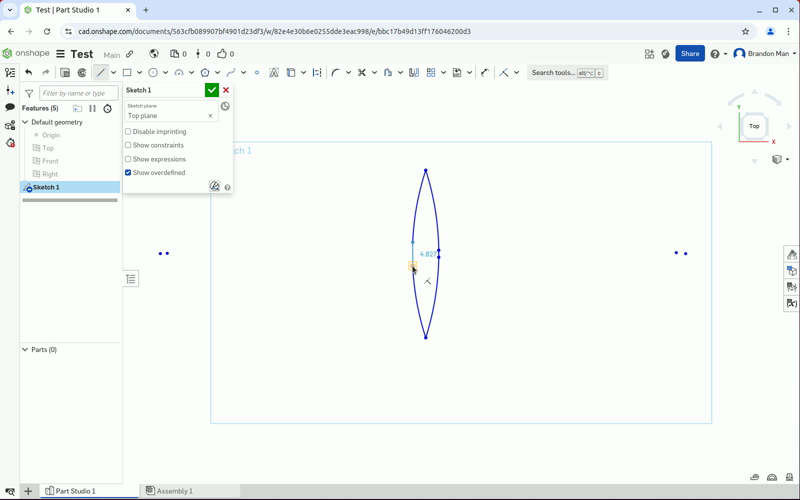
key(a)
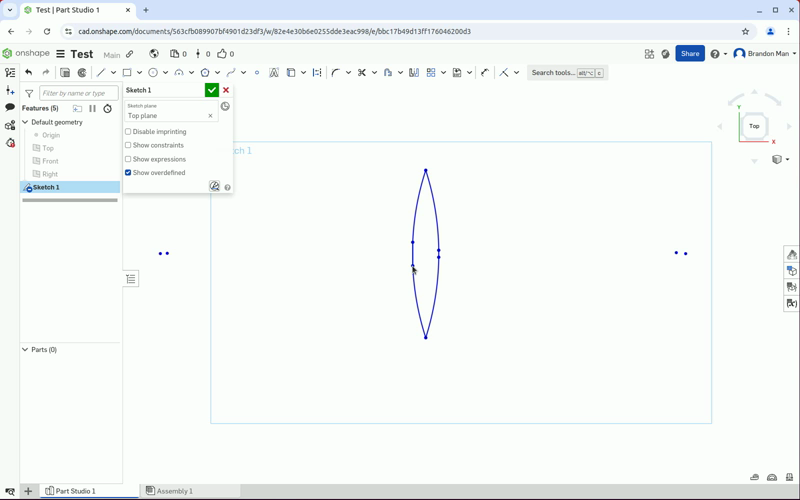
key_down(shift)
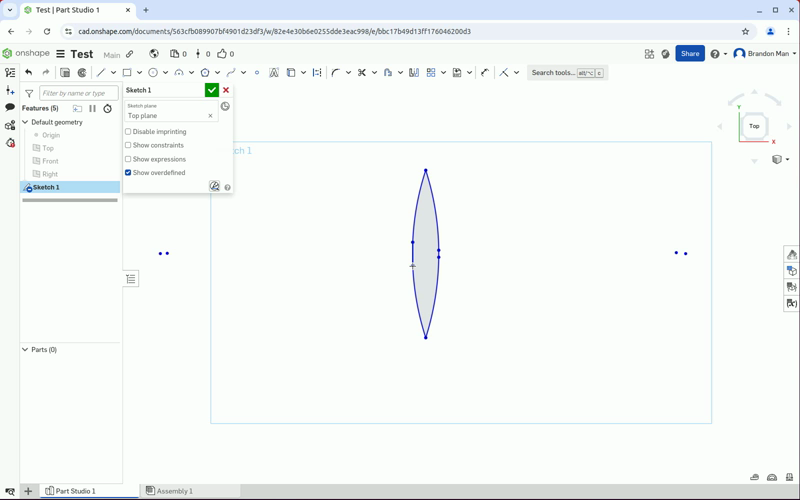
mouse_move(425, 327)
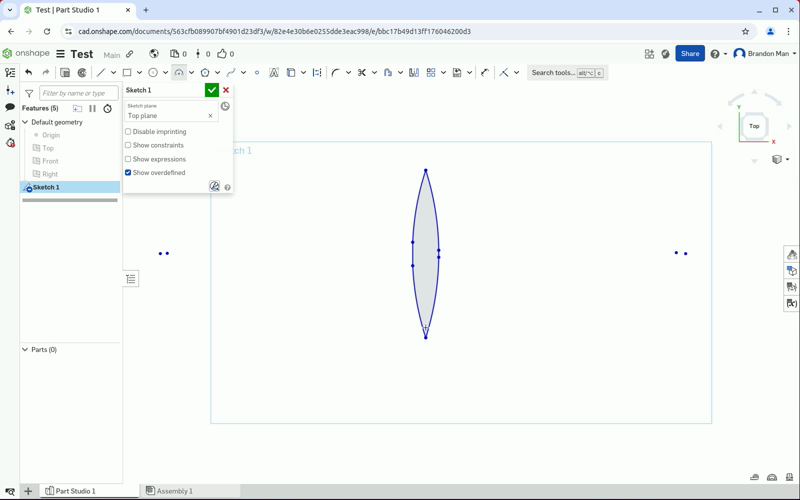
click(425, 327)
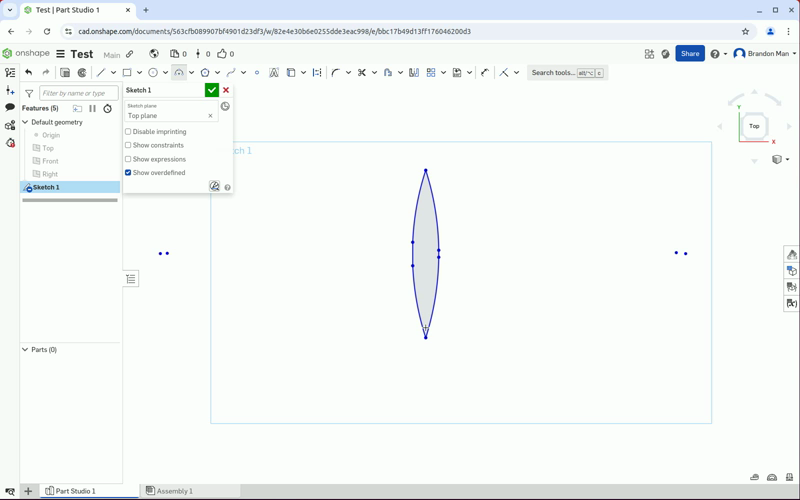
key_up(shift)
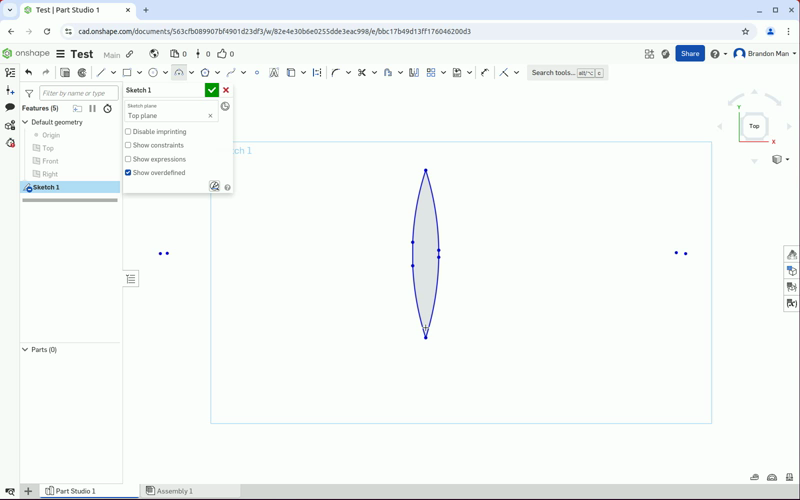
key_down(shift)
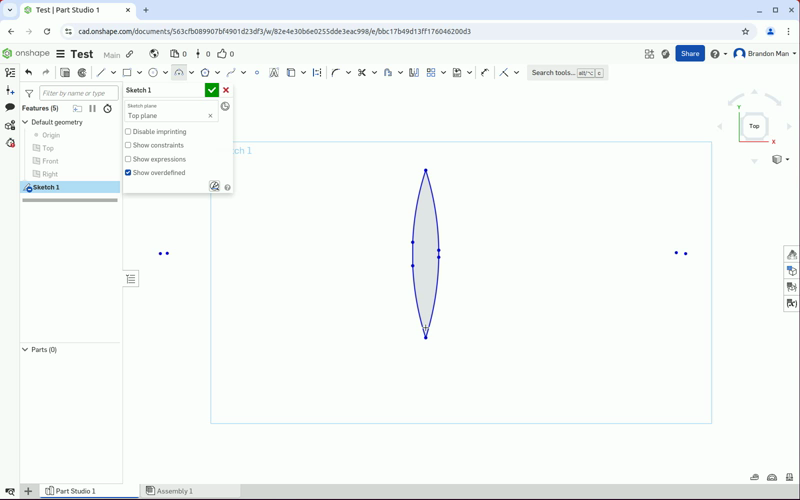
mouse_move(425, 181)
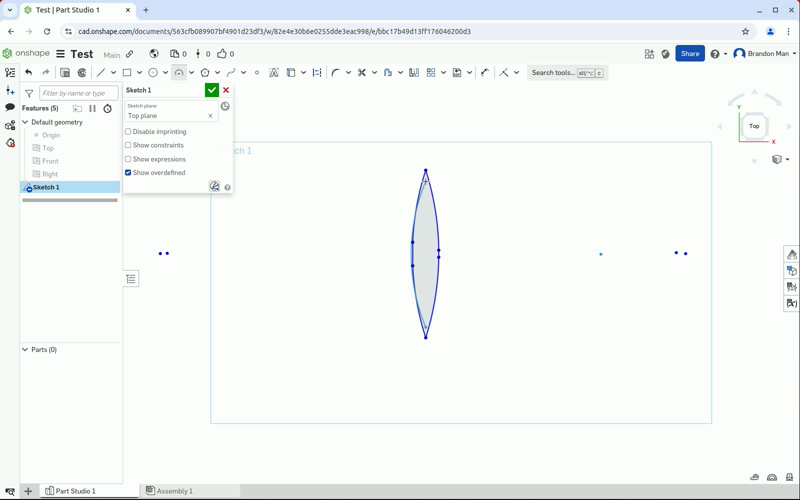
click(425, 181)
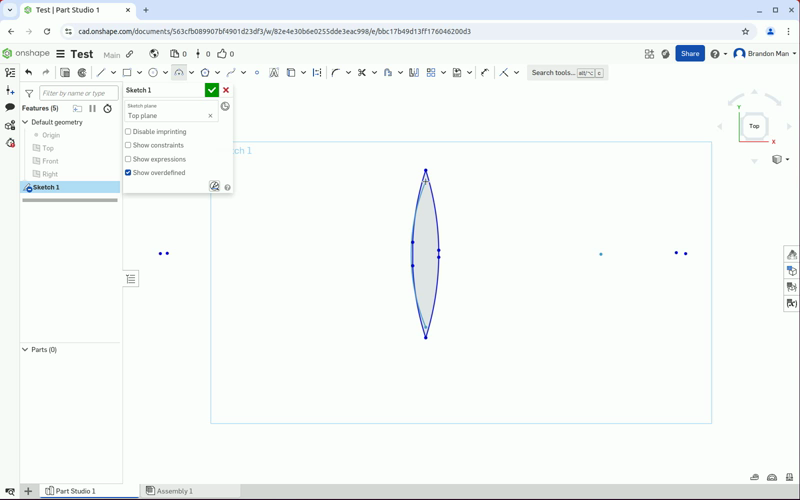
mouse_move(436, 254)
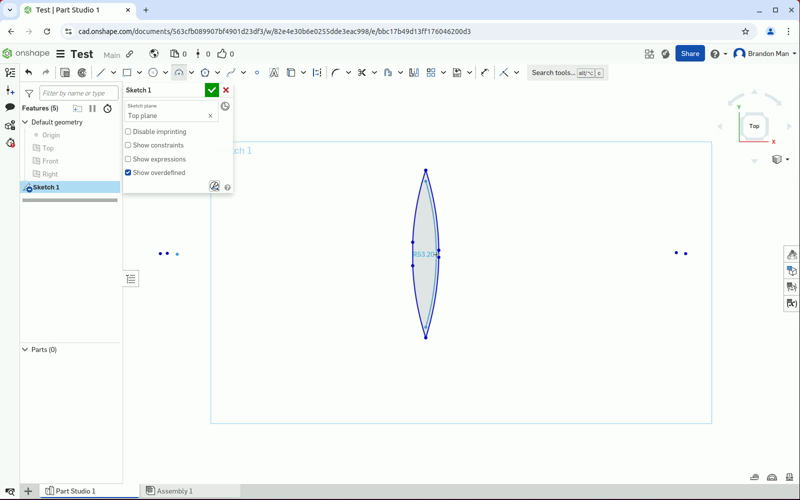
scroll(6)
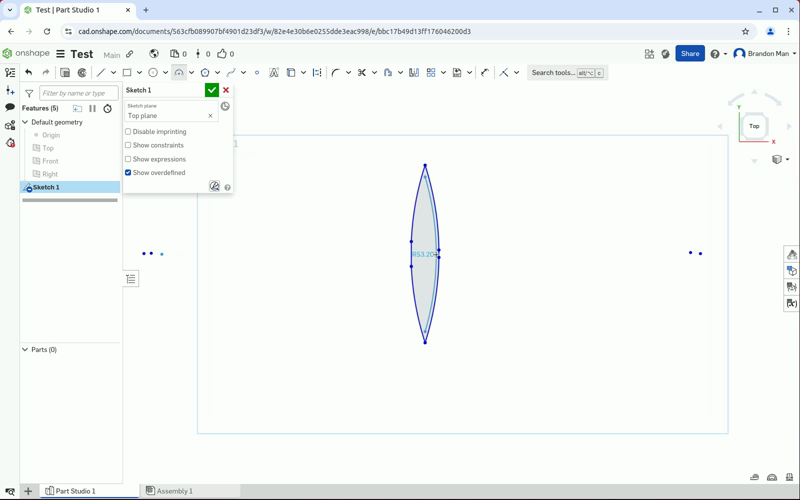
scroll(6)
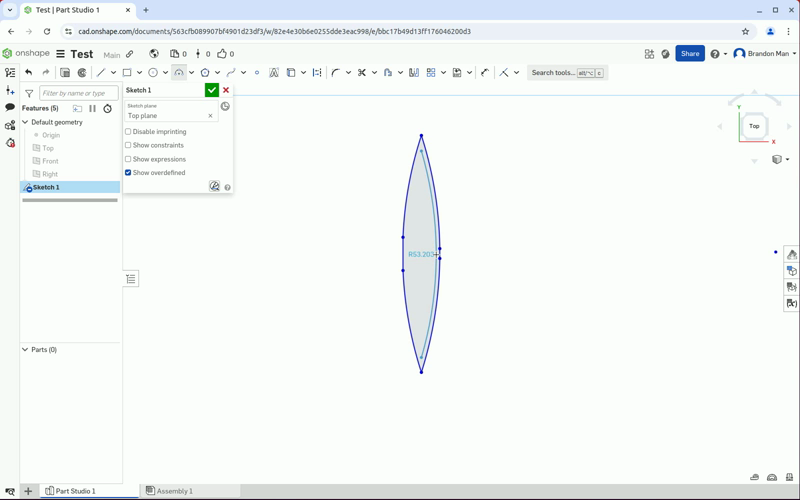
scroll(6)
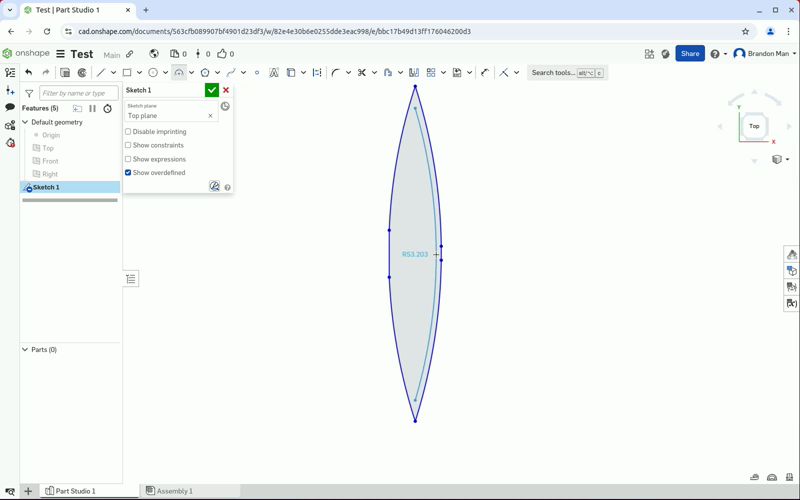
scroll(6)
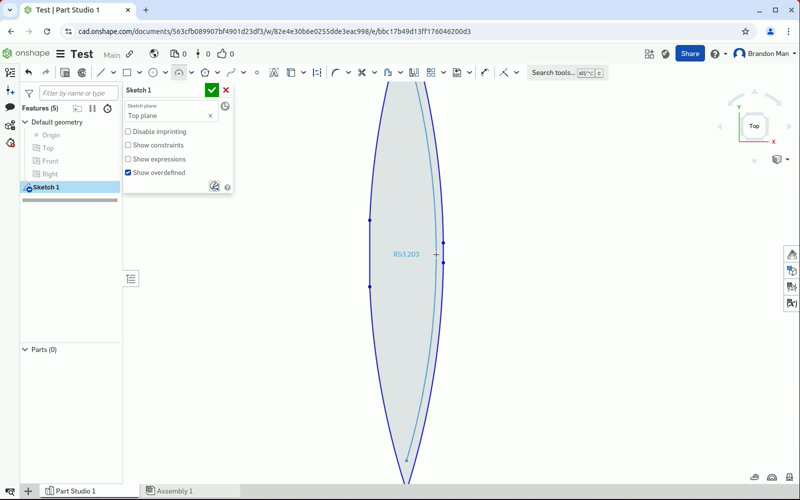
scroll(6)
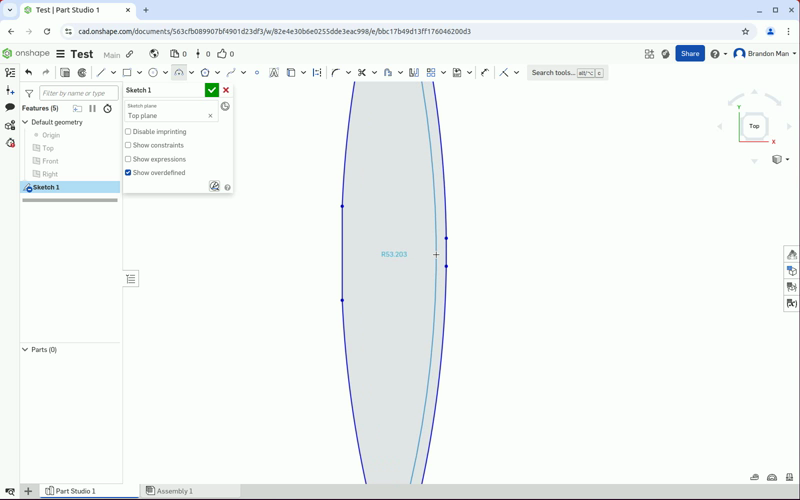
scroll(6)
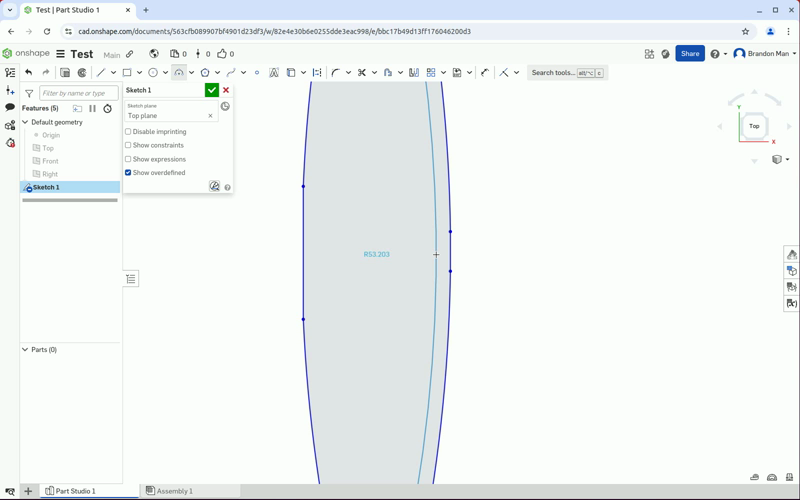
scroll(6)
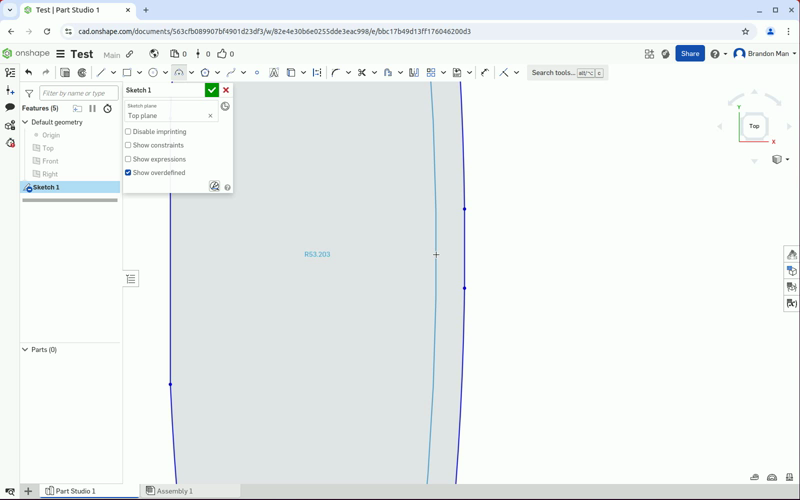
click(436, 254)
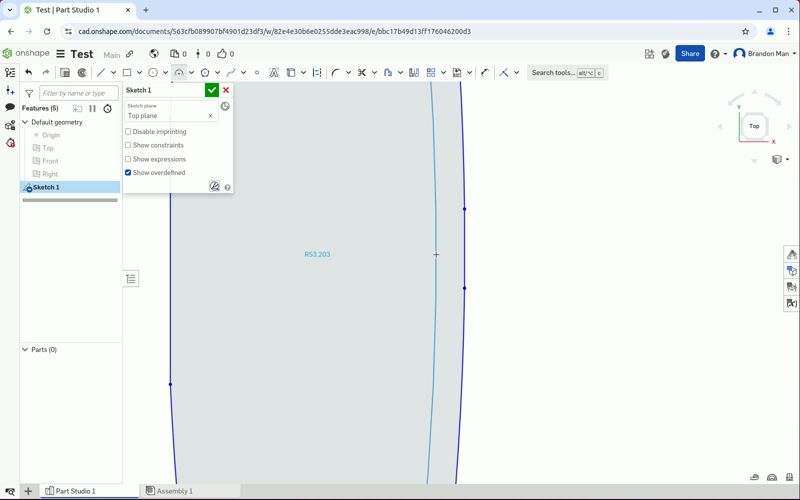
scroll(-6)
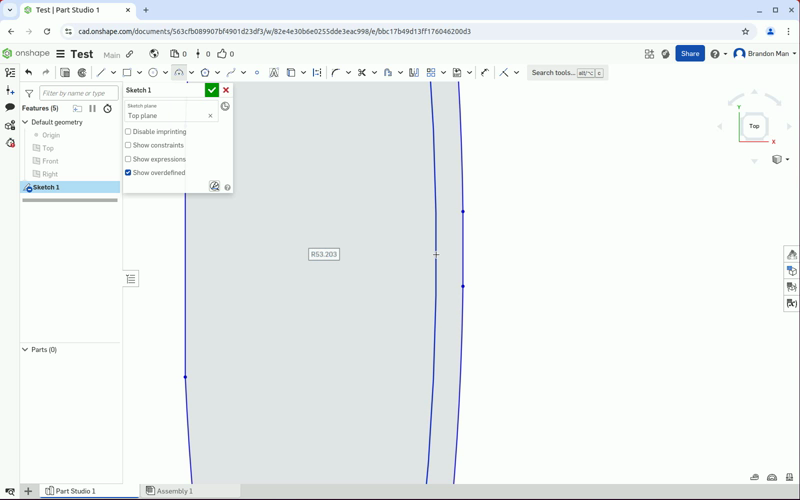
scroll(-6)
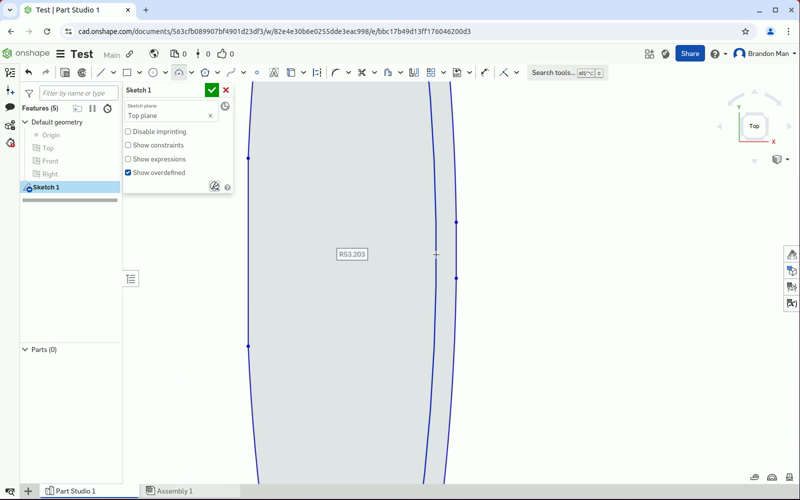
scroll(-6)
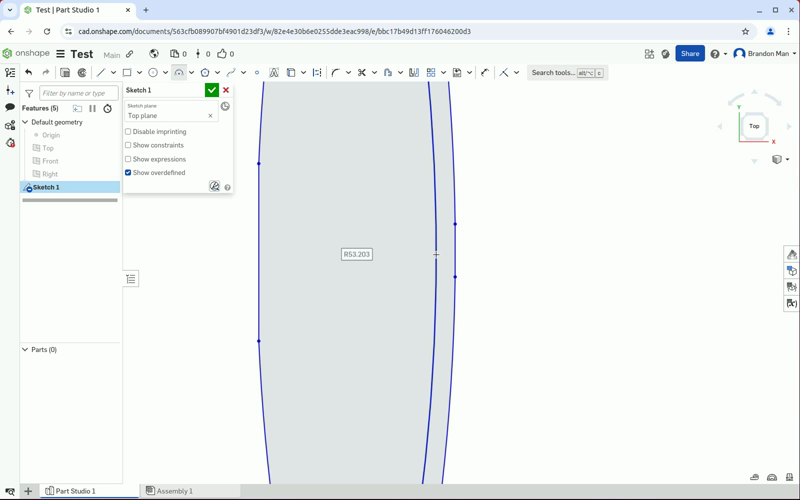
scroll(-6)
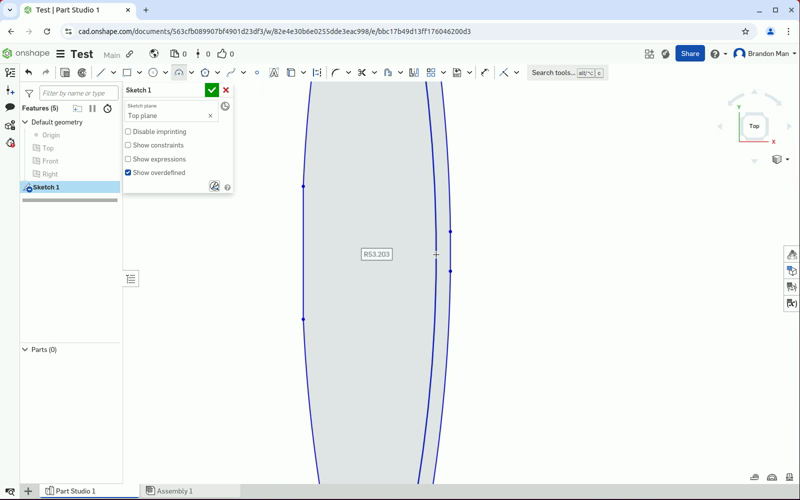
scroll(-6)
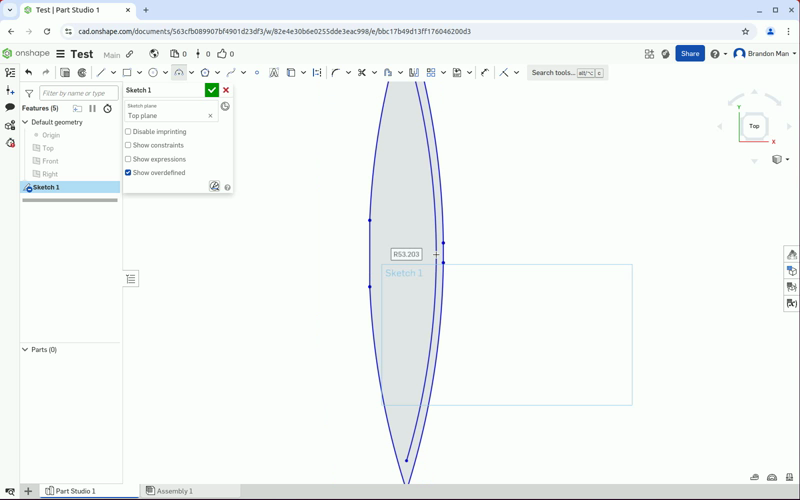
scroll(-6)
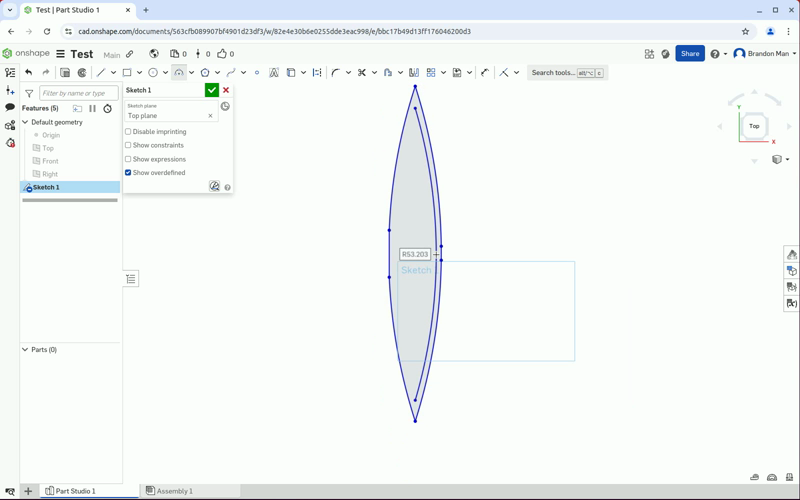
scroll(-6)
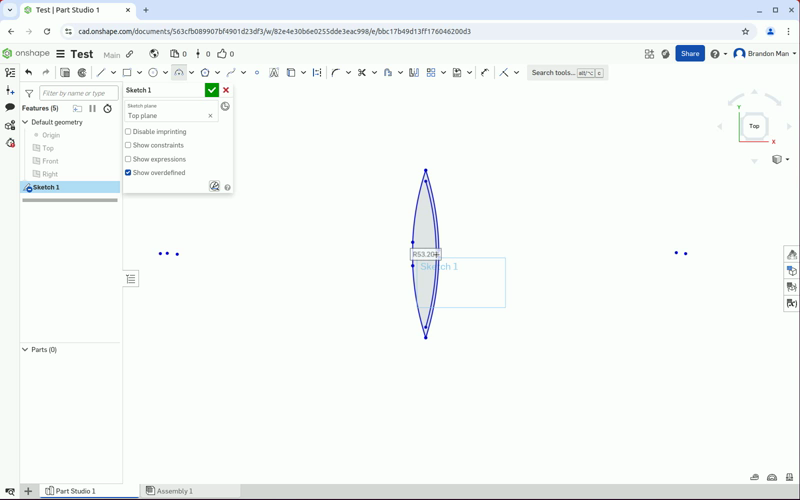
key_up(shift)
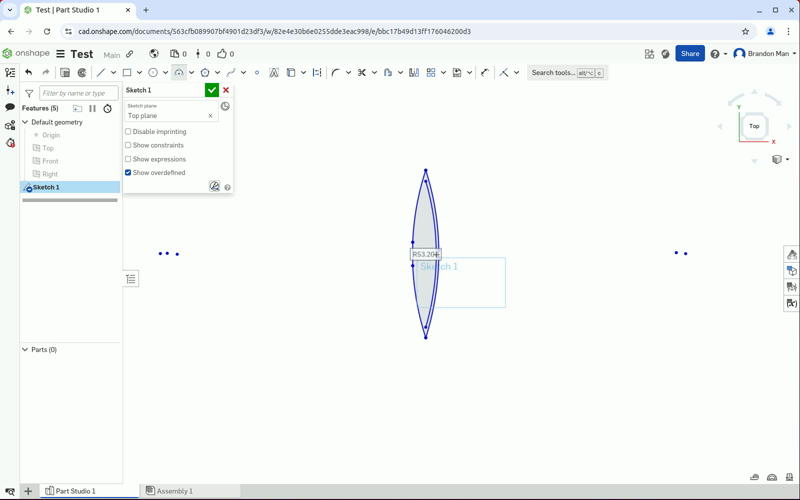
mouse_move(425, 181)
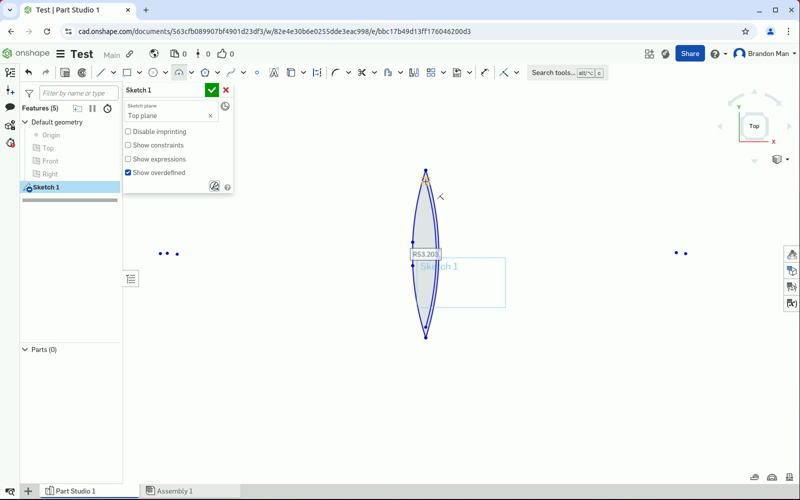
click(425, 181)
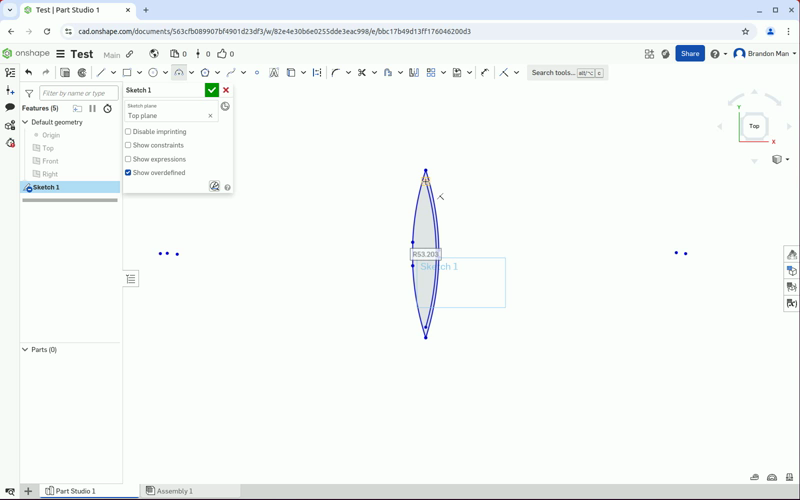
mouse_move(425, 327)
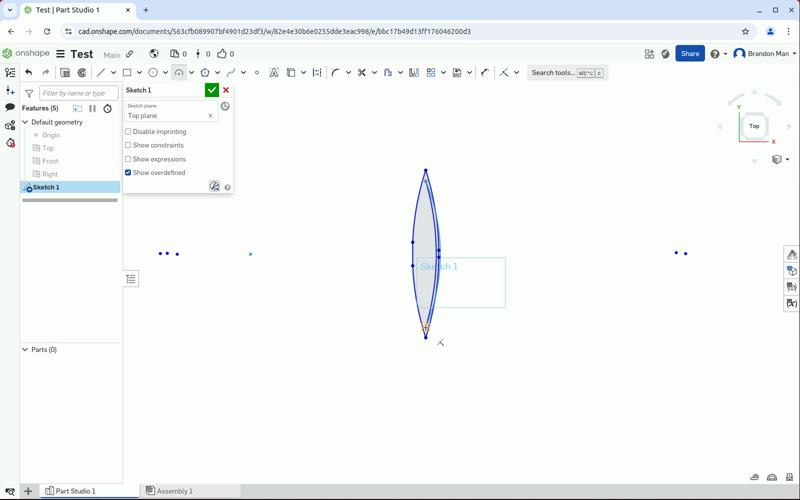
click(425, 327)
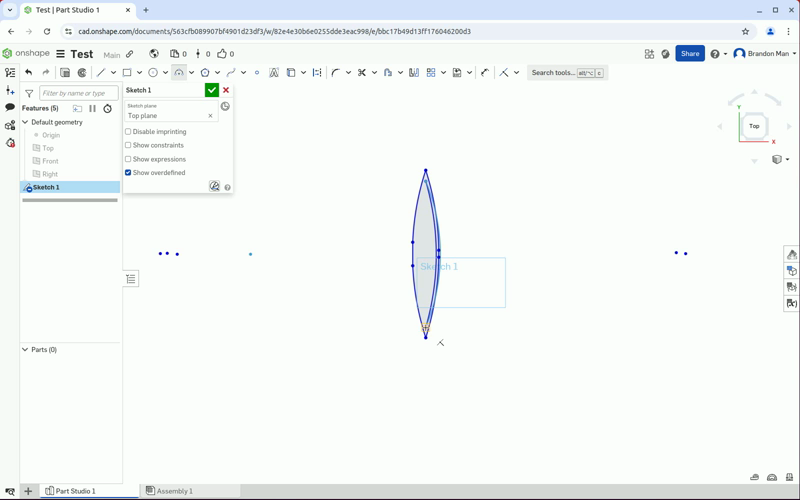
key_down(shift)
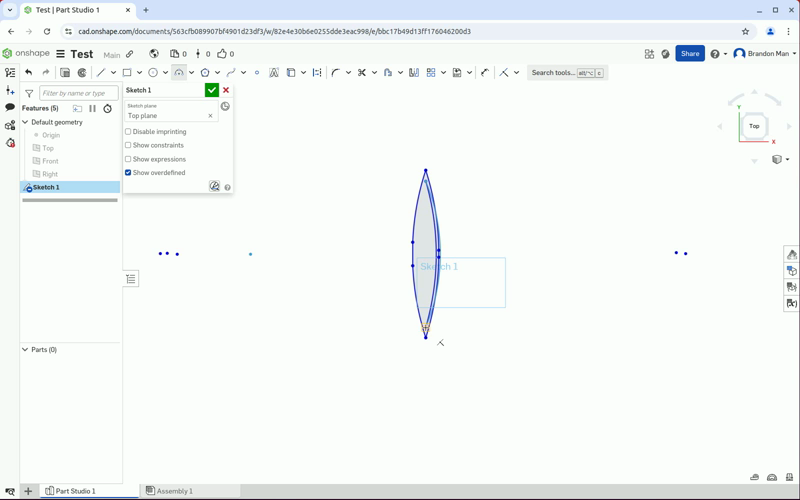
mouse_move(414, 254)
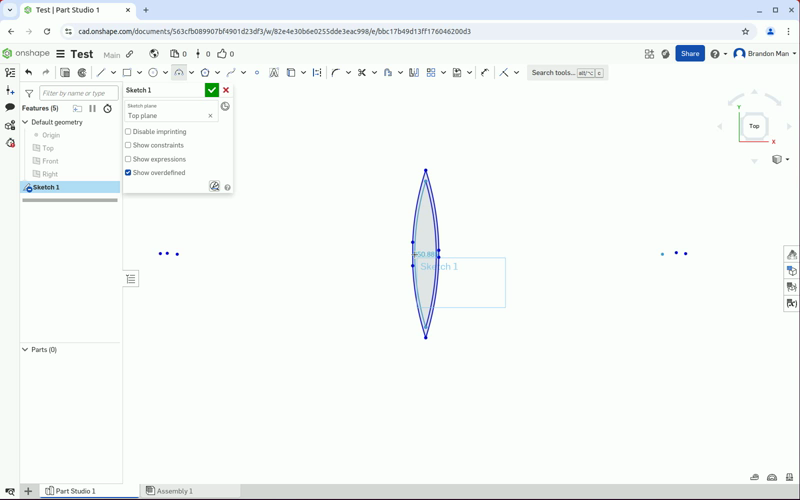
click(414, 254)
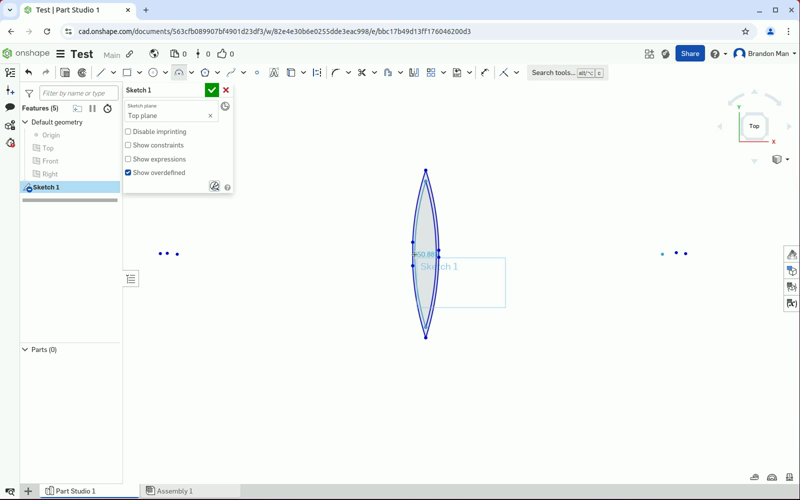
key_up(shift)
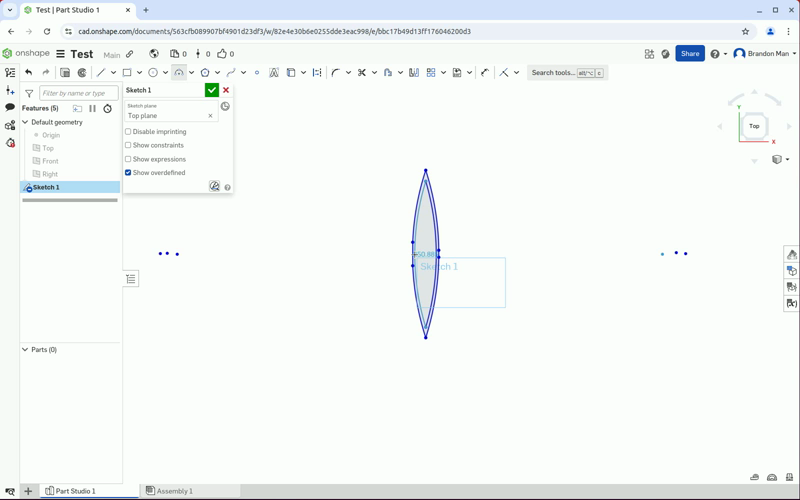
key(esc)
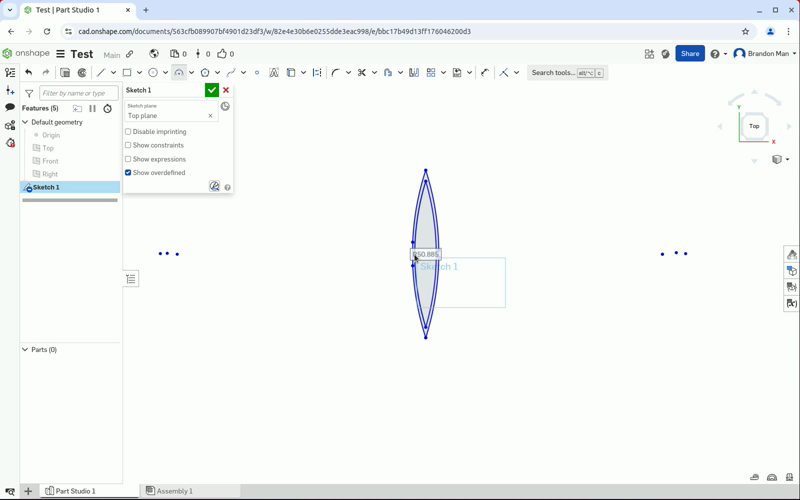
mouse_move(437, 235)
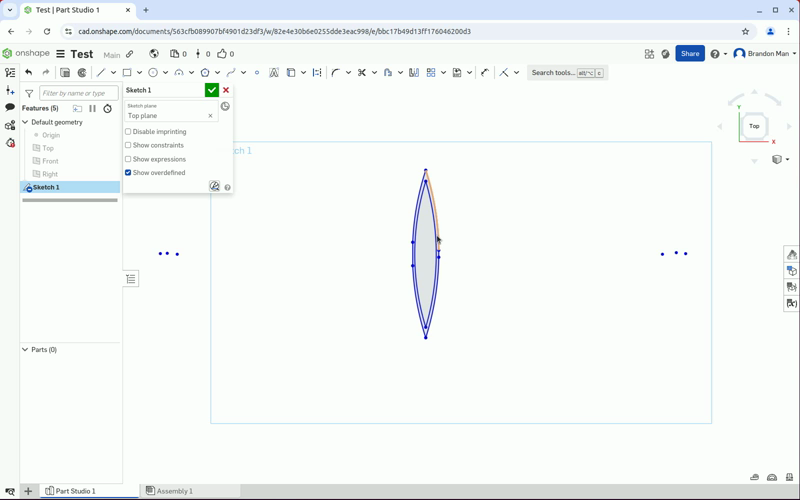
scroll(6)
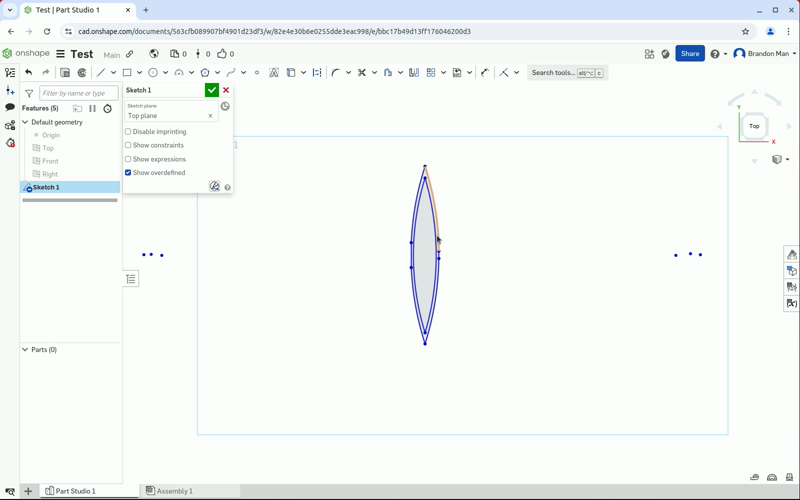
scroll(6)
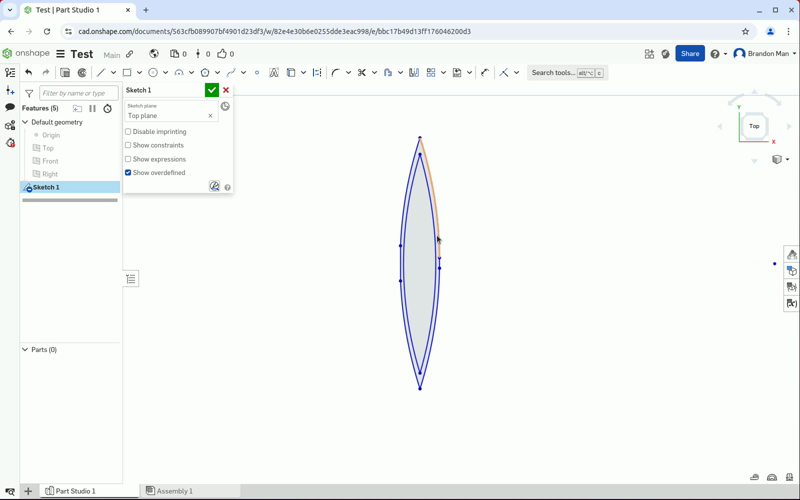
scroll(6)
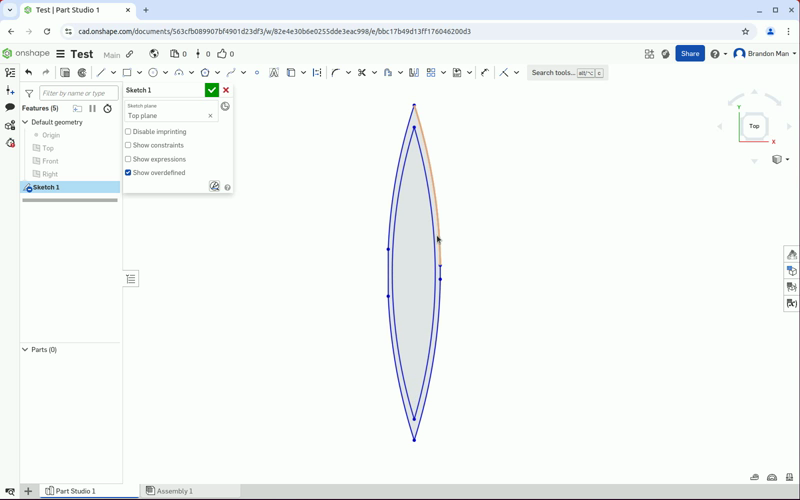
scroll(6)
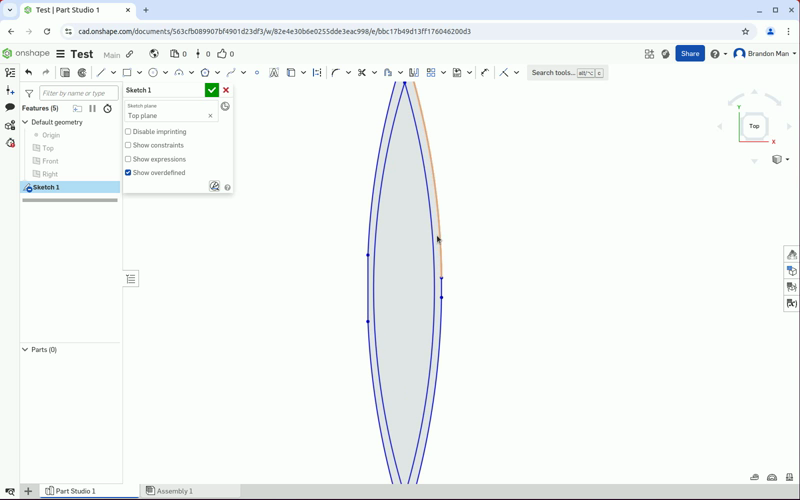
scroll(6)
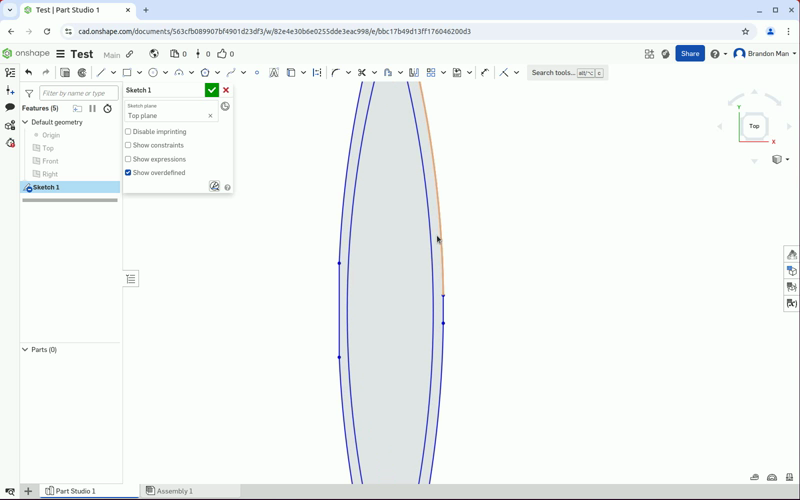
scroll(6)
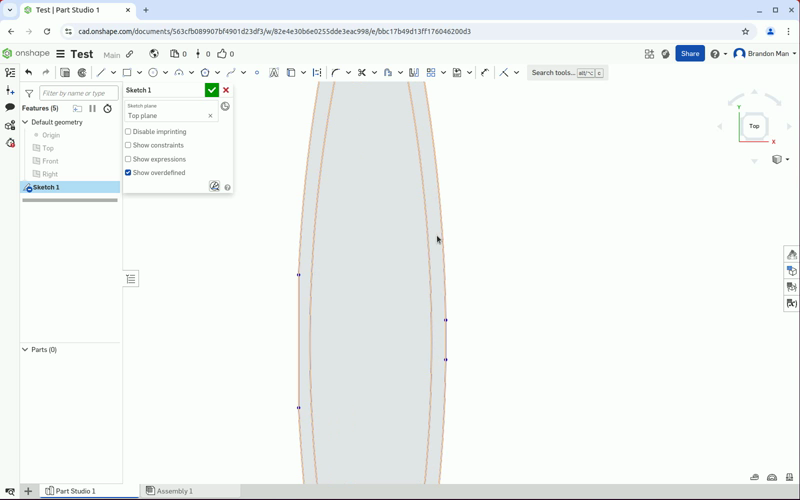
scroll(6)
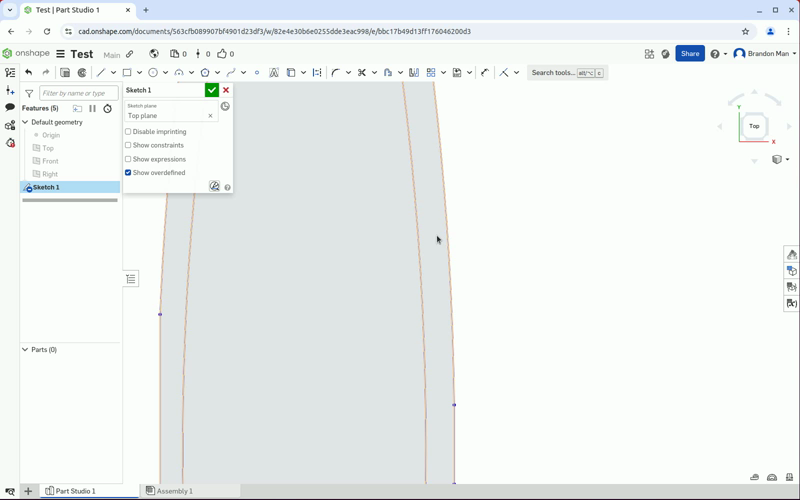
click(437, 235)
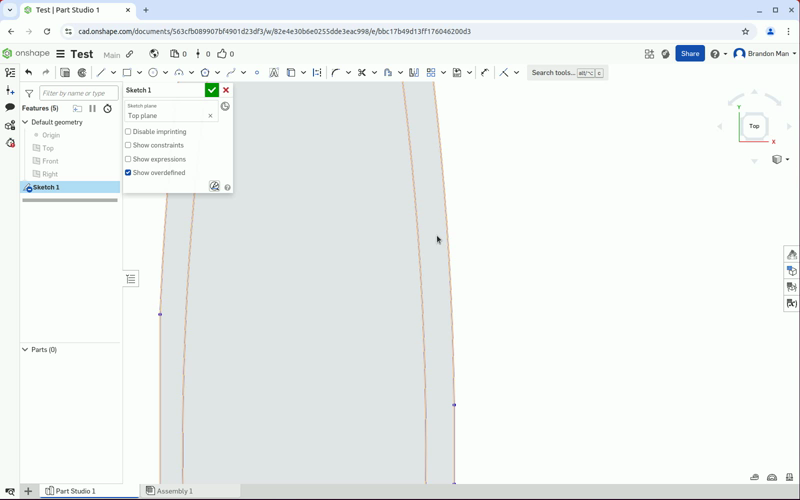
scroll(-6)
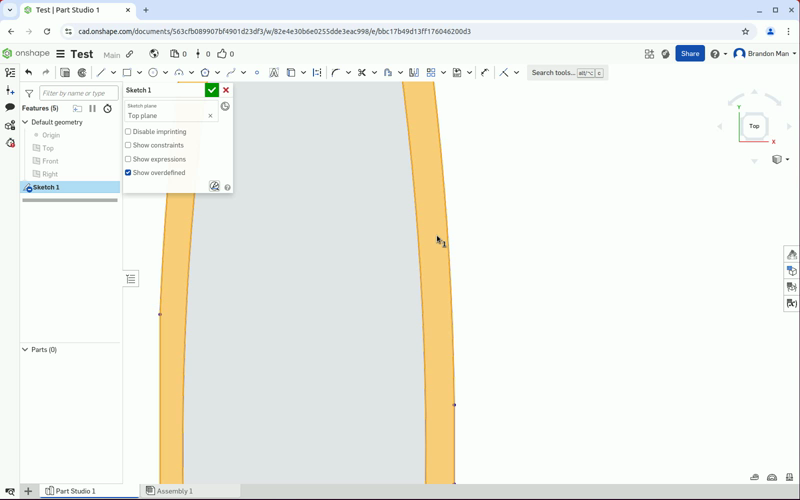
scroll(-6)
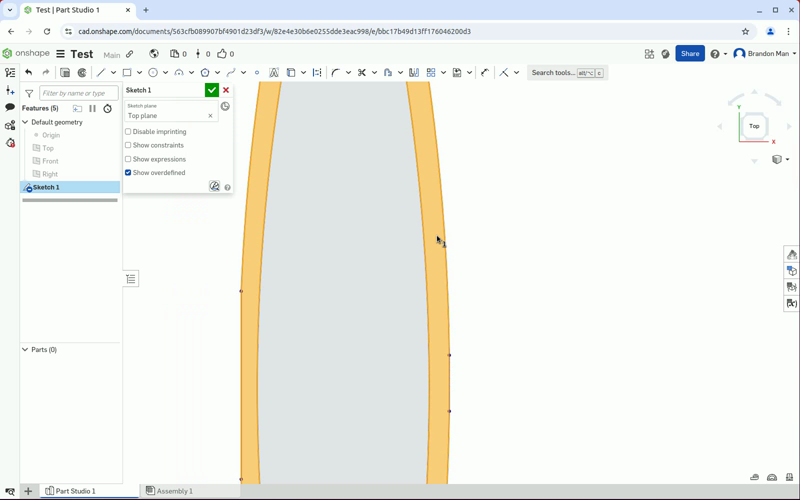
scroll(-6)
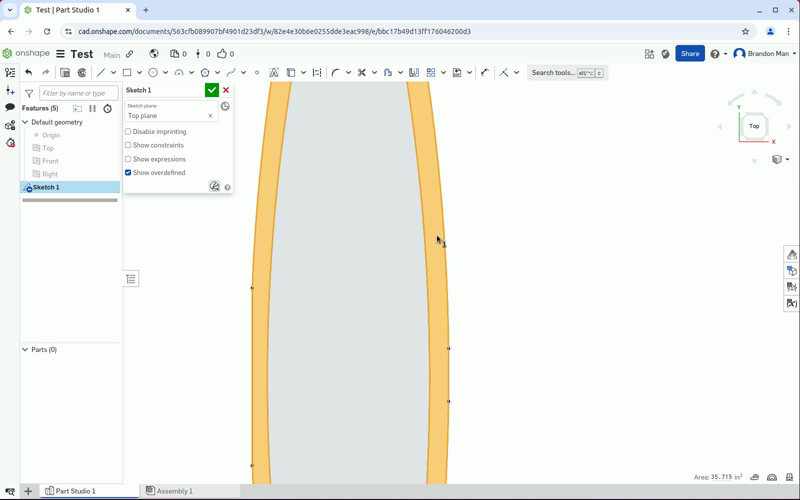
scroll(-6)
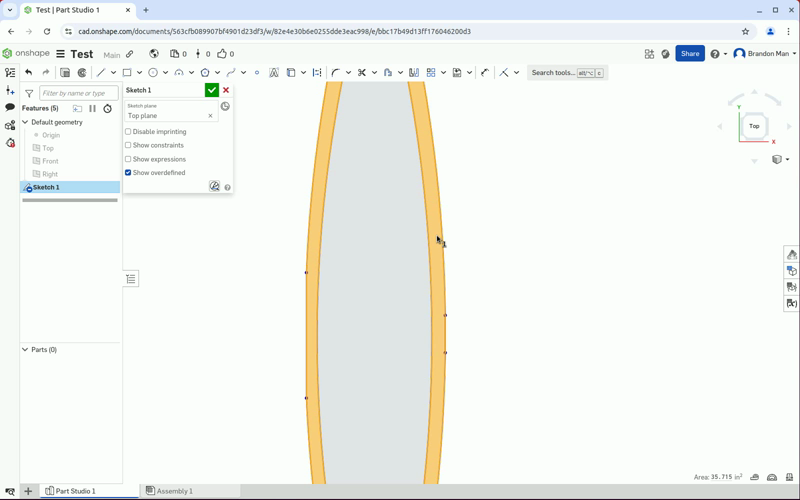
scroll(-6)
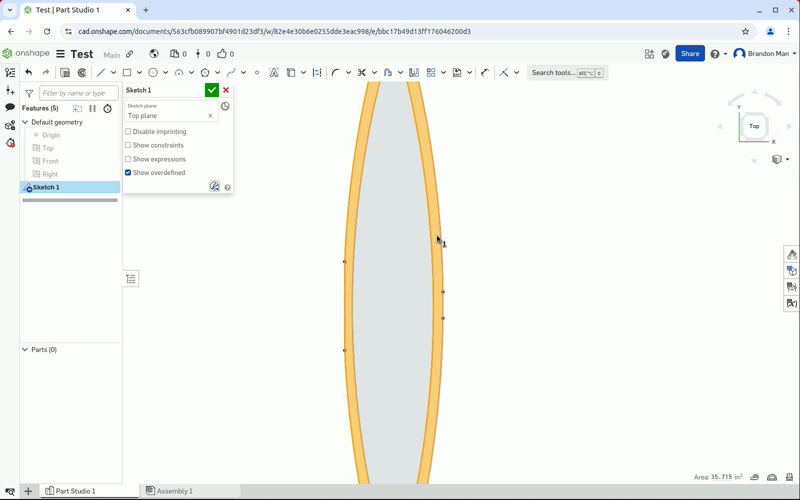
scroll(-6)
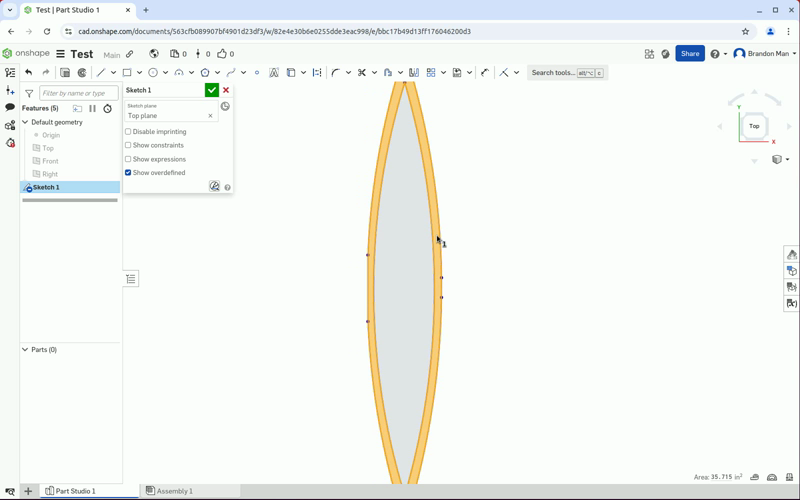
scroll(-6)
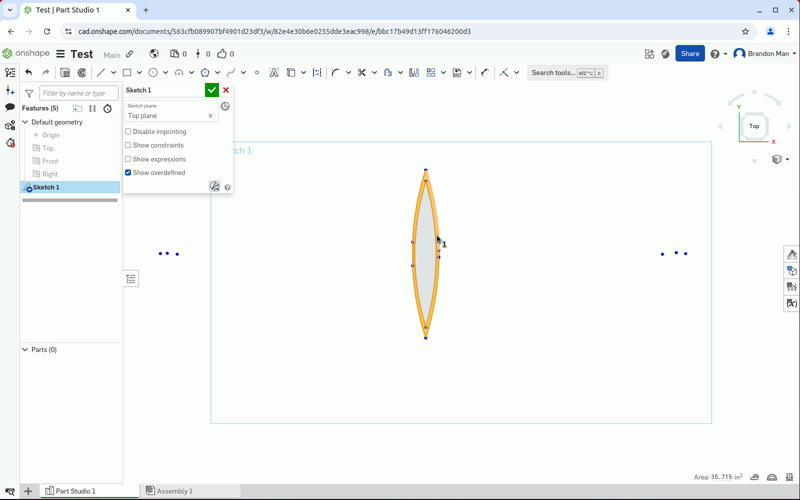
mouse_move(73, 352)
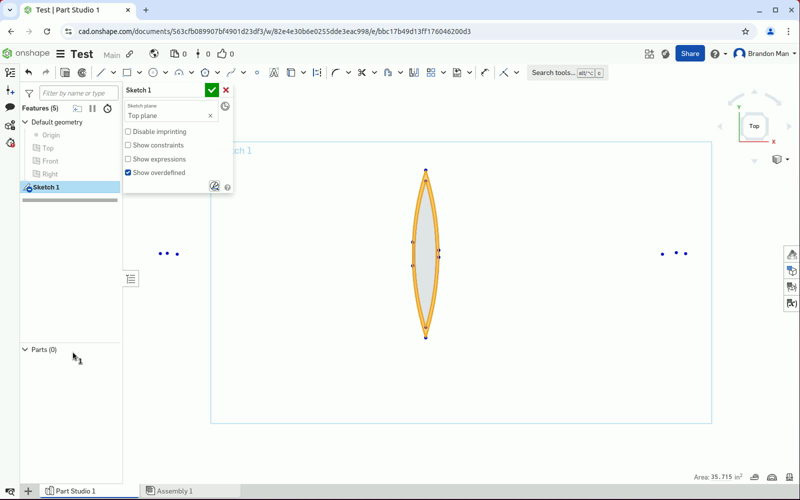
key(shift+y)
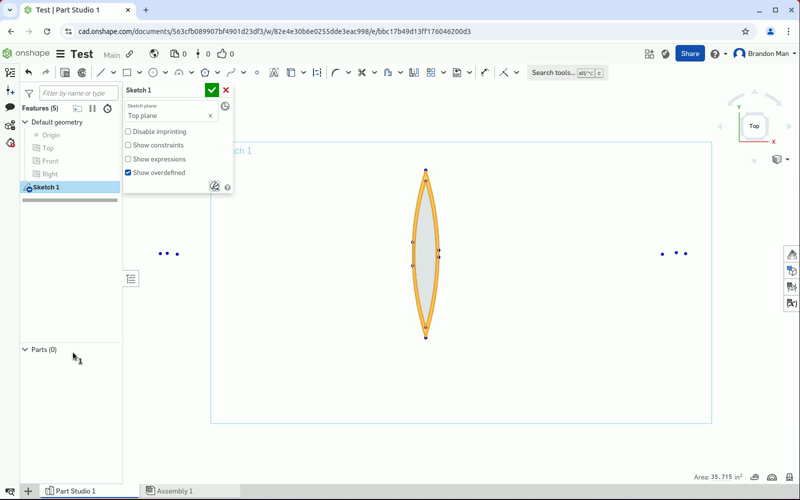
key(shift+e)
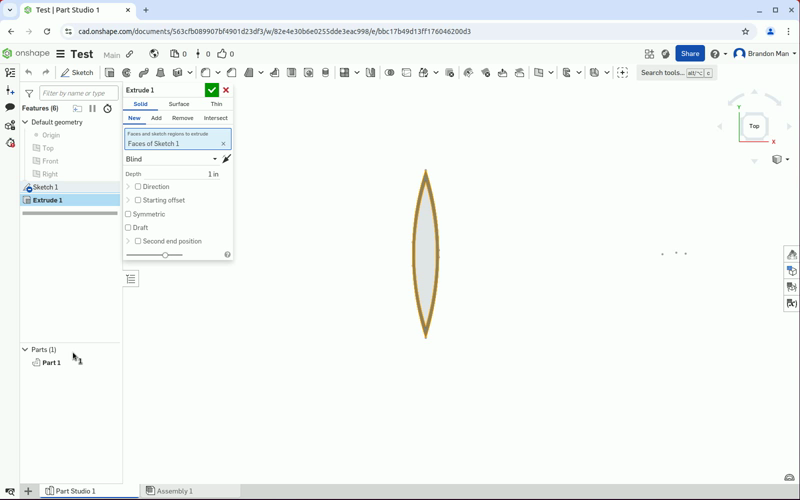
mouse_move(143, 106)
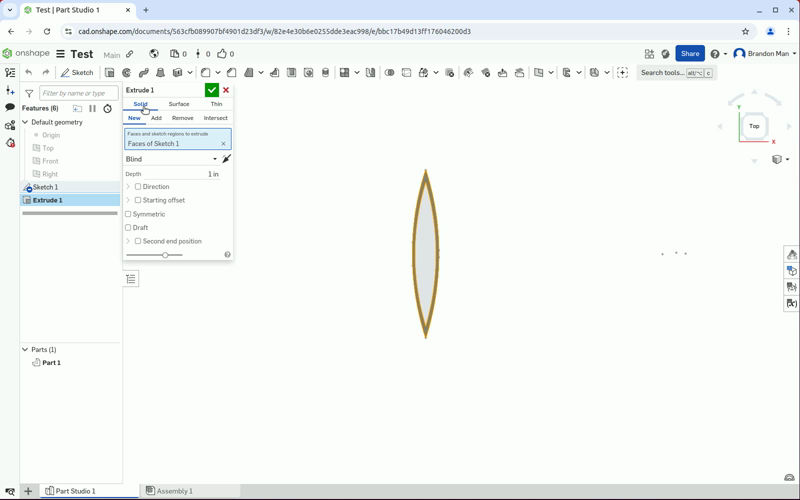
click(143, 106)
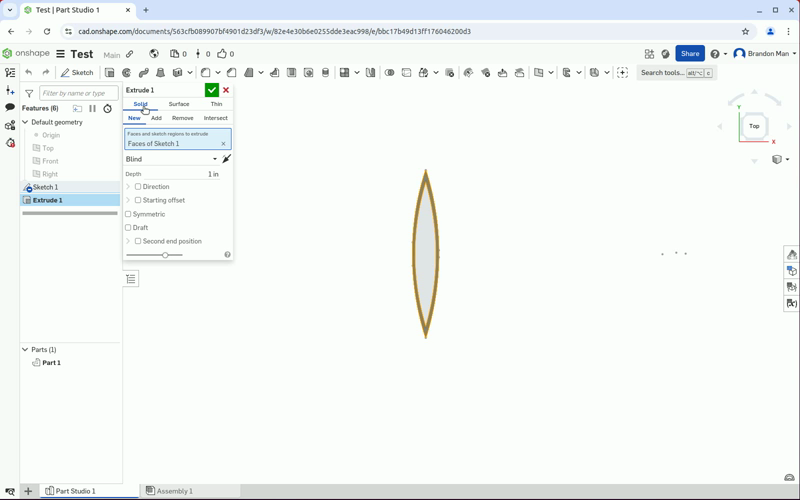
mouse_move(137, 120)
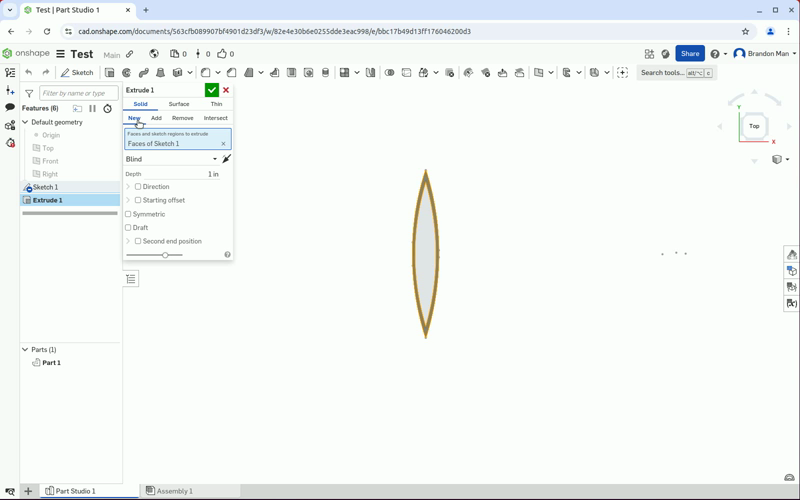
click(137, 120)
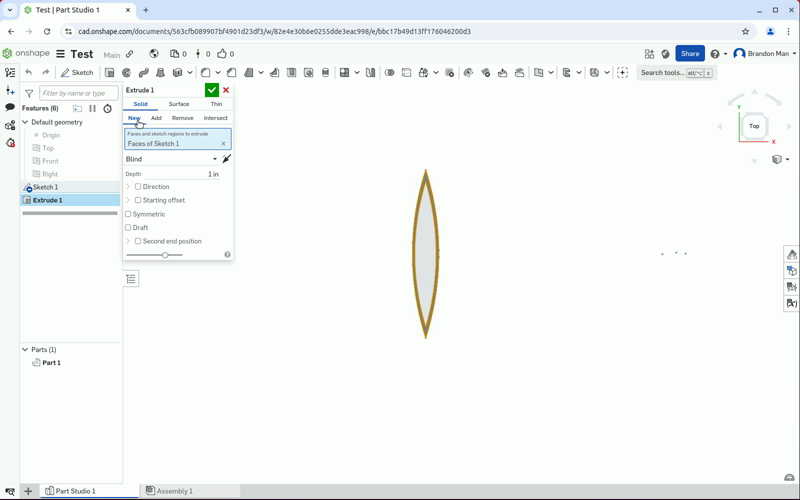
key(tab, 4)
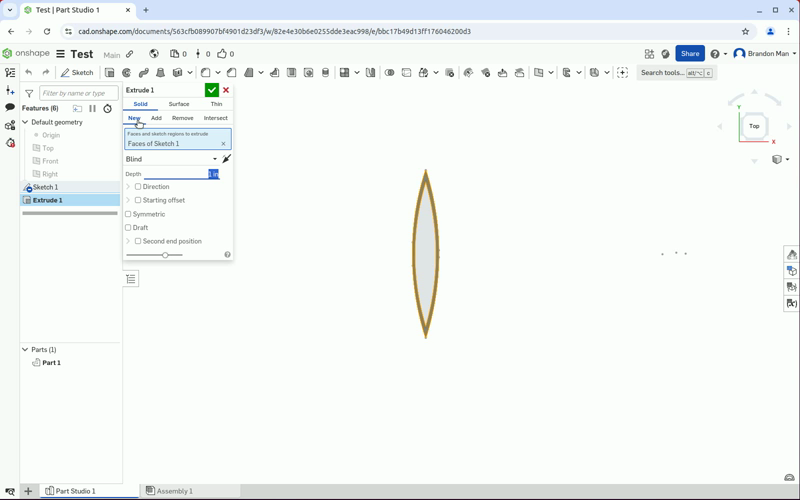
text(1.685)
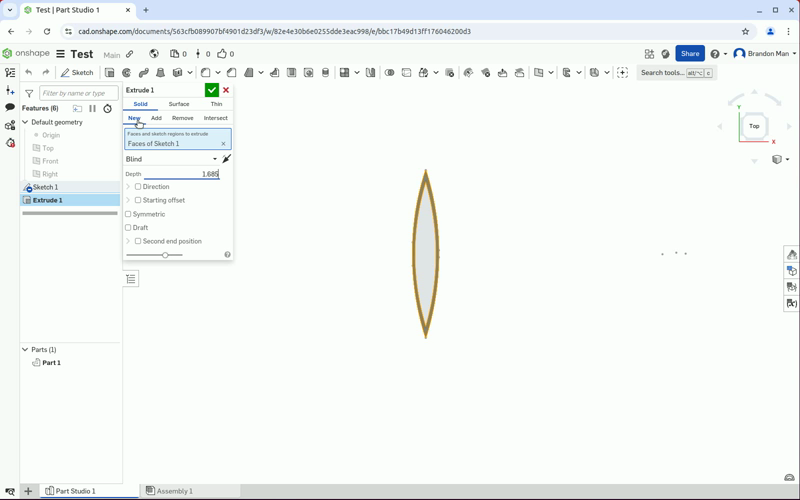
key(enter)
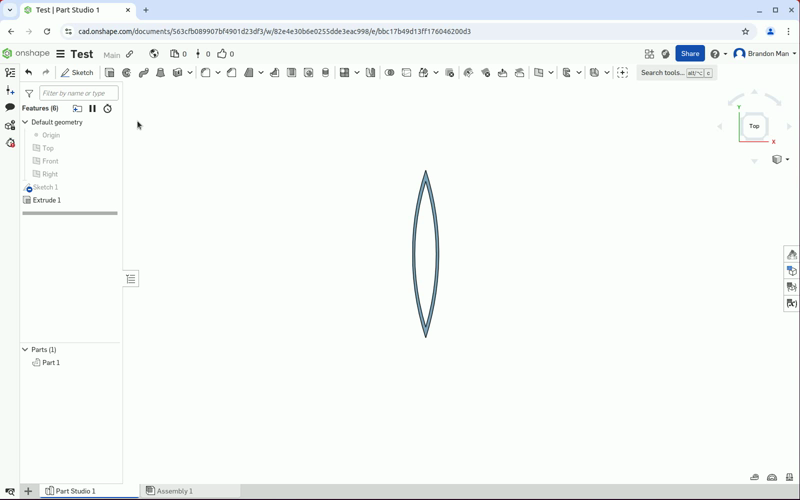
key(shift+h)
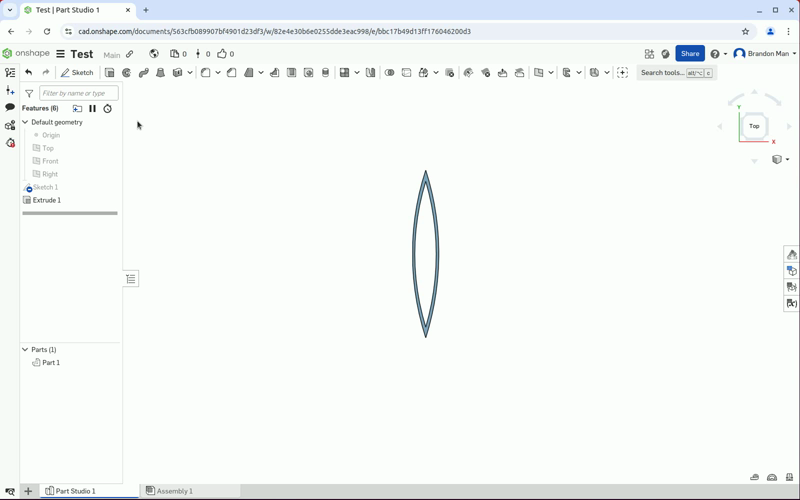
key(shift+h)
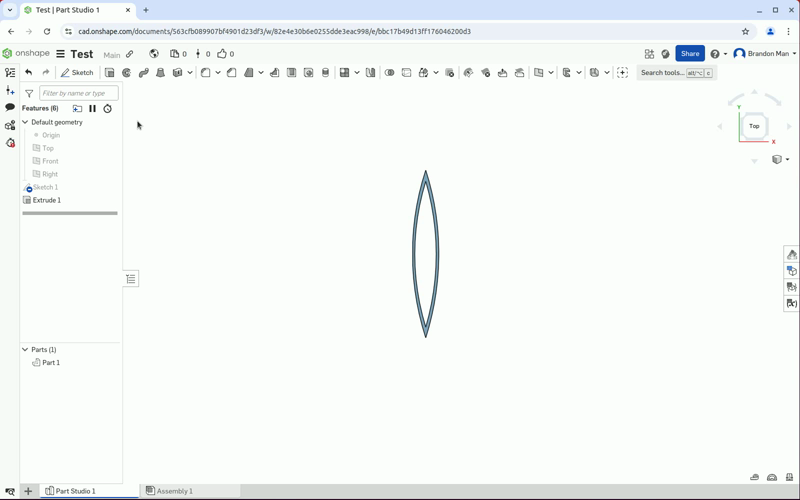
mouse_move(73, 189)
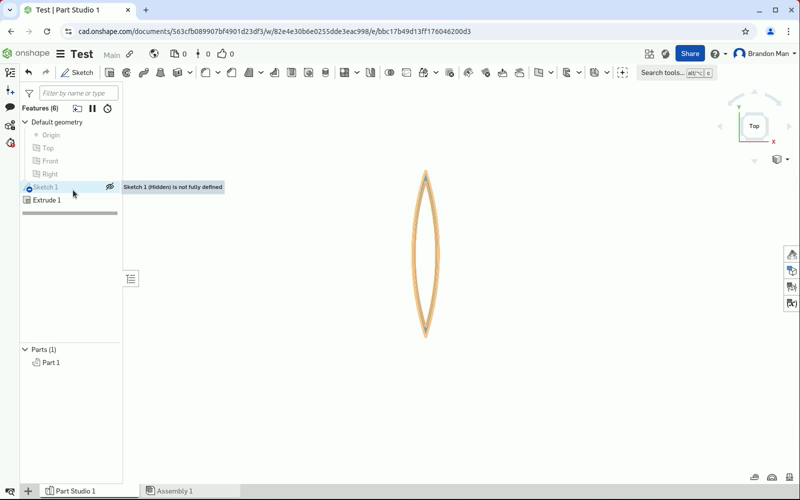
click(73, 189)
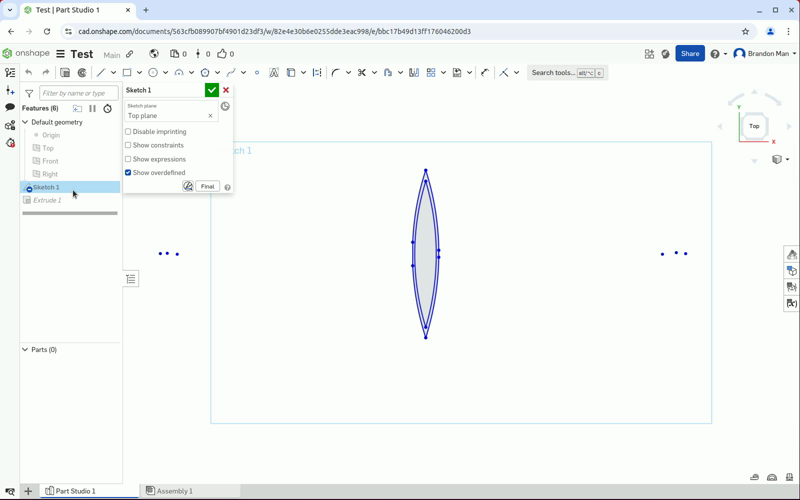
mouse_move(229, 92)
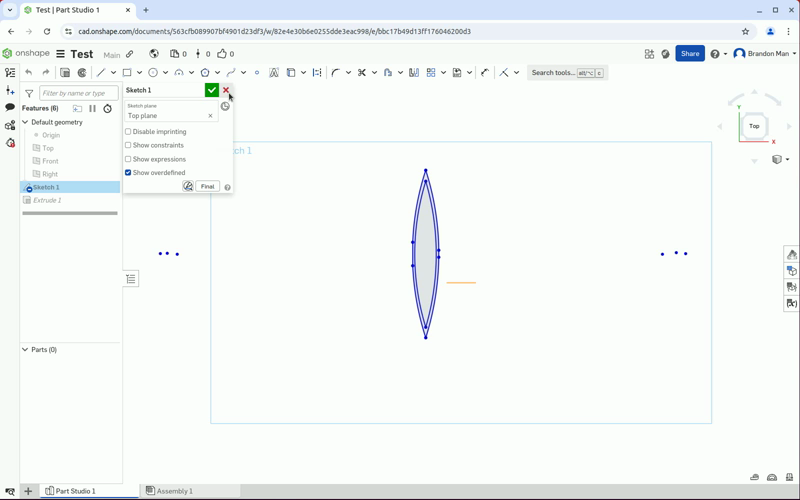
click(229, 92)
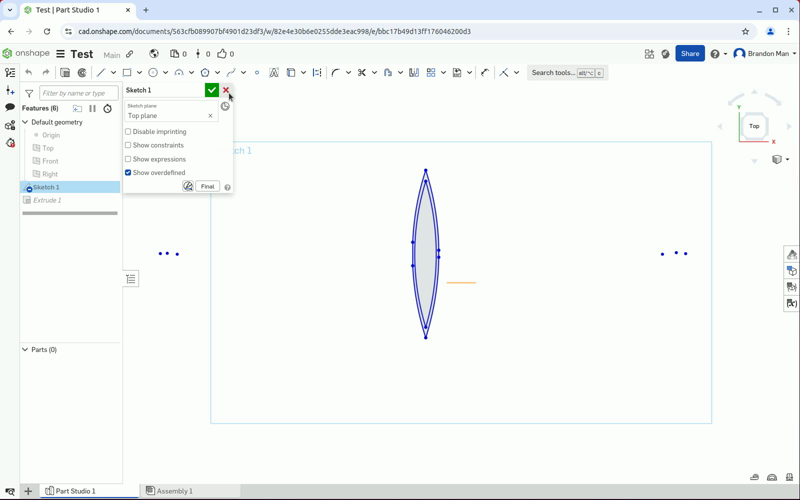
key(shift+s)
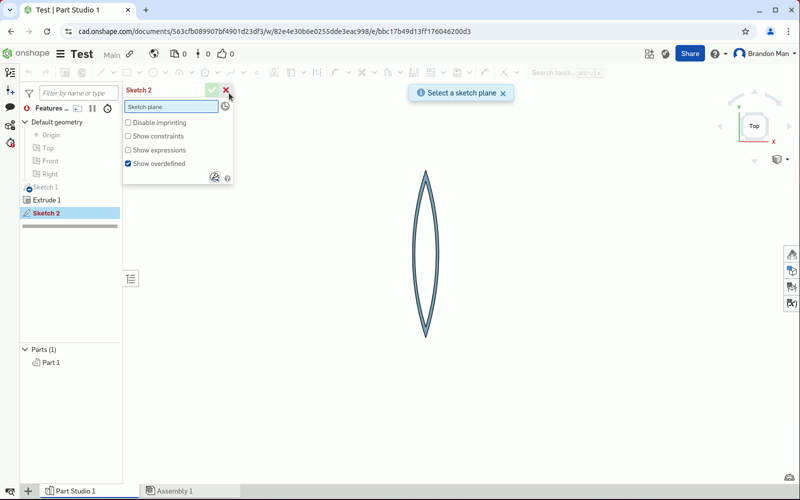
mouse_move(73, 150)
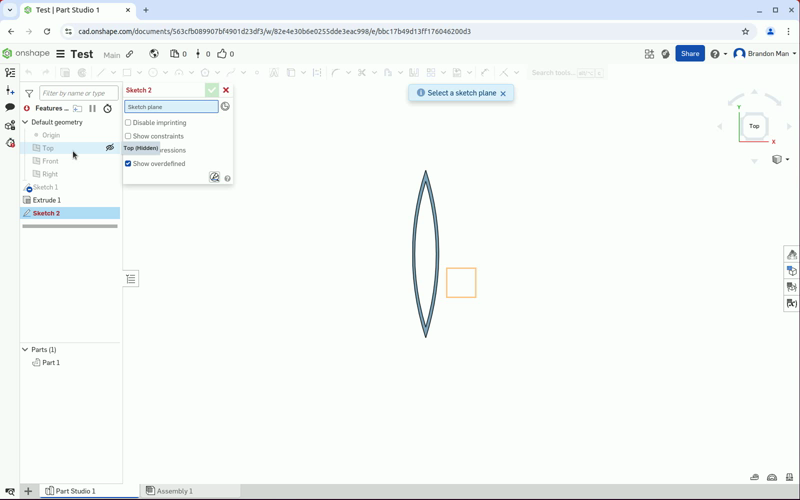
click(73, 150)
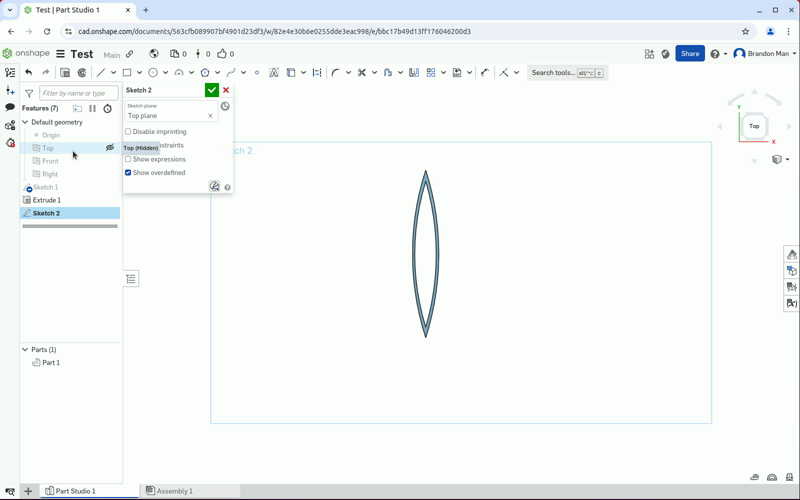
mouse_move(73, 352)
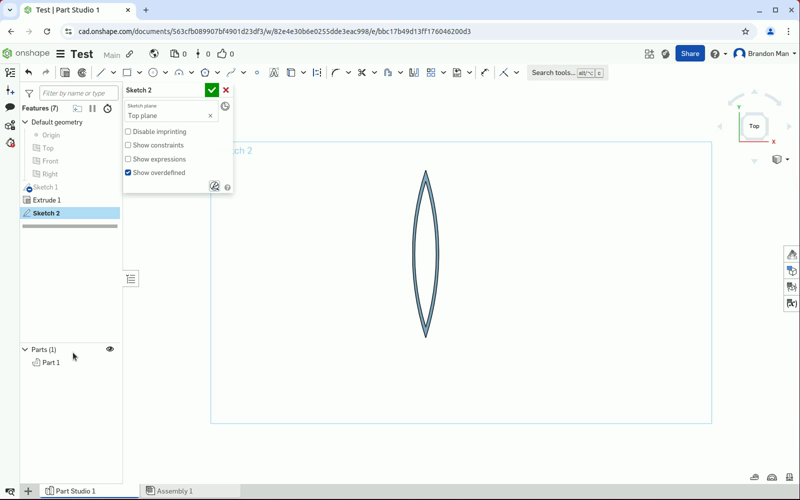
key(y)
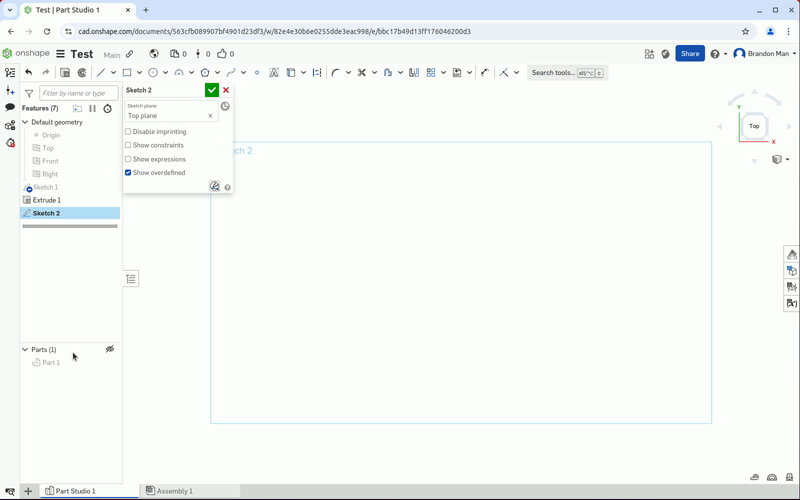
key(a)
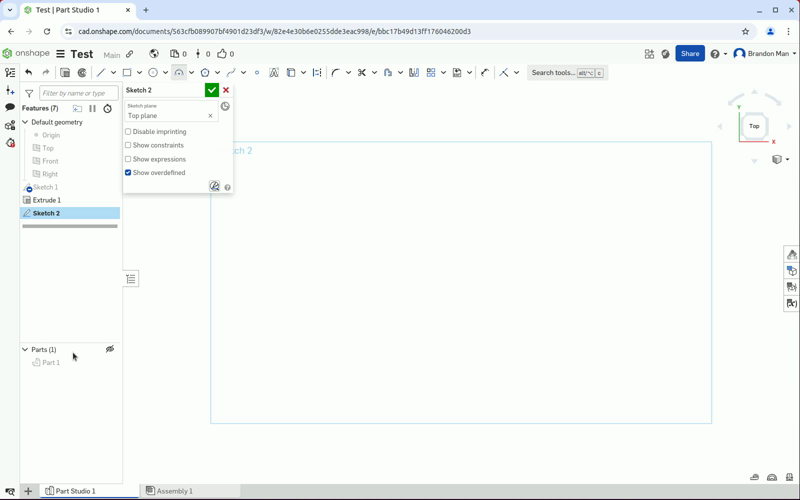
key_down(shift)
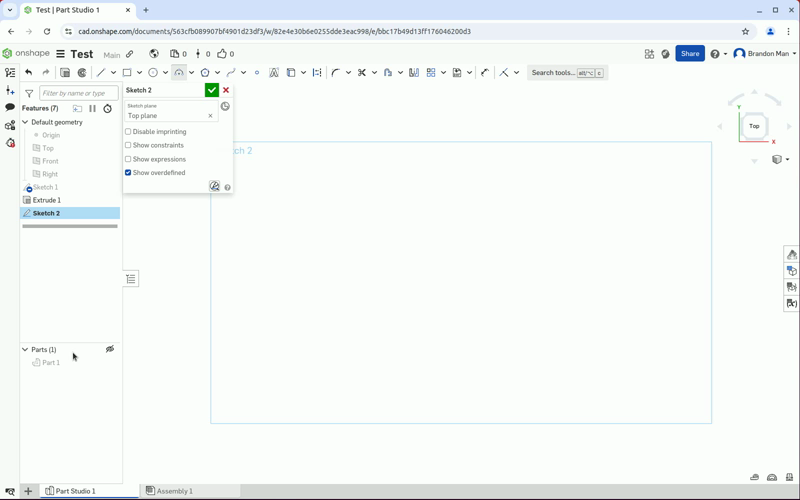
mouse_move(425, 327)
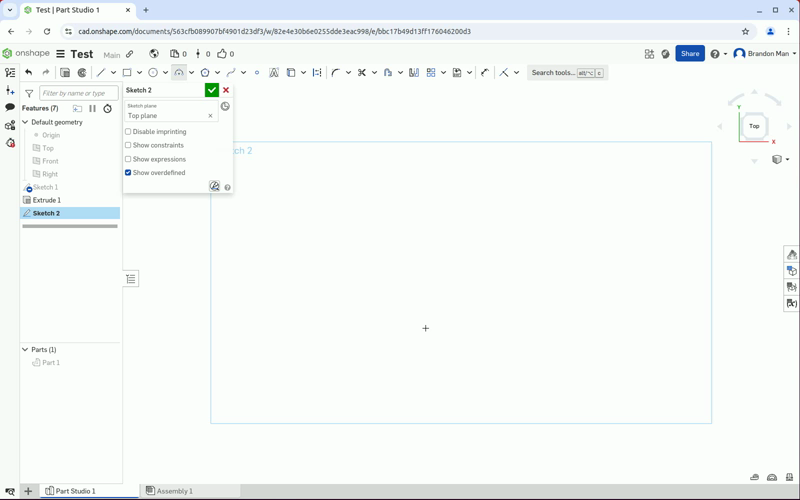
click(425, 327)
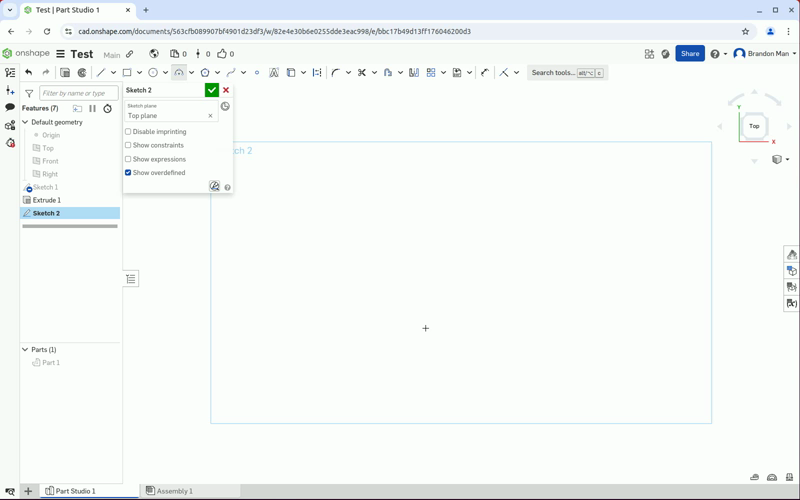
key_up(shift)
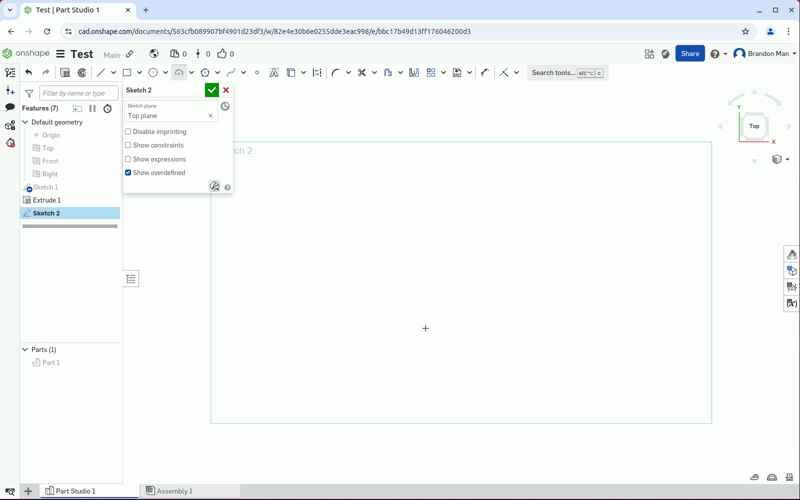
key_down(shift)
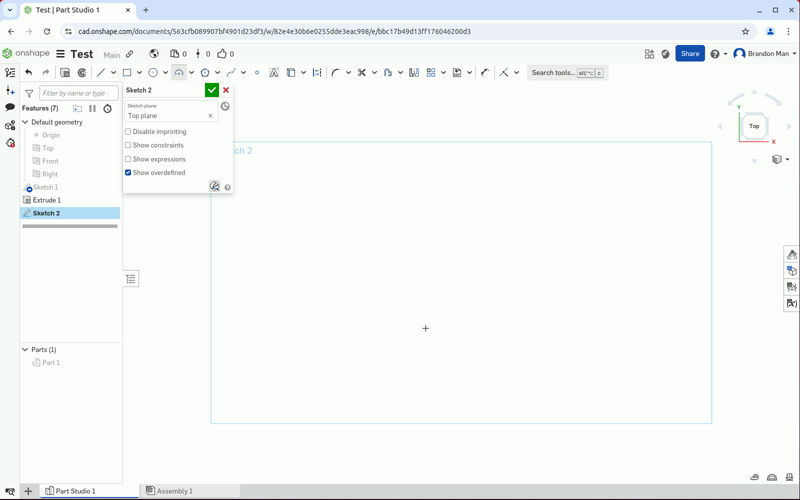
mouse_move(425, 181)
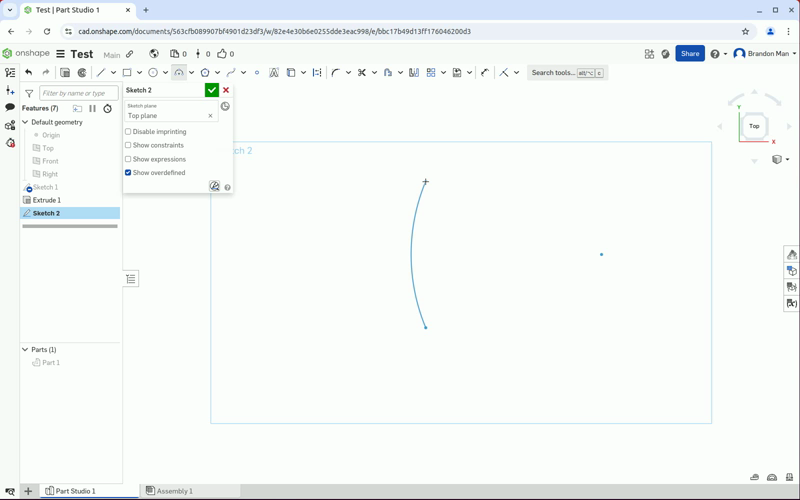
click(425, 181)
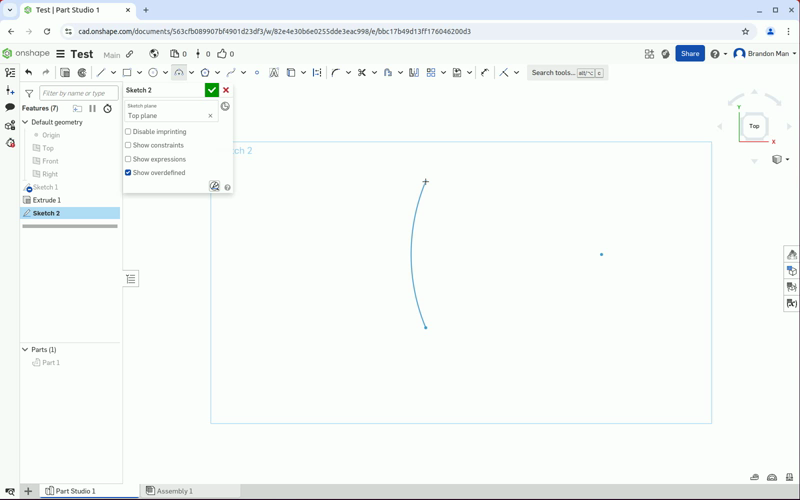
mouse_move(436, 254)
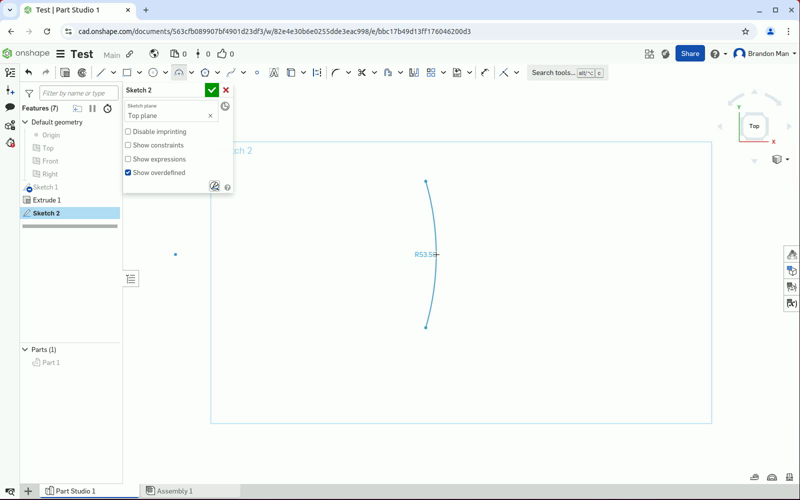
click(436, 254)
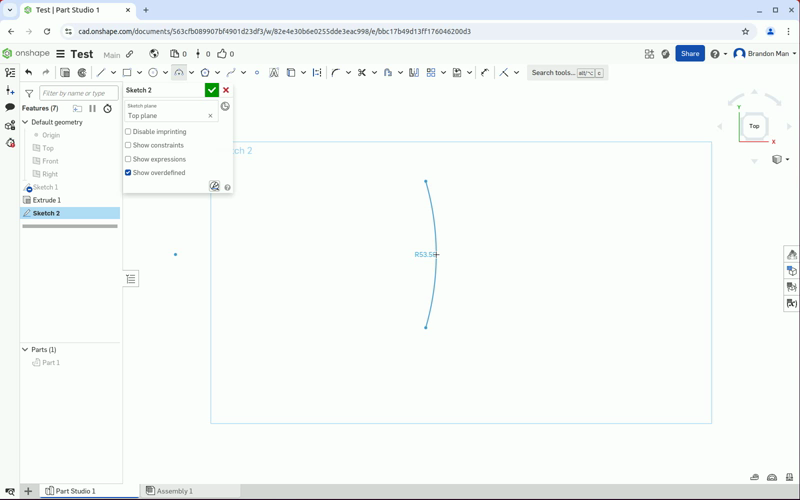
key_up(shift)
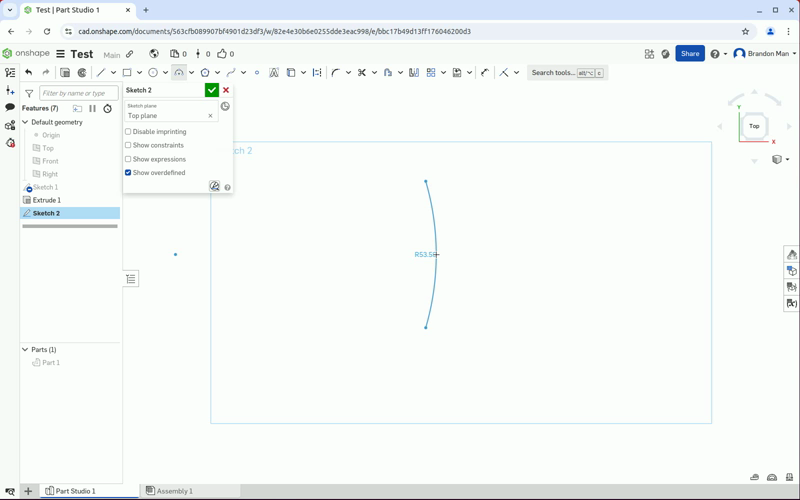
mouse_move(425, 181)
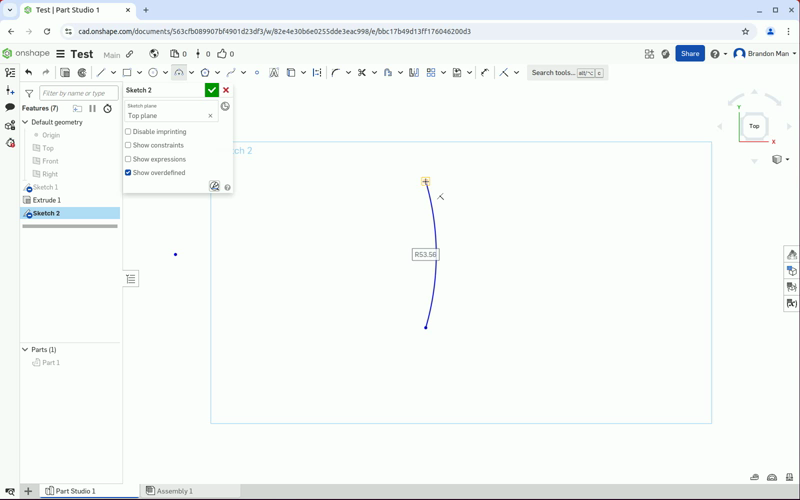
click(425, 181)
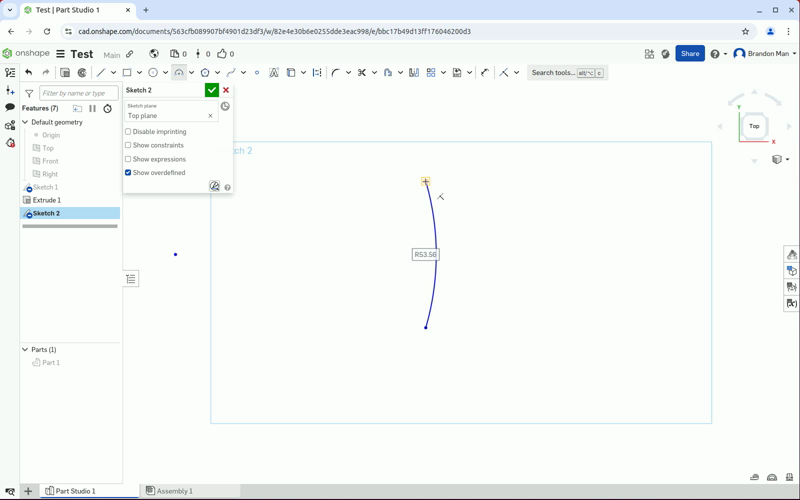
mouse_move(425, 327)
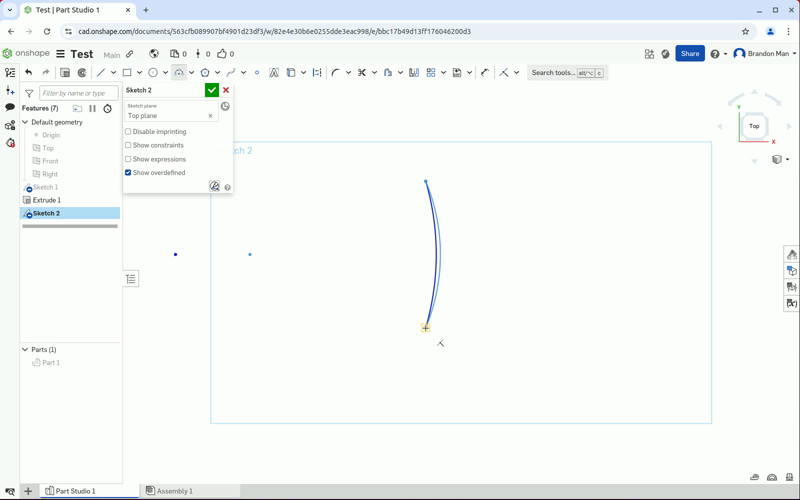
click(425, 327)
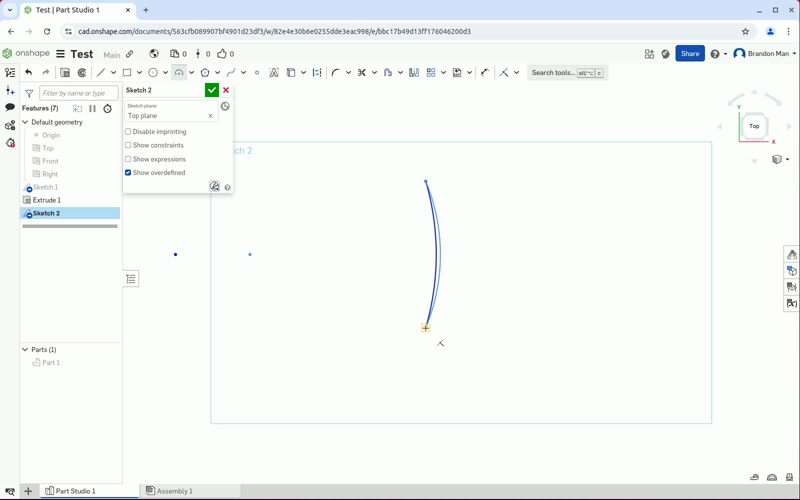
key_down(shift)
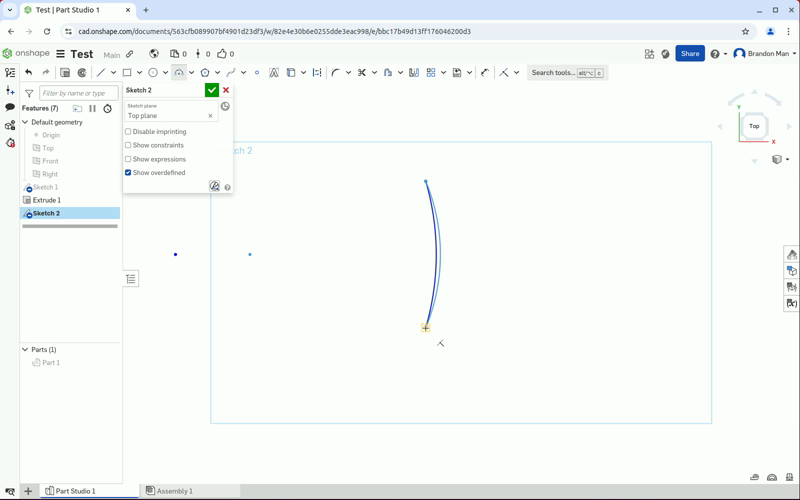
mouse_move(414, 254)
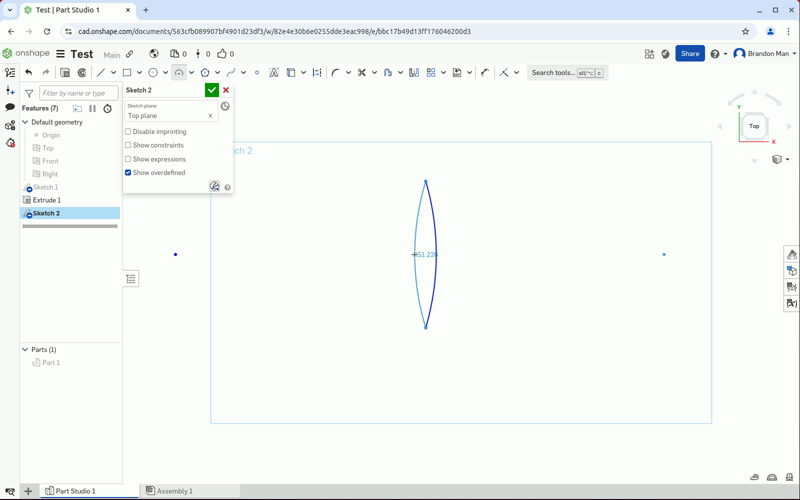
click(414, 254)
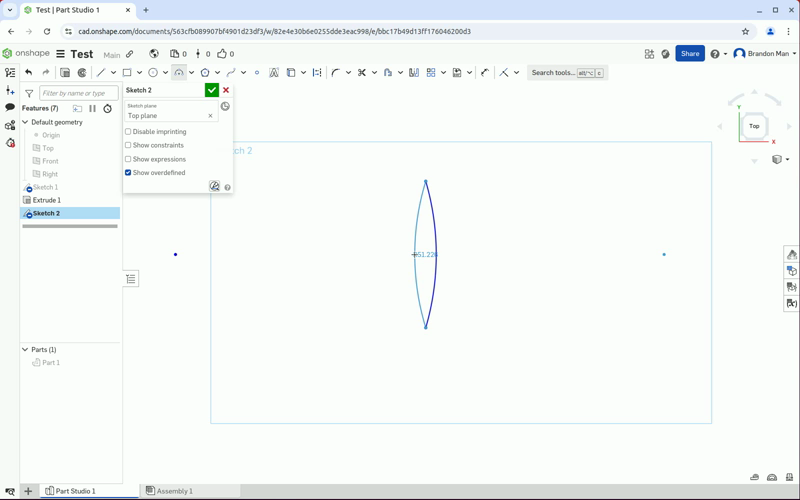
key_up(shift)
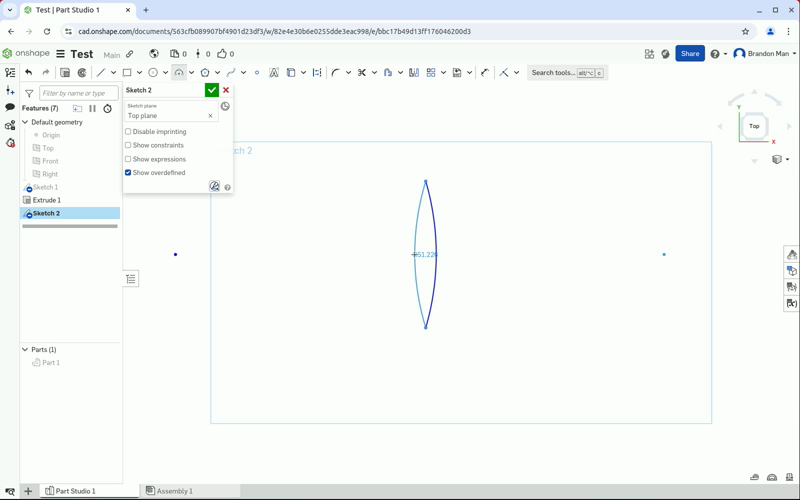
key(esc)
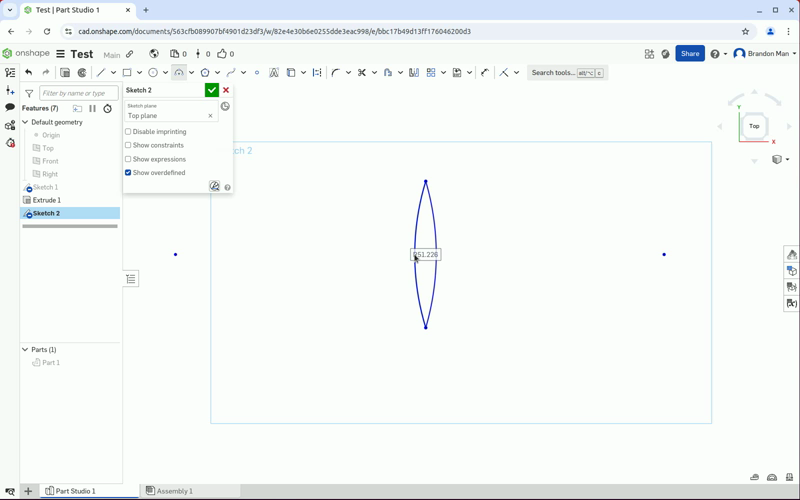
mouse_move(423, 200)
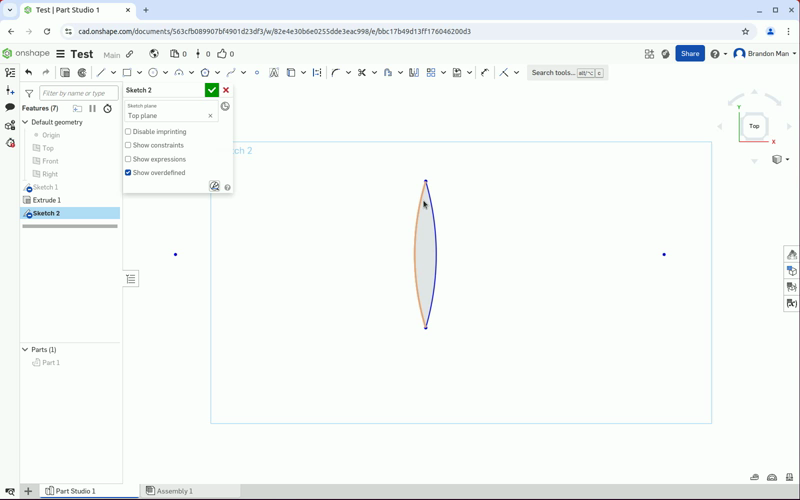
click(423, 200)
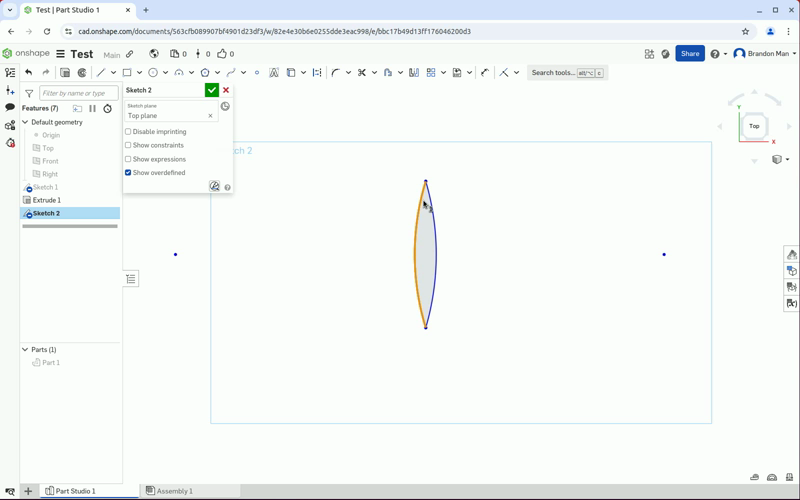
mouse_move(73, 352)
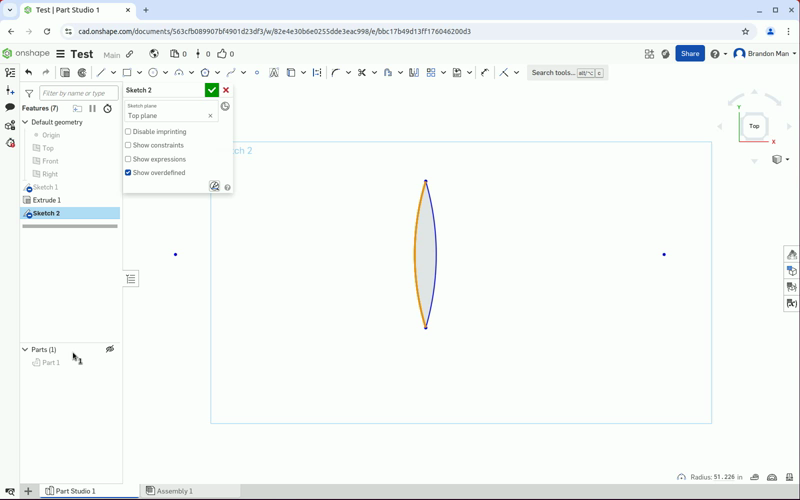
key(shift+y)
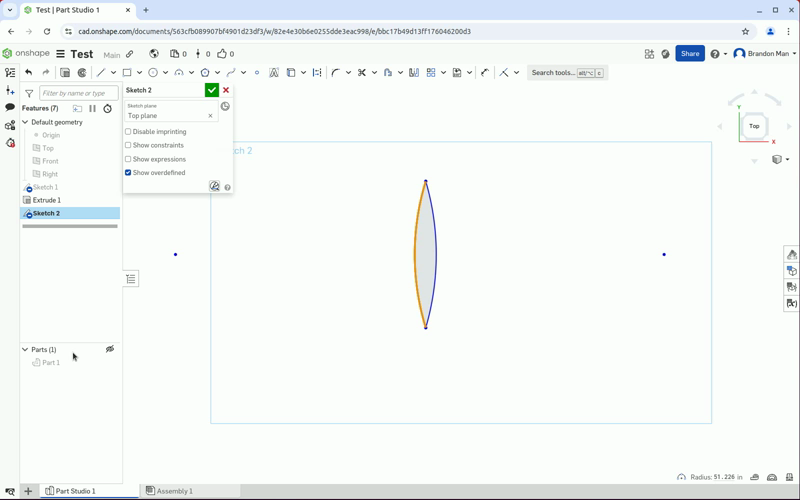
key(shift+e)
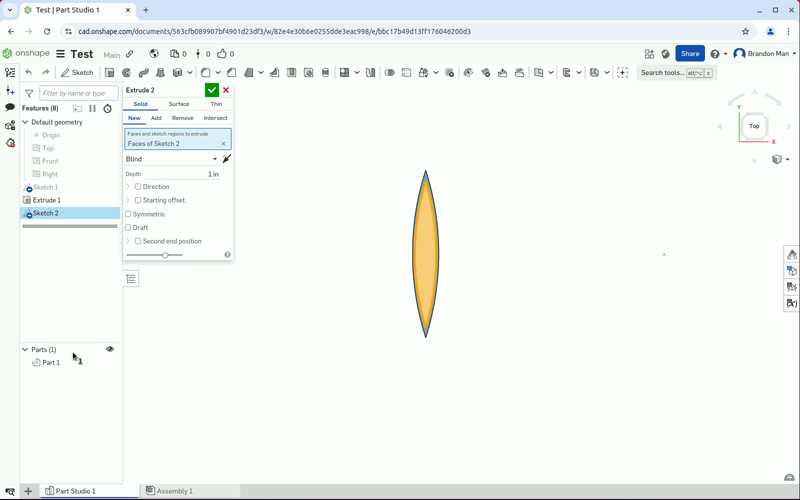
mouse_move(143, 106)
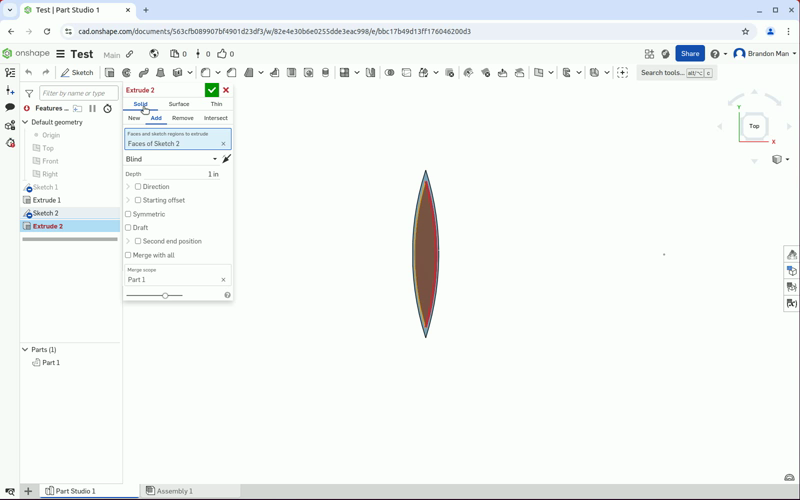
click(143, 106)
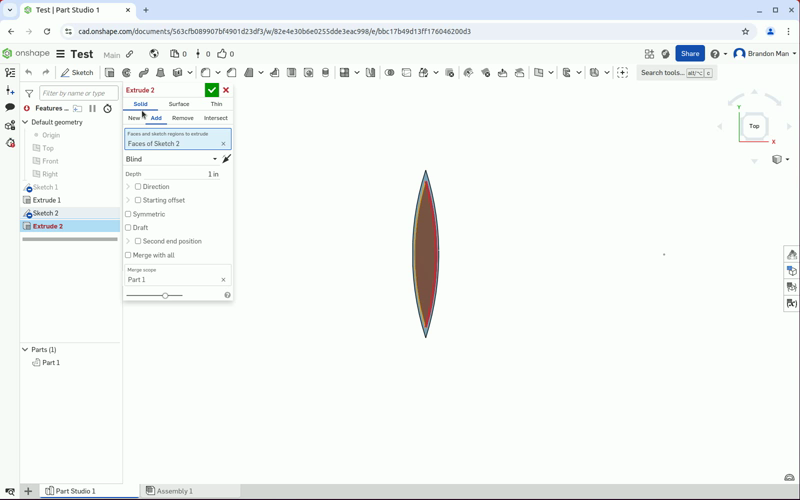
mouse_move(137, 120)
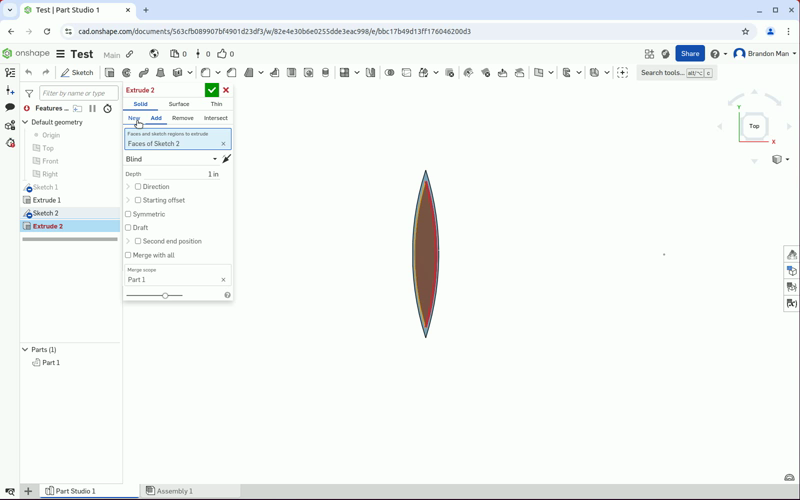
click(137, 120)
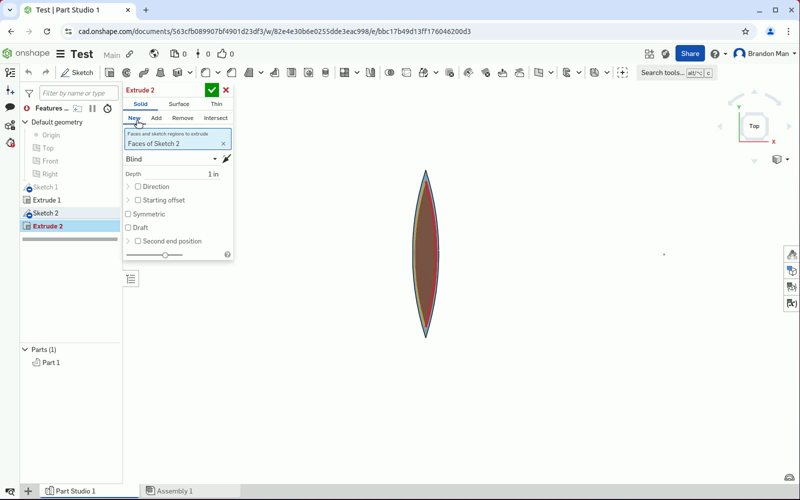
key(tab, 4)
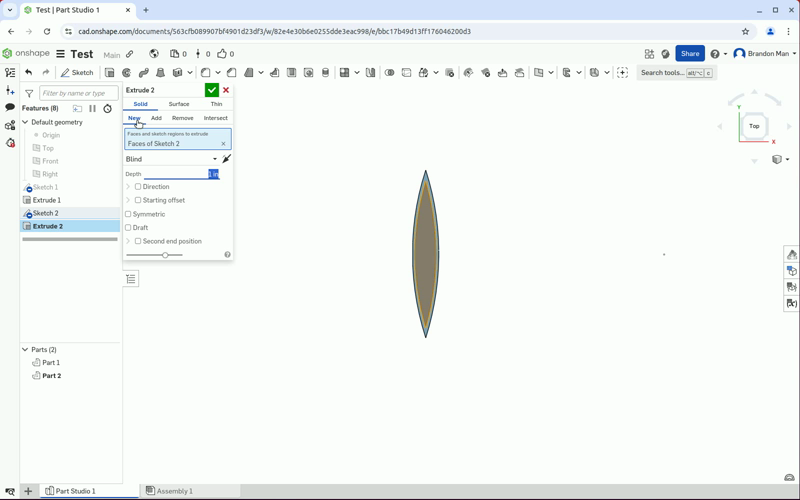
text(-0.241)
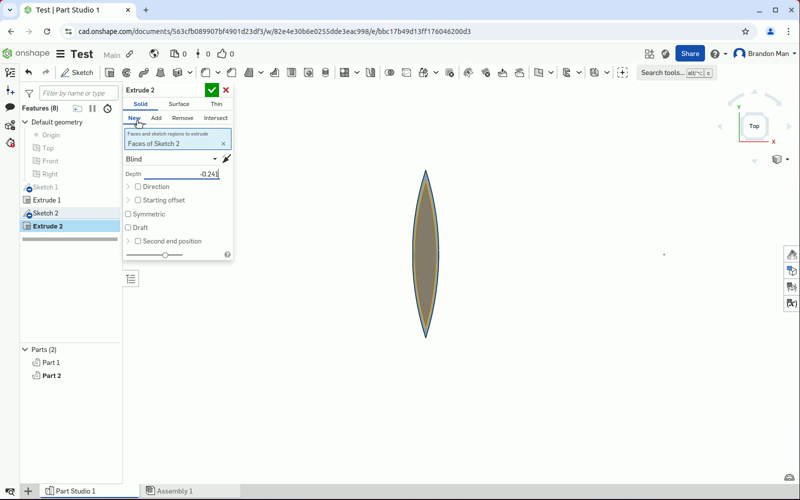
key(enter)
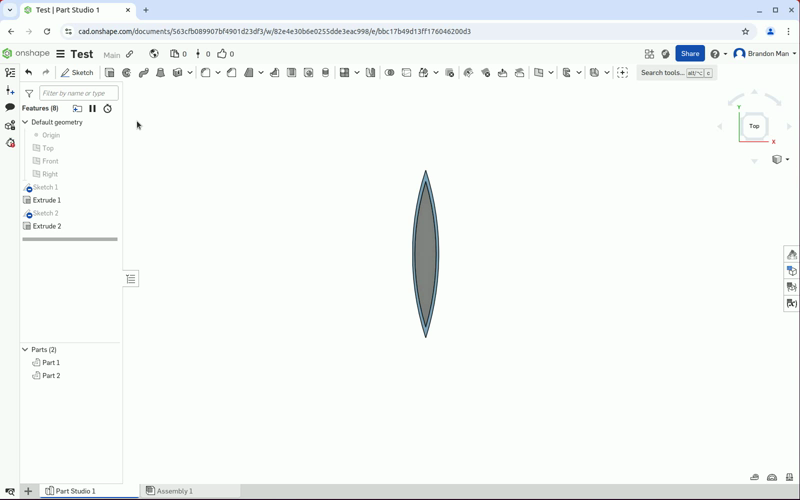
key(shift+h)
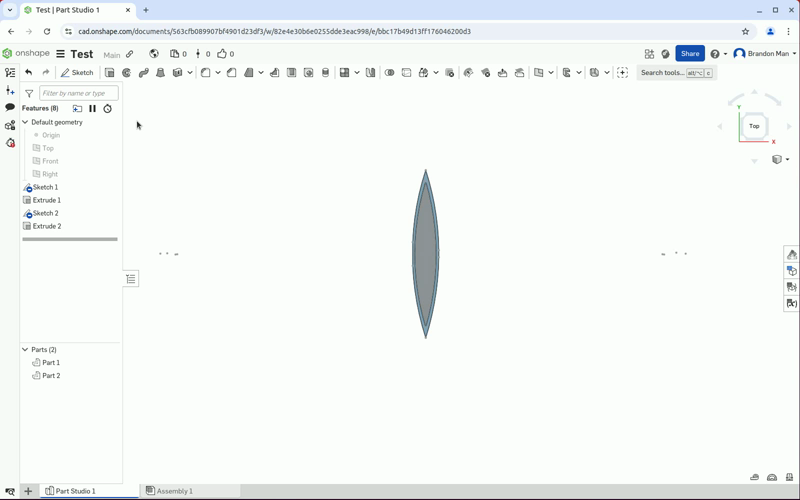
key(shift+h)
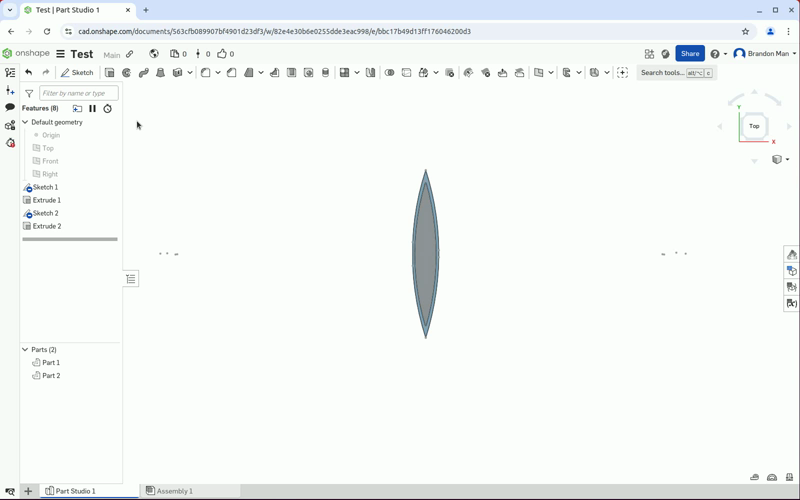
key(shift+7)
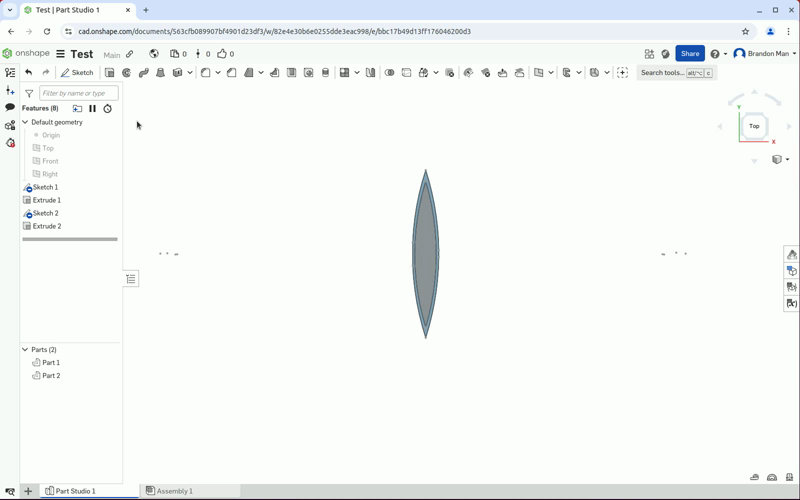
key(up, 3)
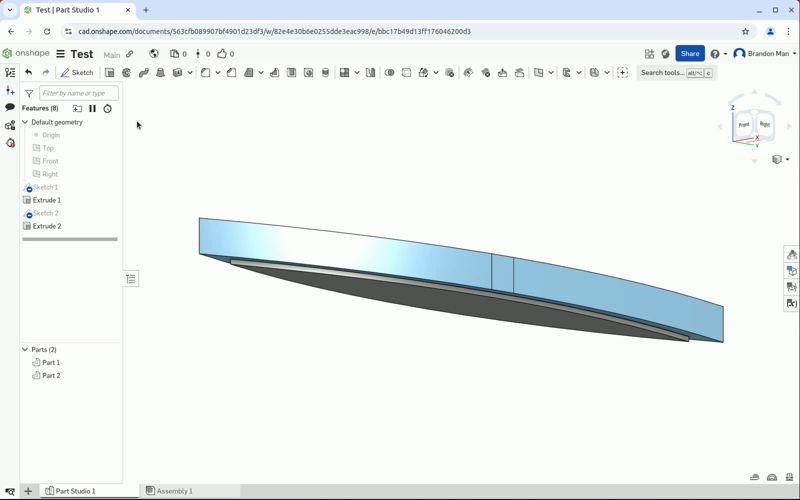
key(left, 3)
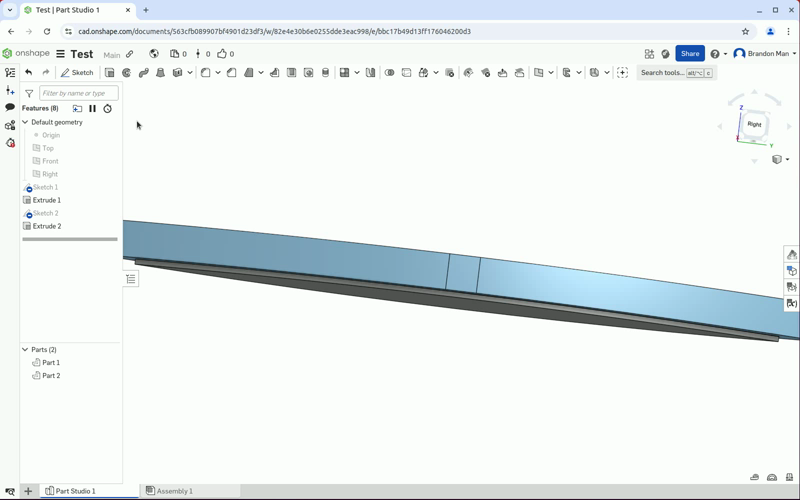
key(right, 3)
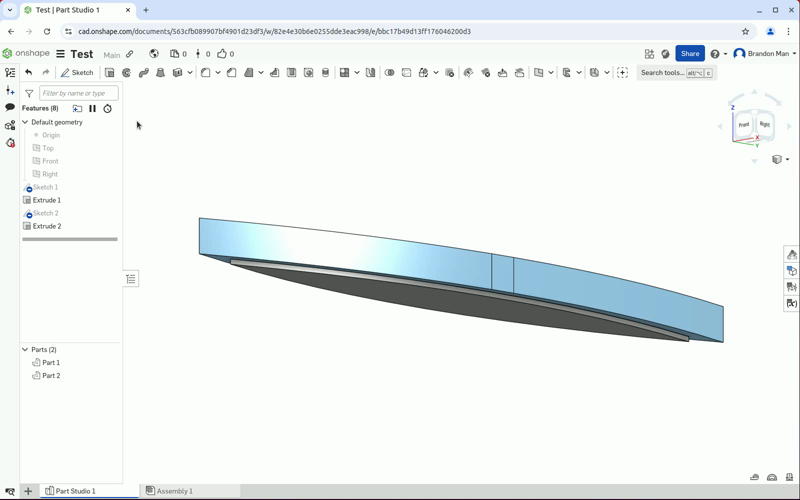
key(down, 3)
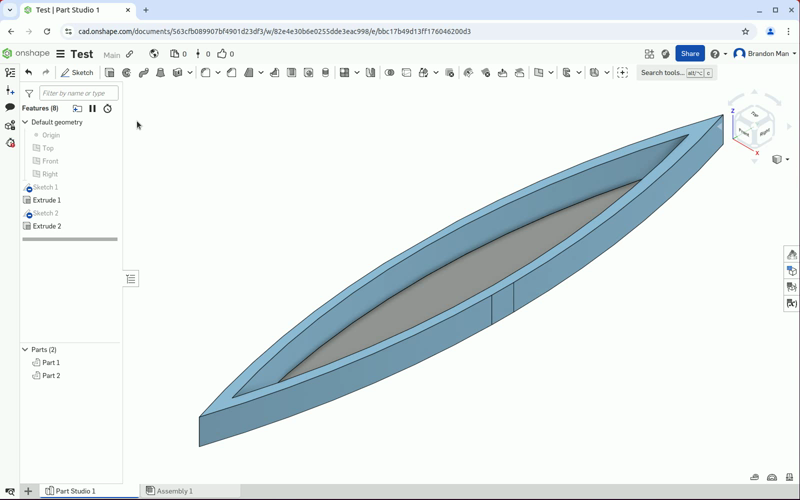
mouse_move(73, 189)
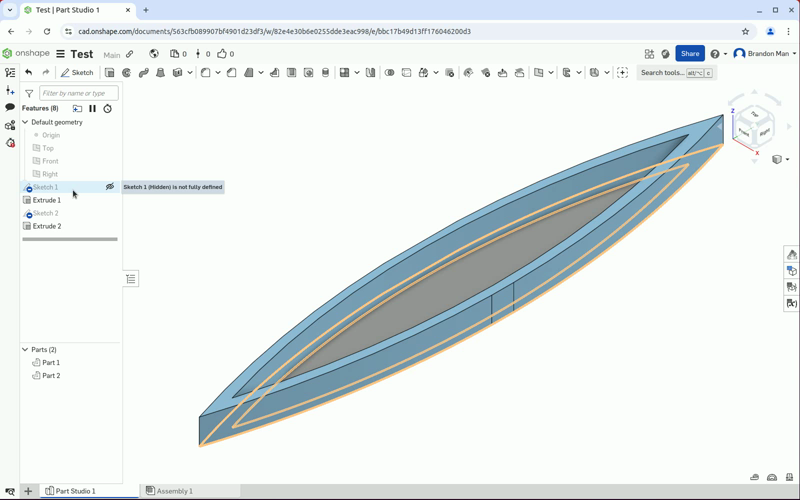
click(73, 189)